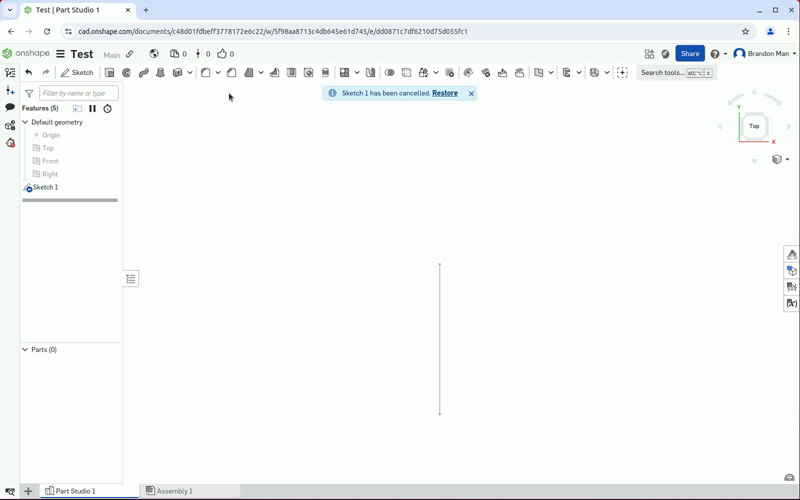
key(shift+h)
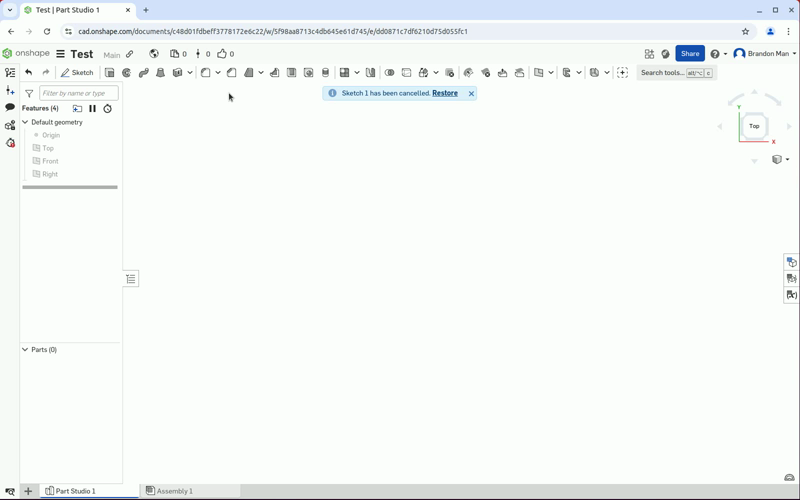
mouse_move(73, 352)
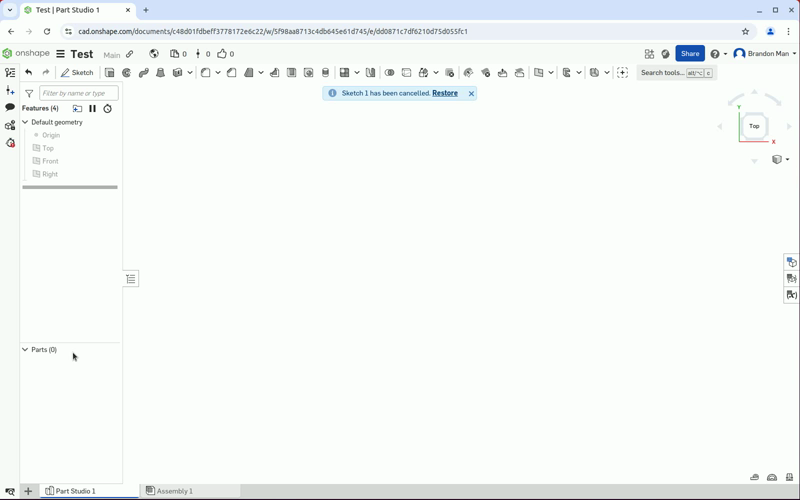
key(y)
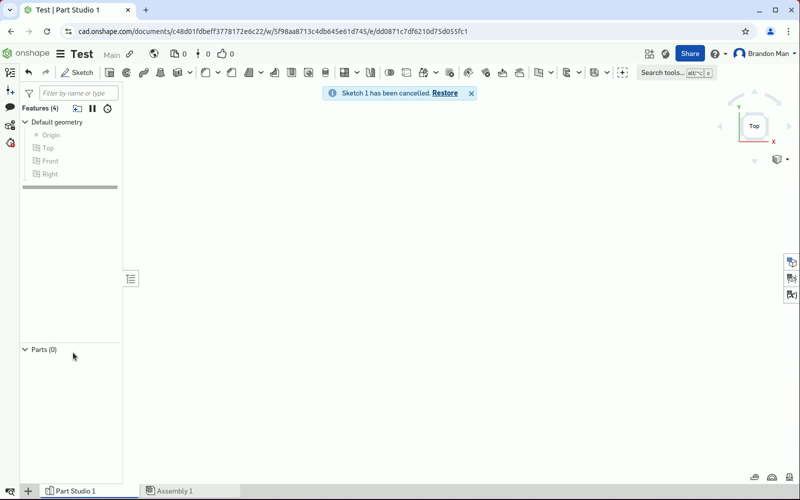
key(shift+p)
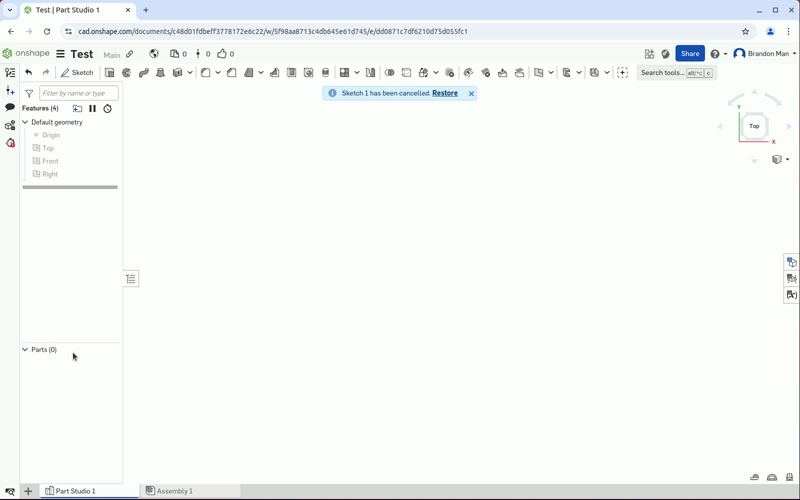
key(space)
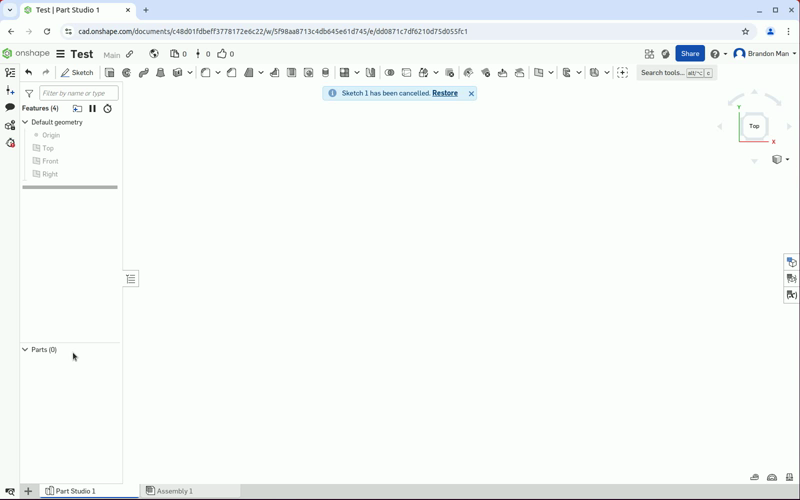
key_down(shift)
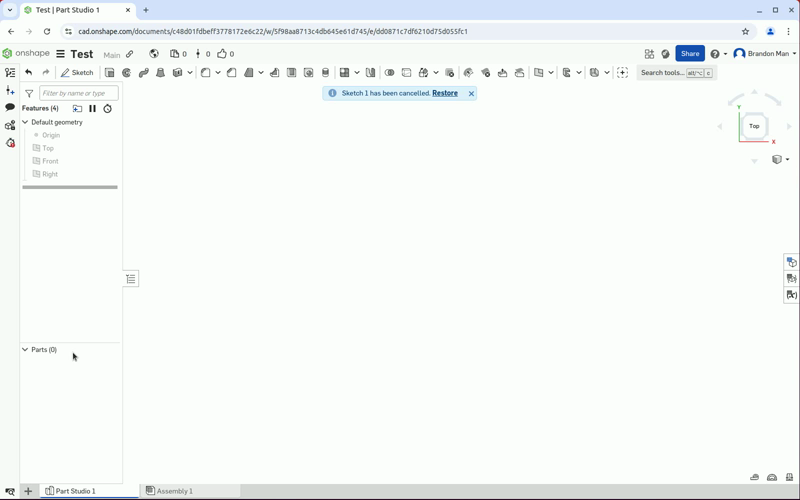
key(up)
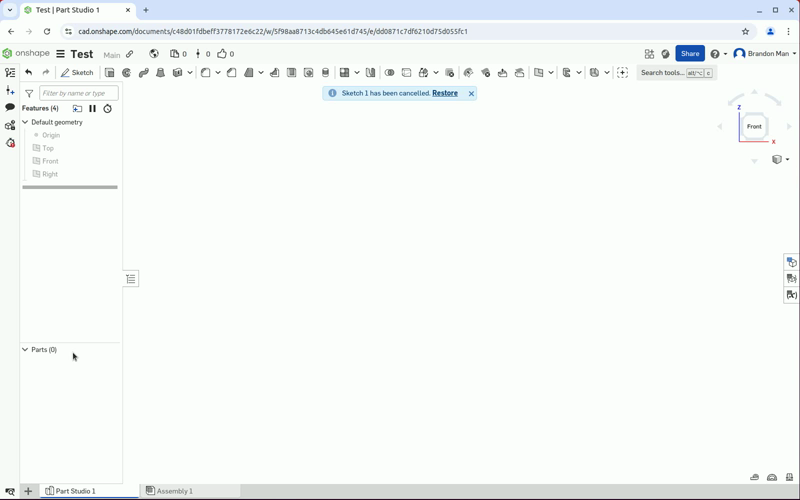
key_up(shift)
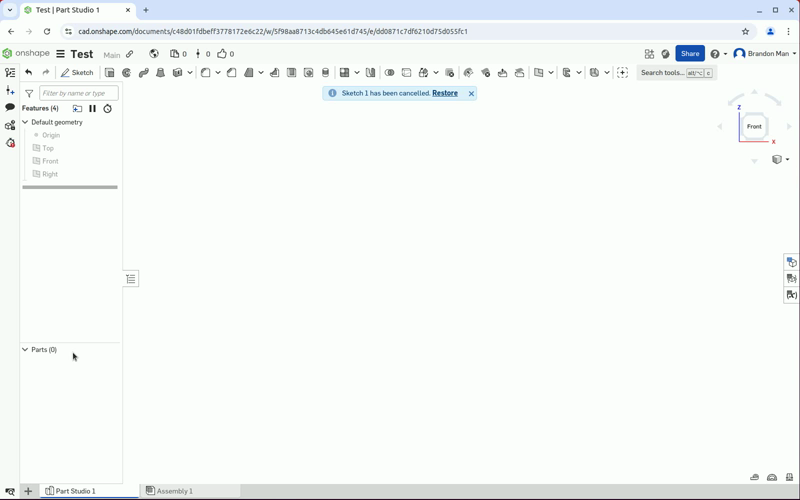
mouse_move(73, 352)
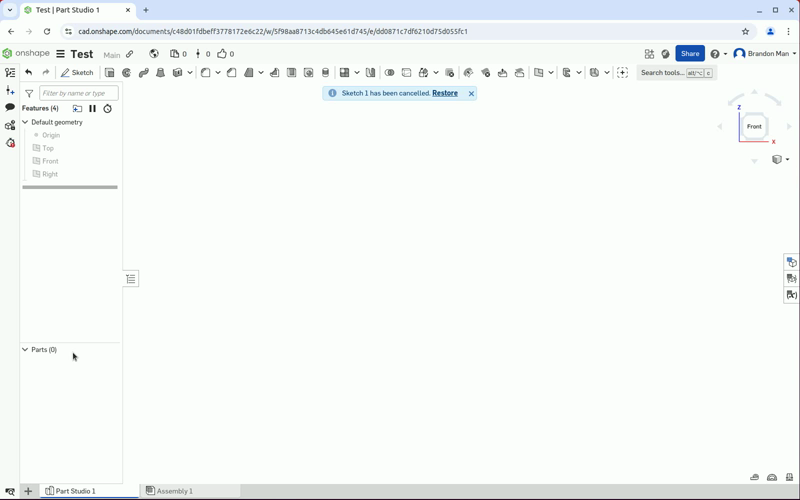
key(shift+y)
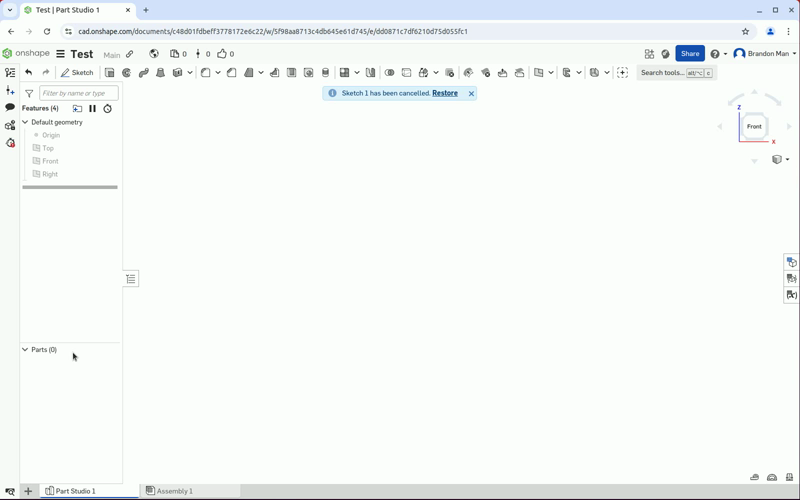
key(shift+s)
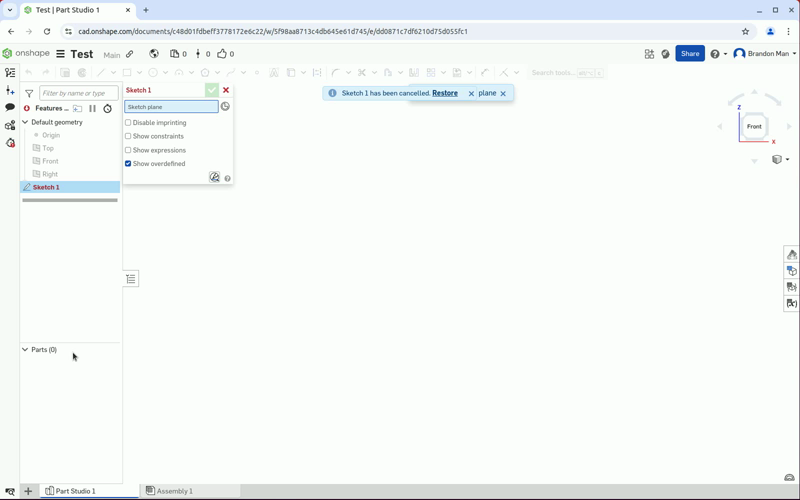
mouse_move(73, 163)
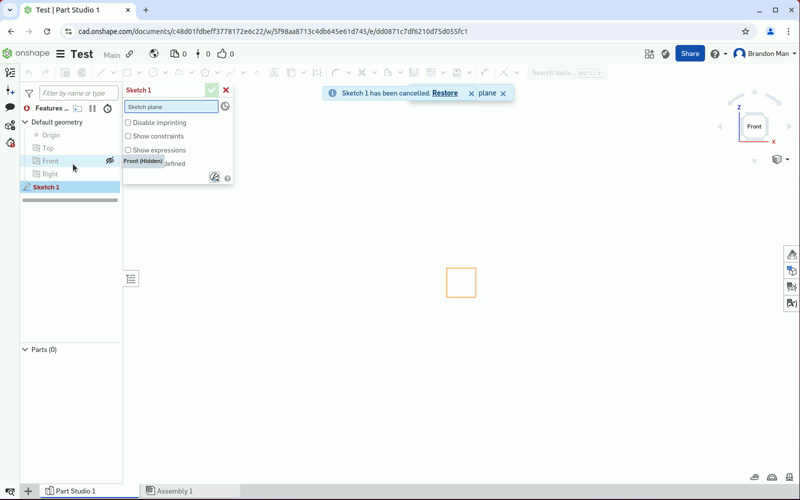
click(73, 163)
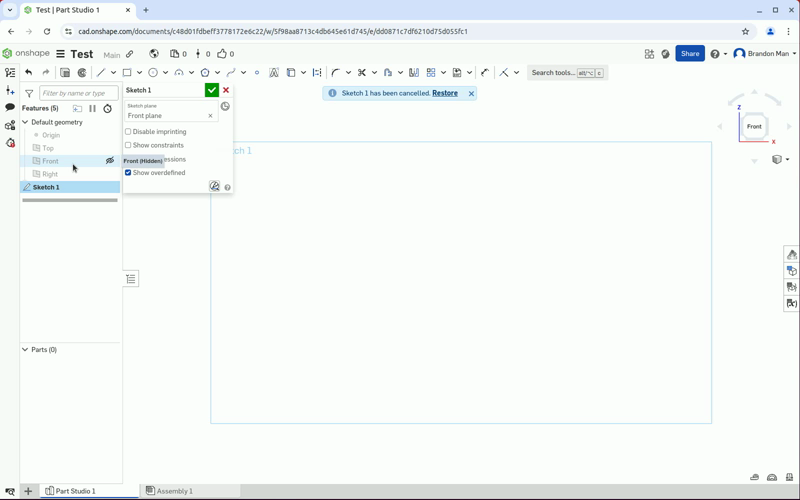
mouse_move(73, 352)
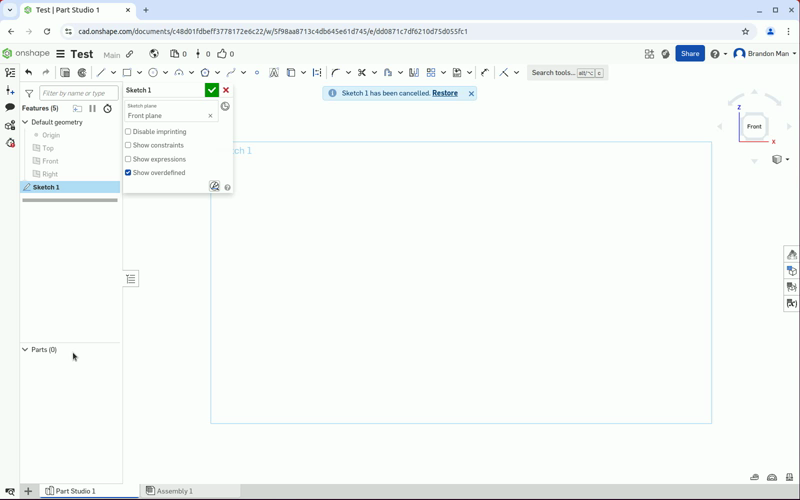
key(y)
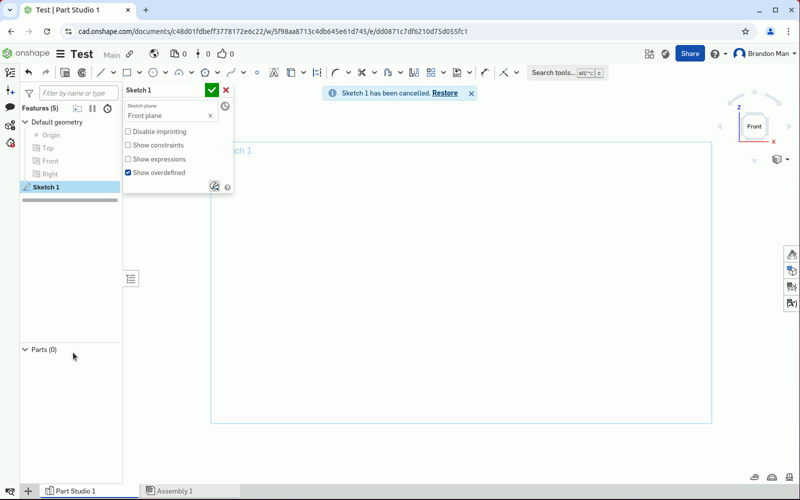
key(l)
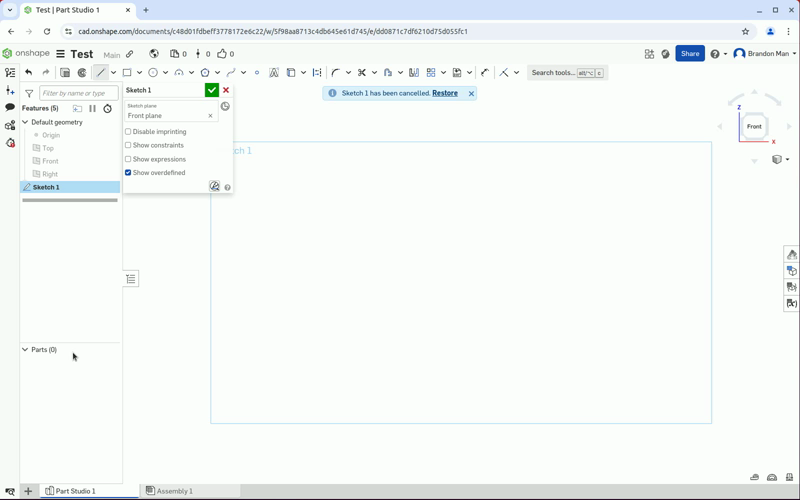
key_down(shift)
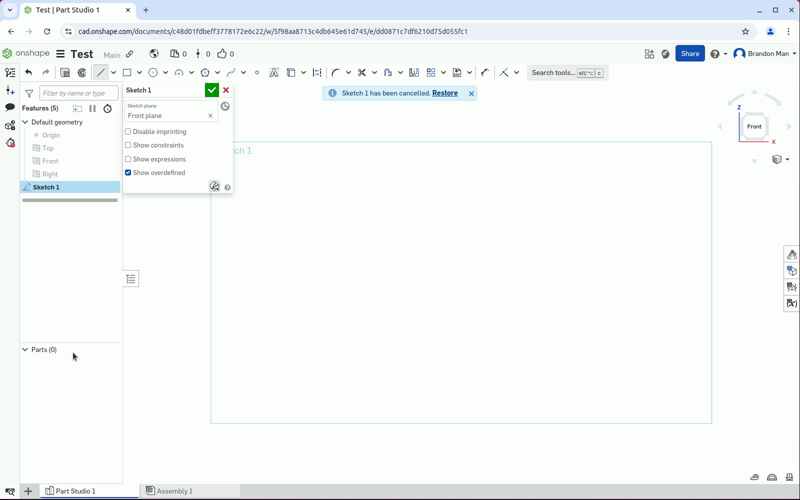
mouse_move(372, 311)
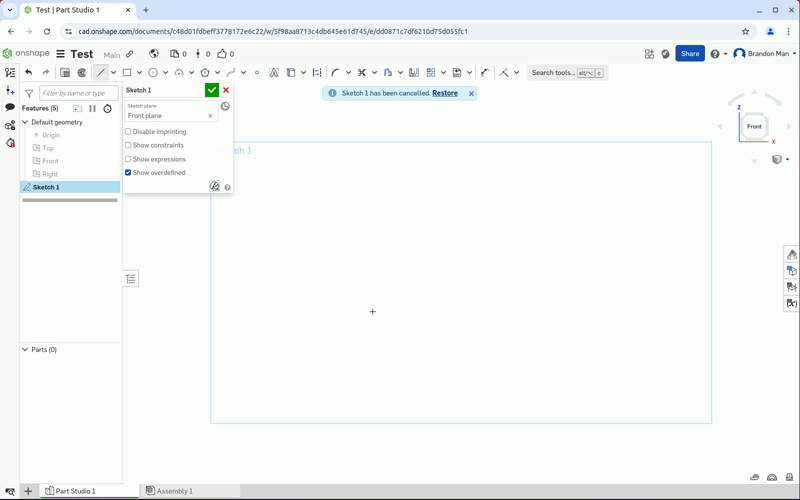
click(372, 311)
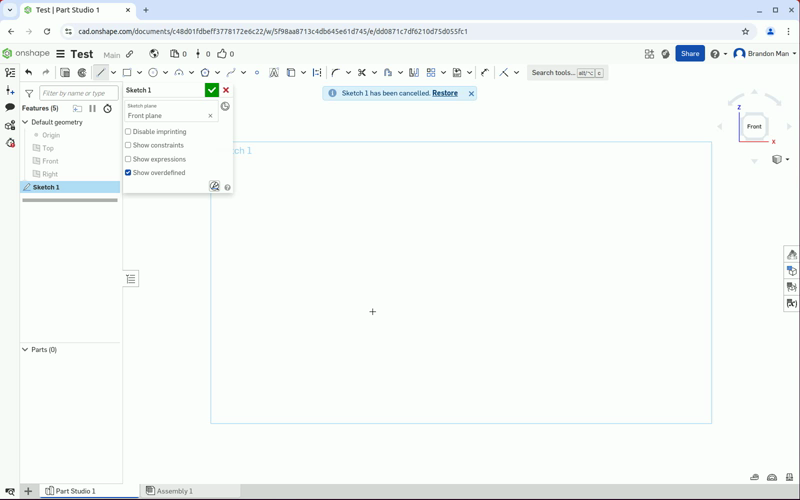
key_up(shift)
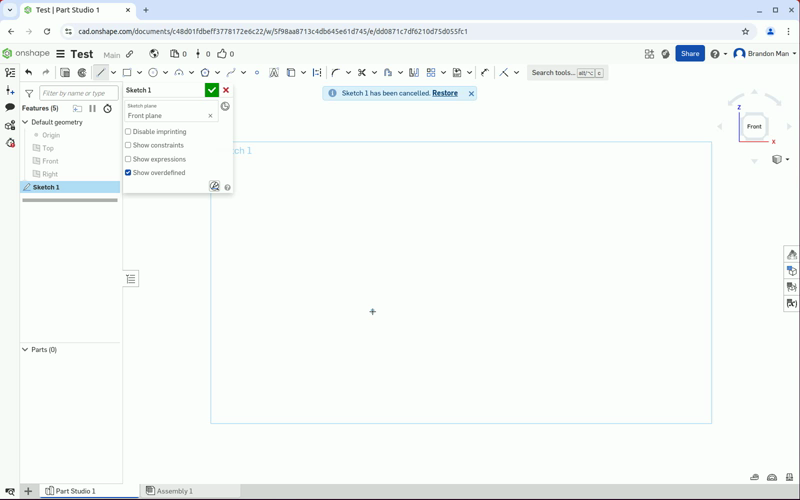
key_down(shift)
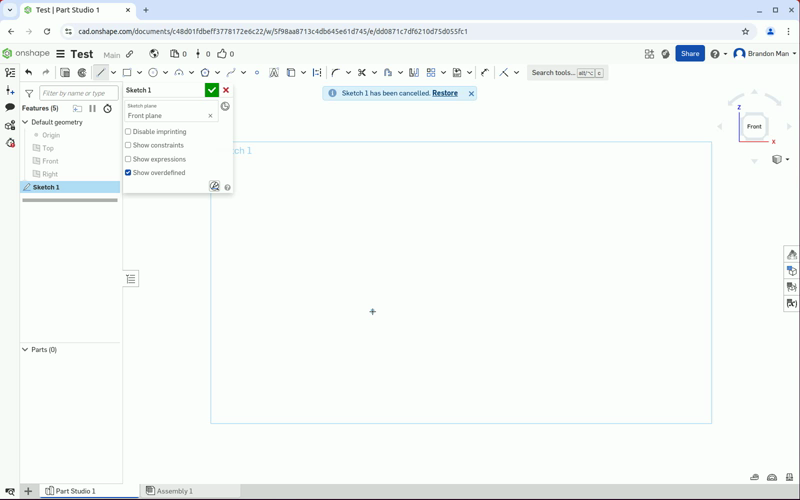
mouse_move(572, 311)
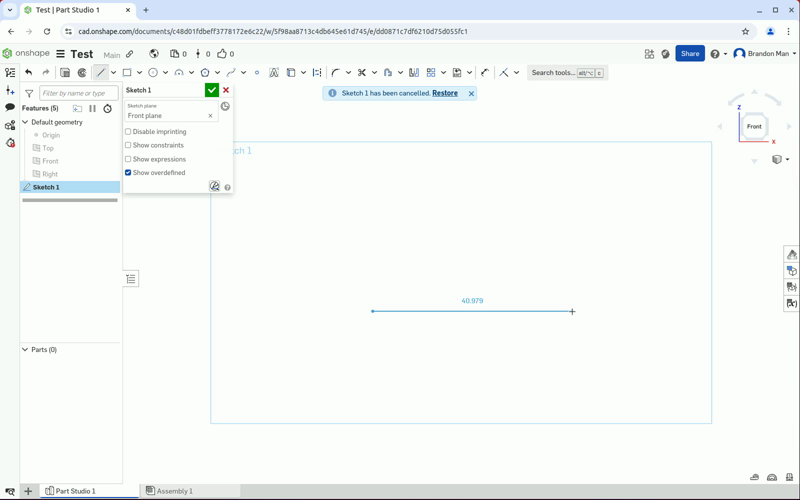
click(572, 311)
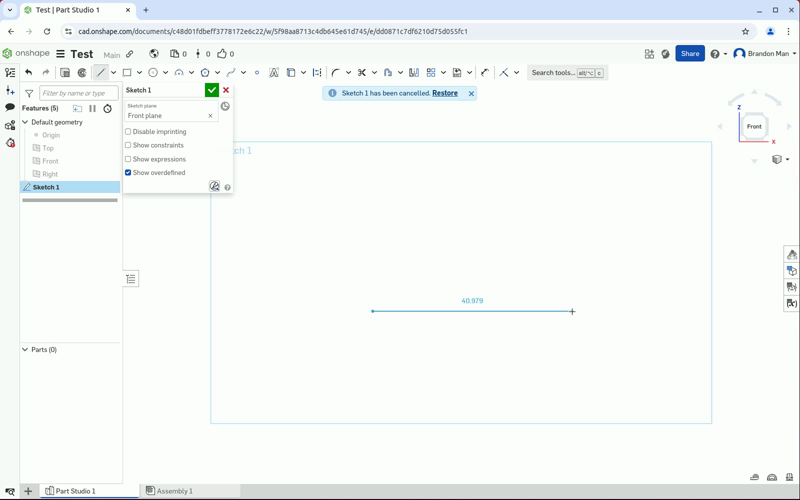
key_up(shift)
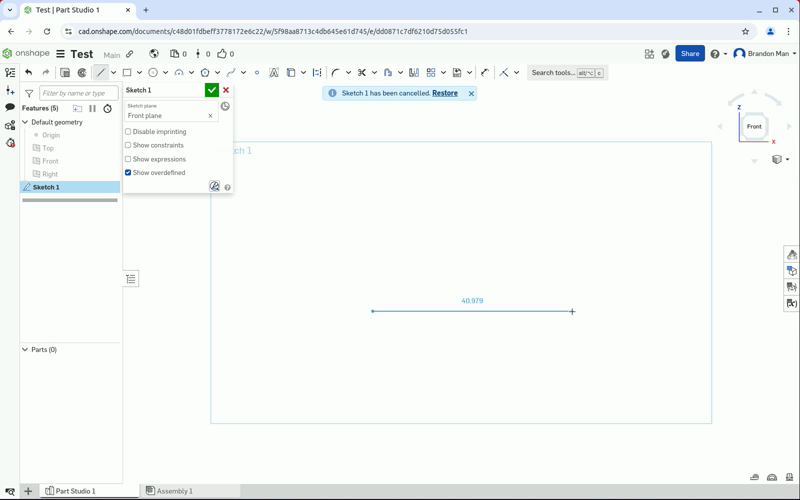
key_down(shift)
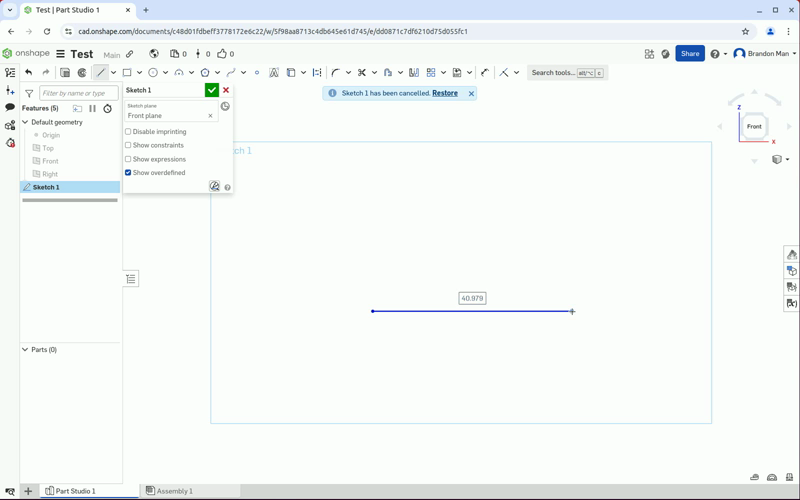
mouse_move(589, 311)
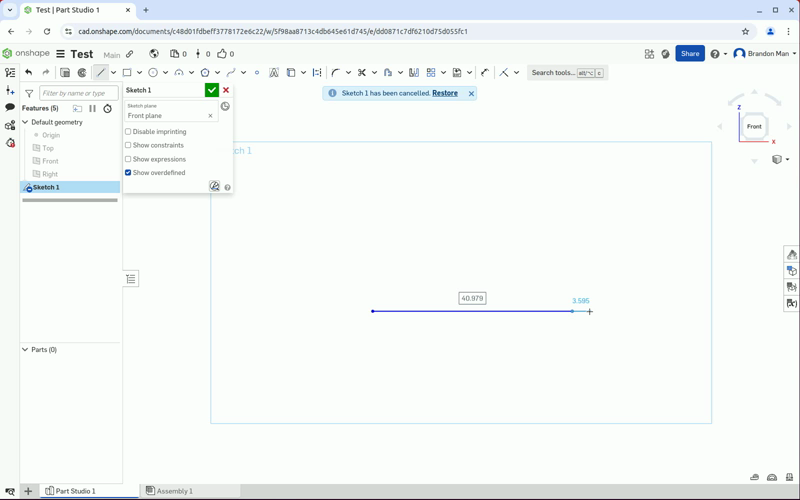
mouse_move(572, 294)
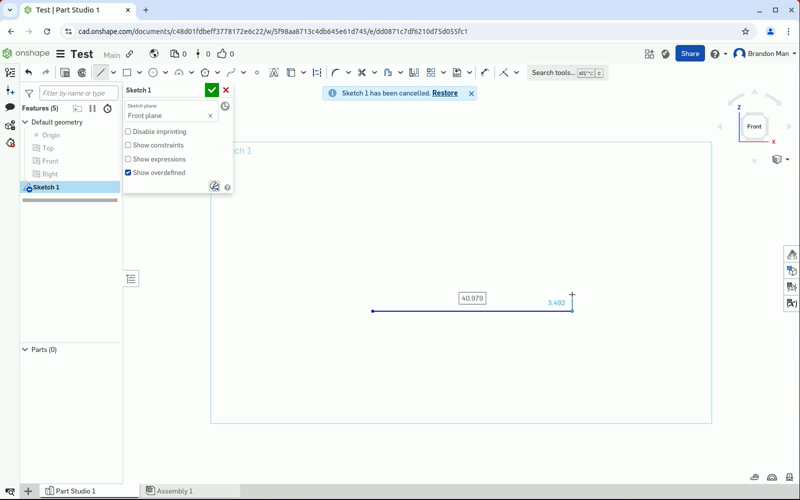
click(572, 294)
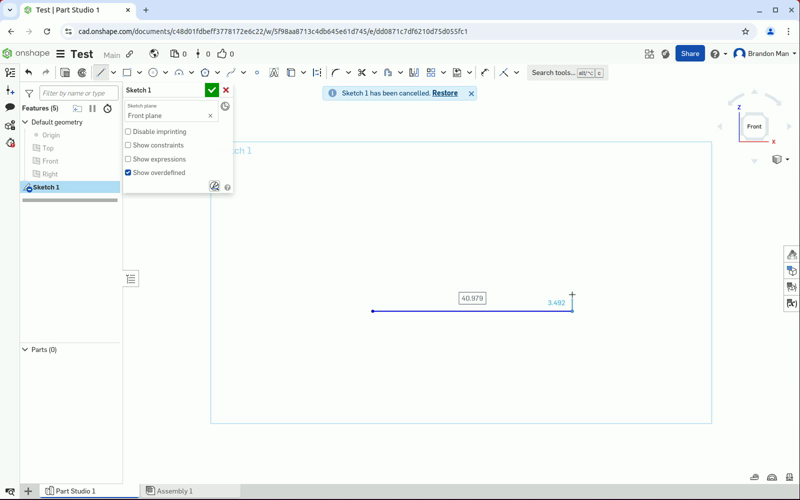
key_up(shift)
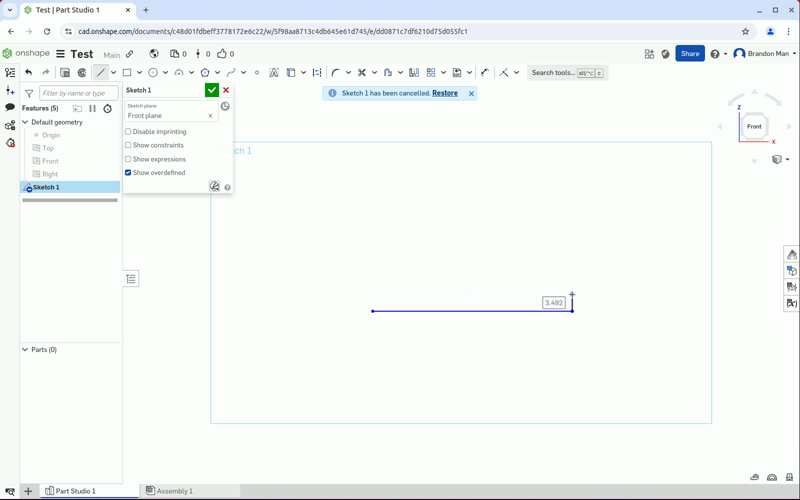
key_down(shift)
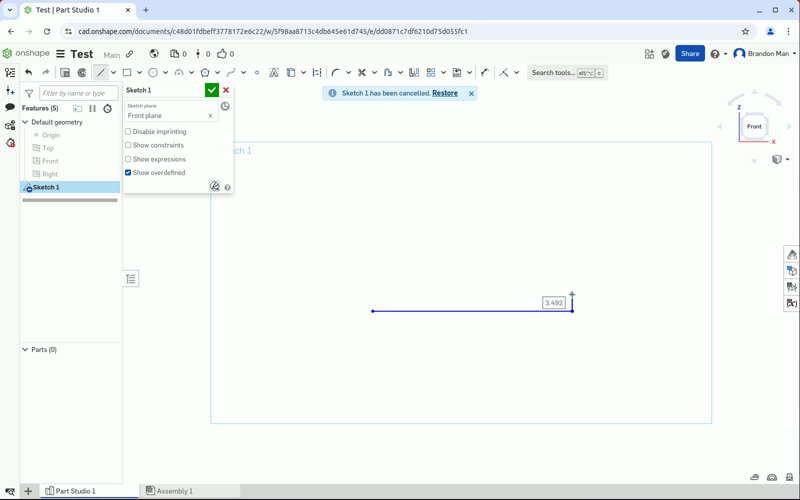
mouse_move(589, 294)
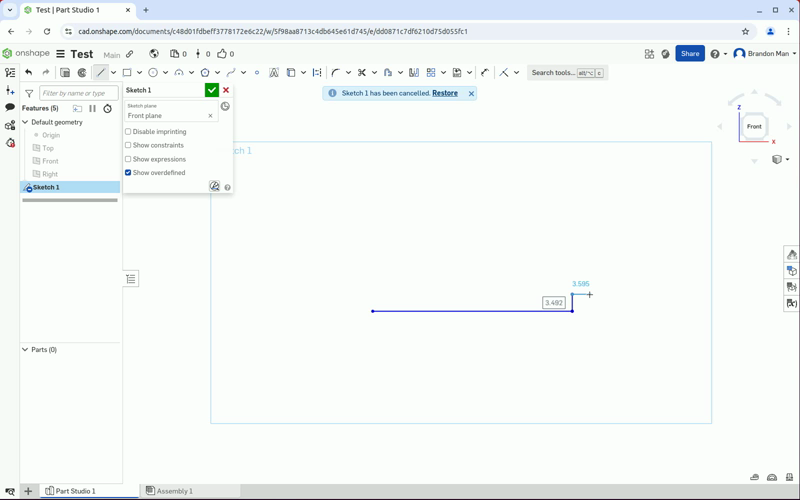
mouse_move(530, 294)
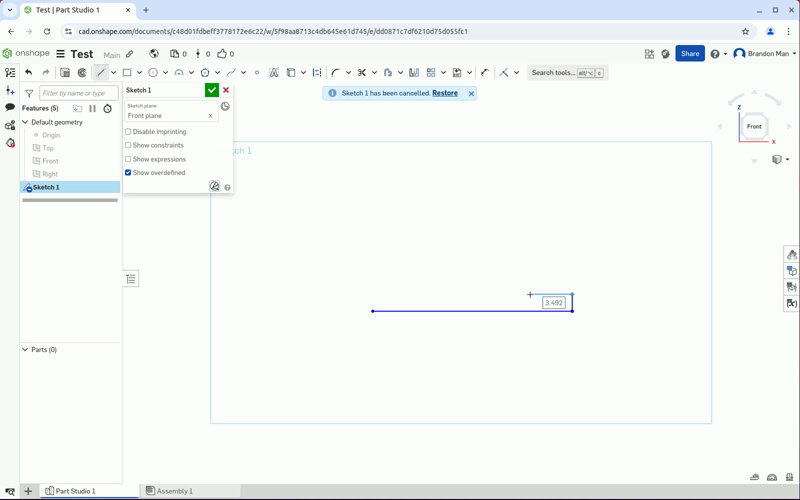
click(530, 294)
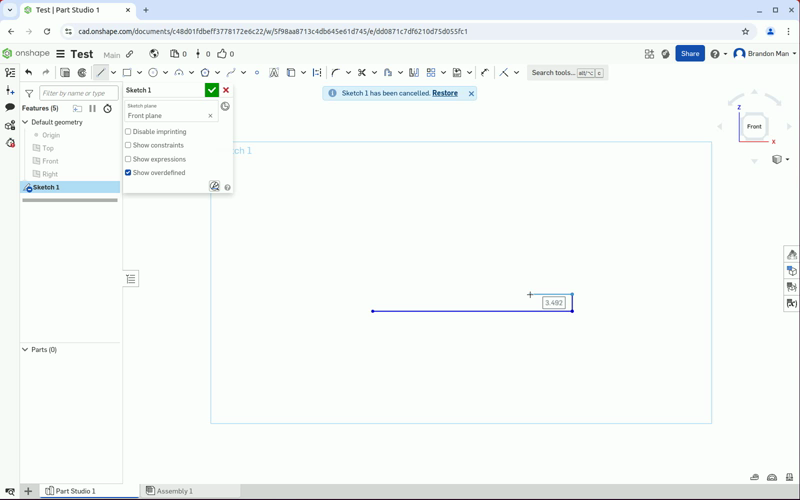
key_up(shift)
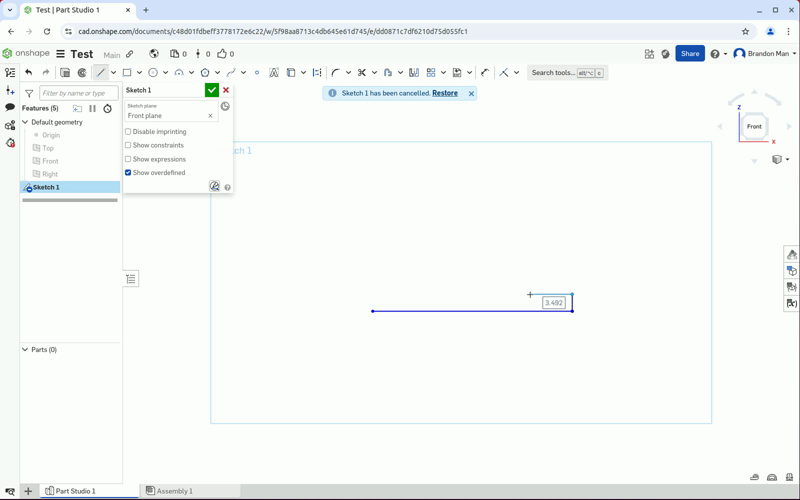
key_down(shift)
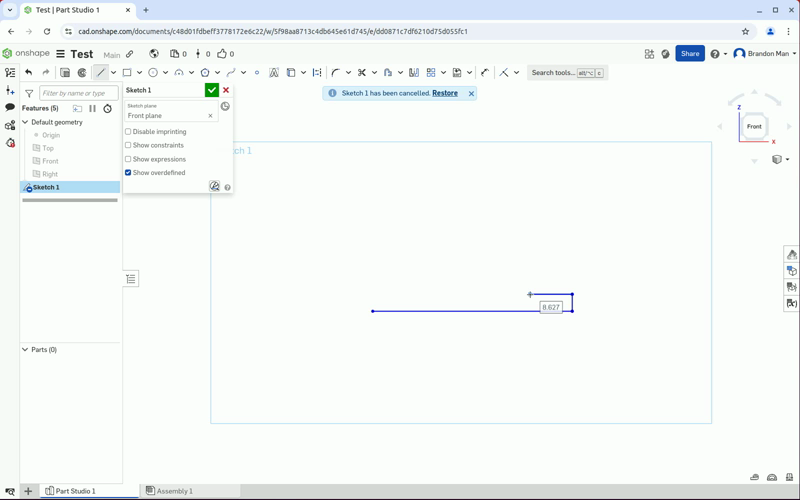
mouse_move(560, 294)
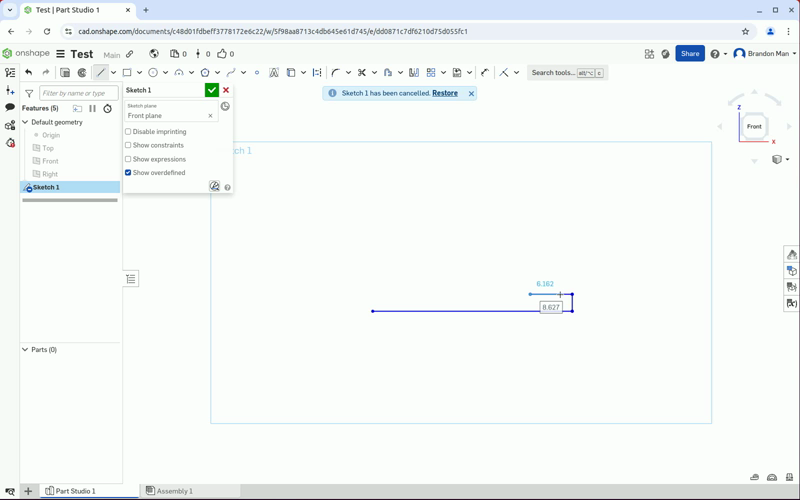
mouse_move(530, 252)
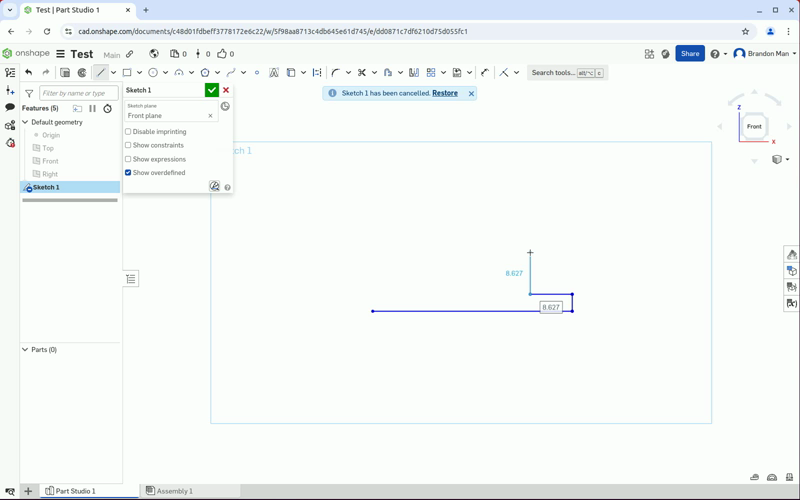
click(530, 252)
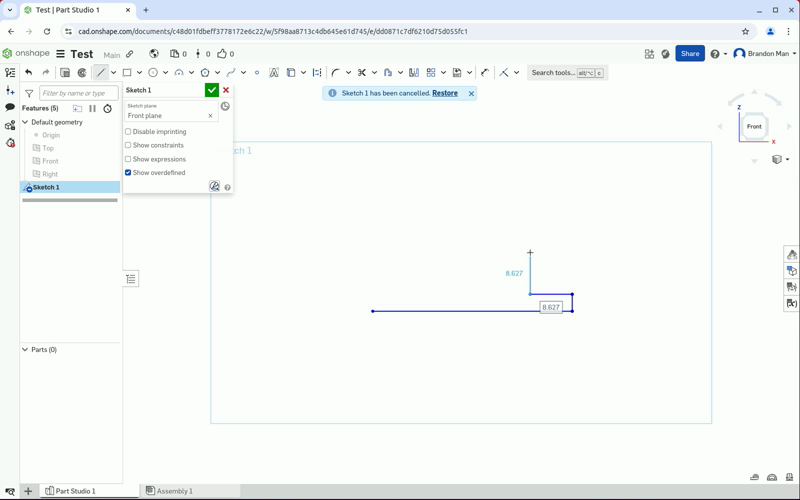
key_up(shift)
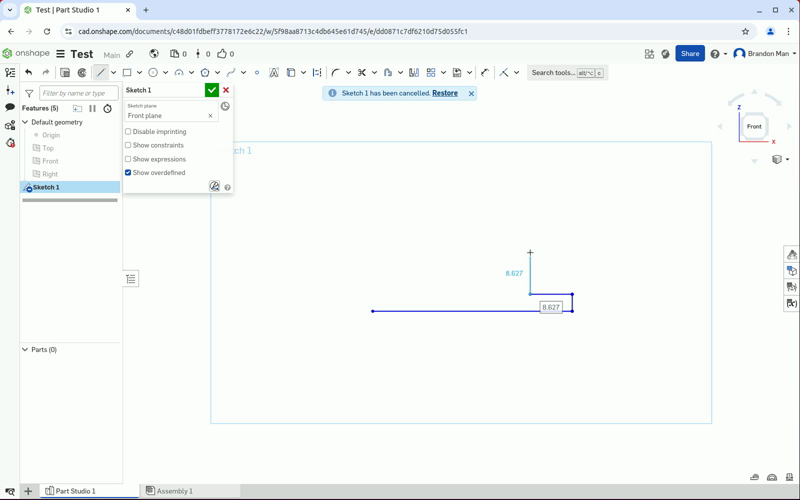
key_down(shift)
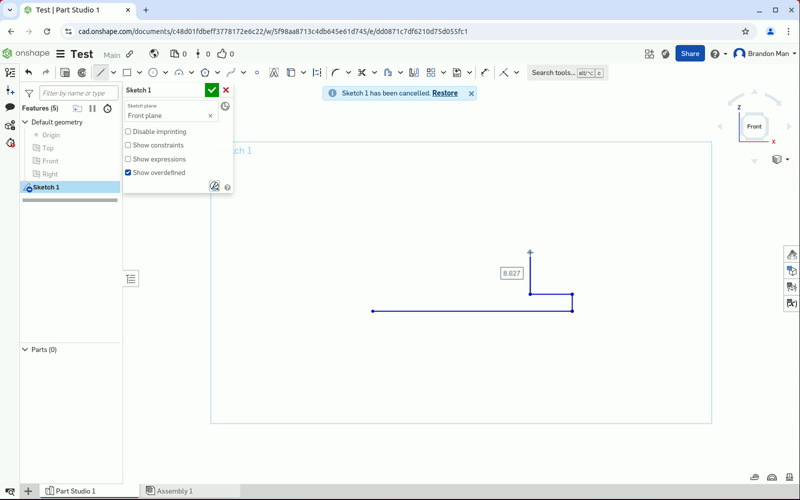
mouse_move(560, 252)
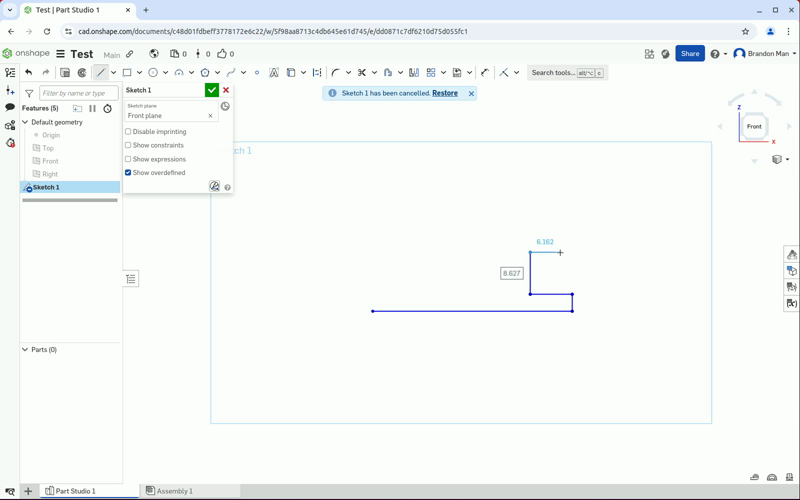
mouse_move(515, 252)
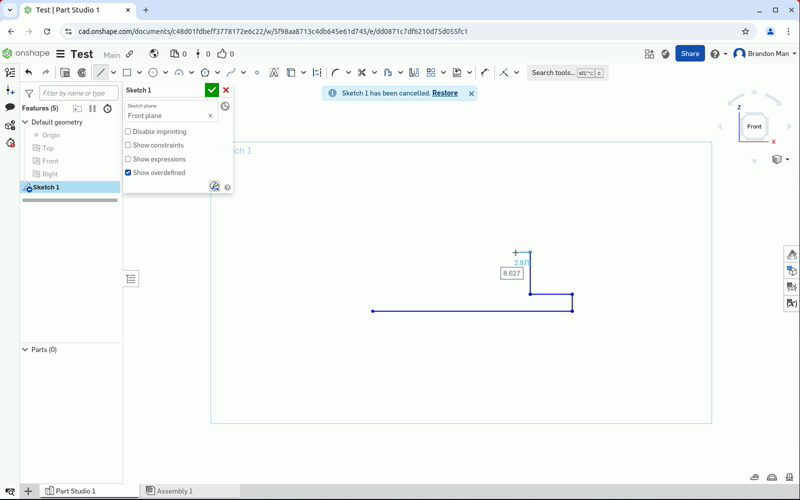
click(515, 252)
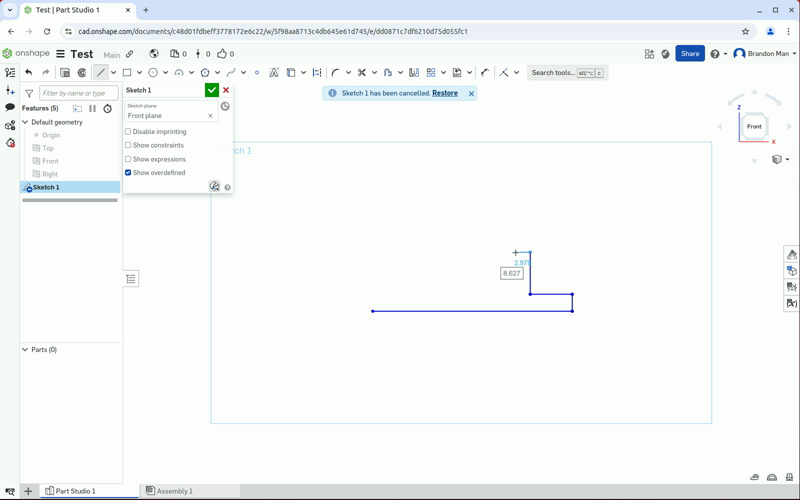
key_up(shift)
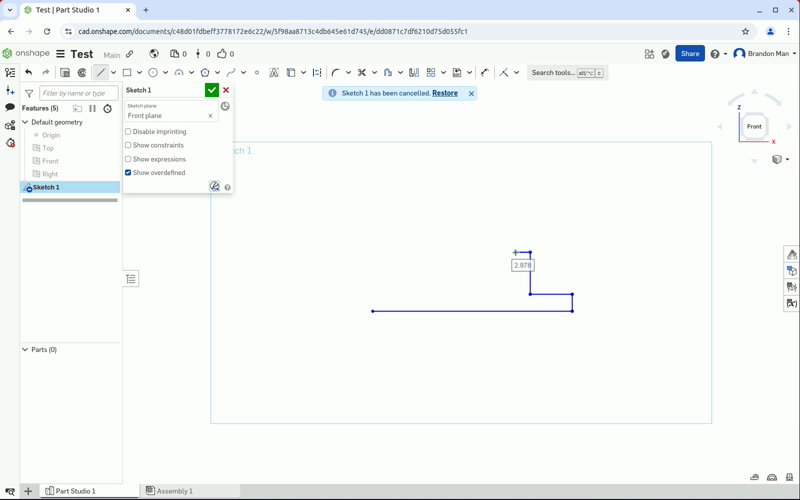
key(esc)
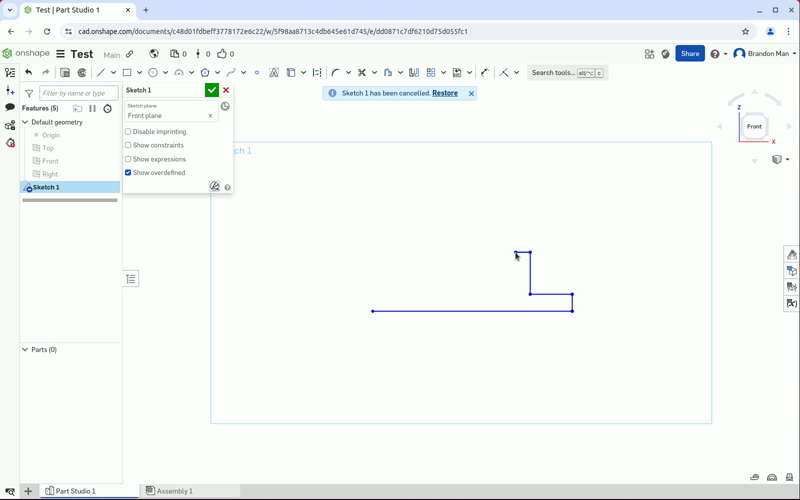
key(a)
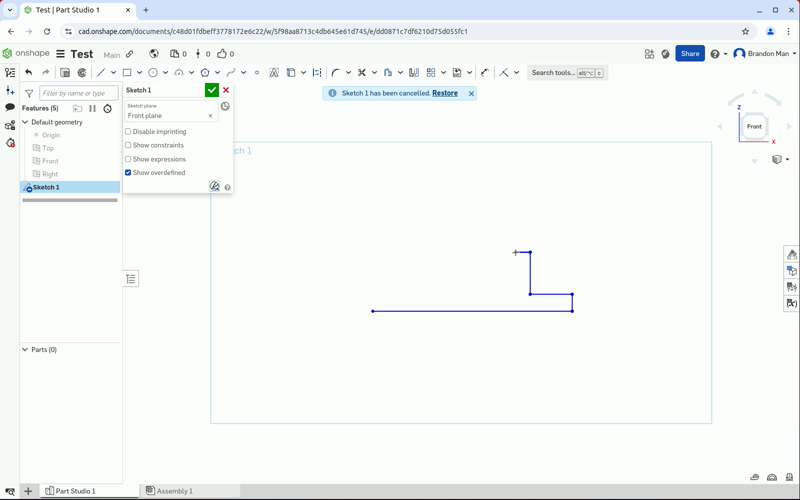
mouse_move(515, 252)
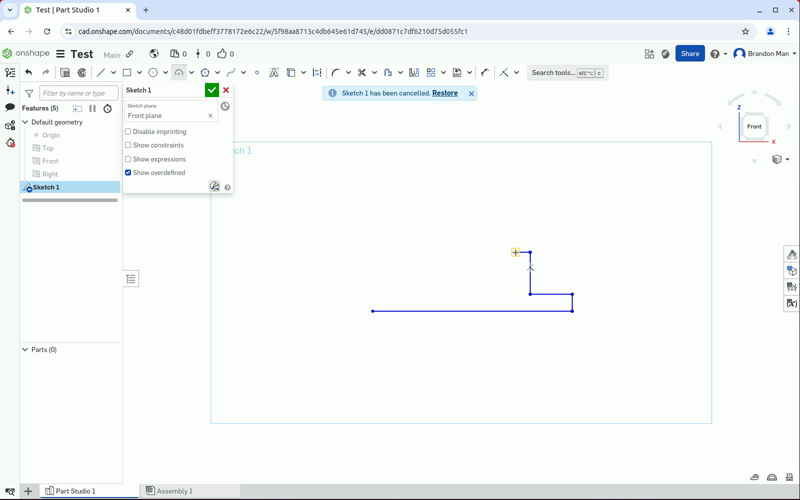
click(515, 252)
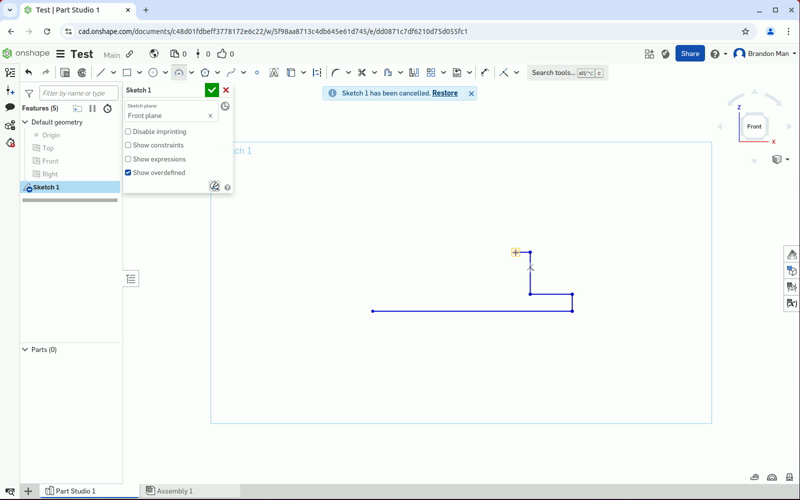
key_down(shift)
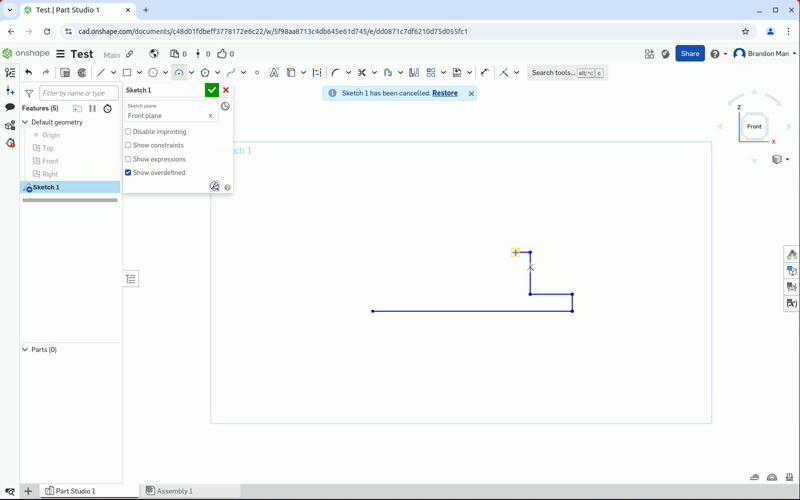
mouse_move(431, 252)
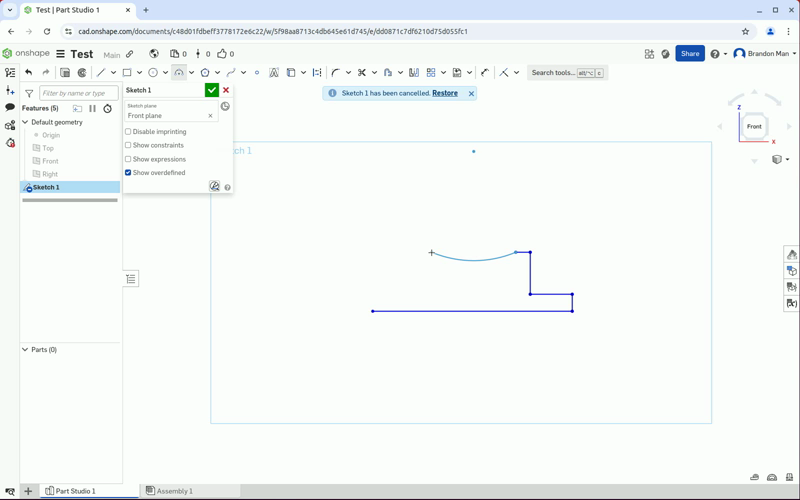
click(431, 252)
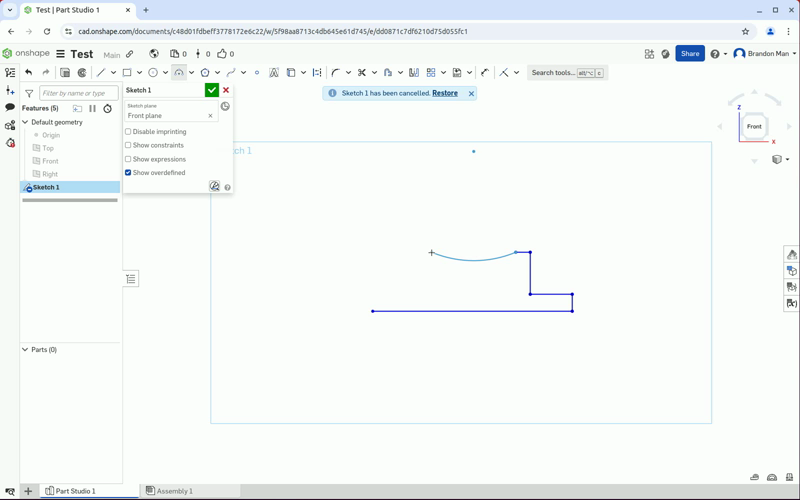
mouse_move(473, 294)
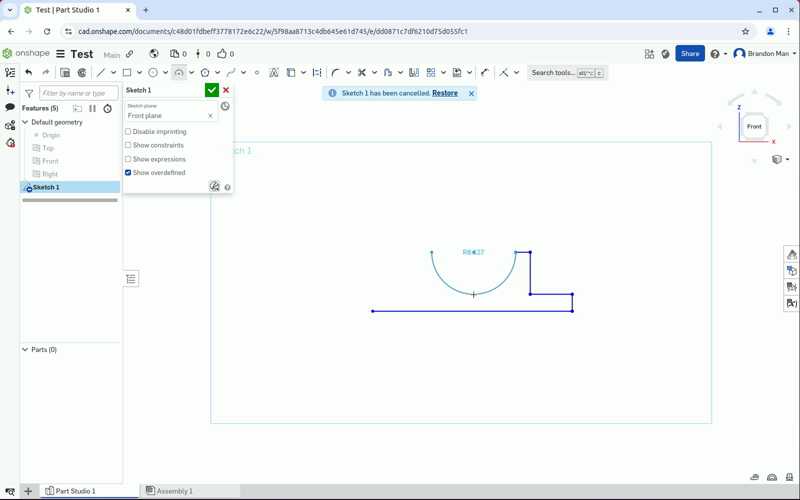
click(473, 294)
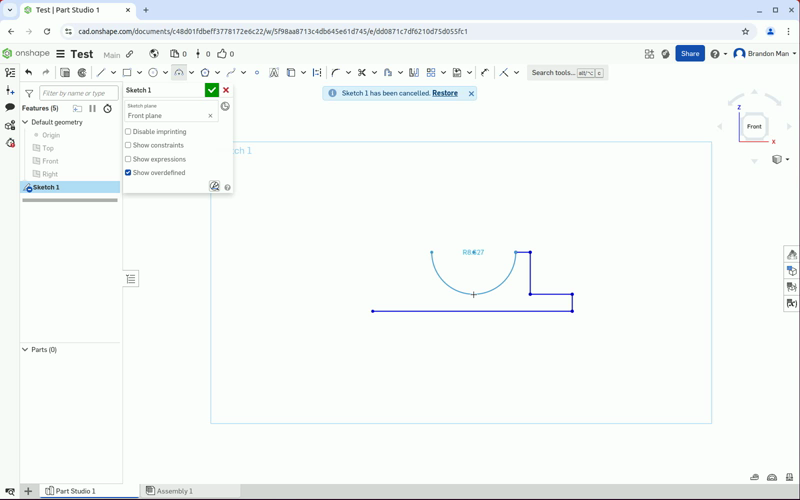
key_up(shift)
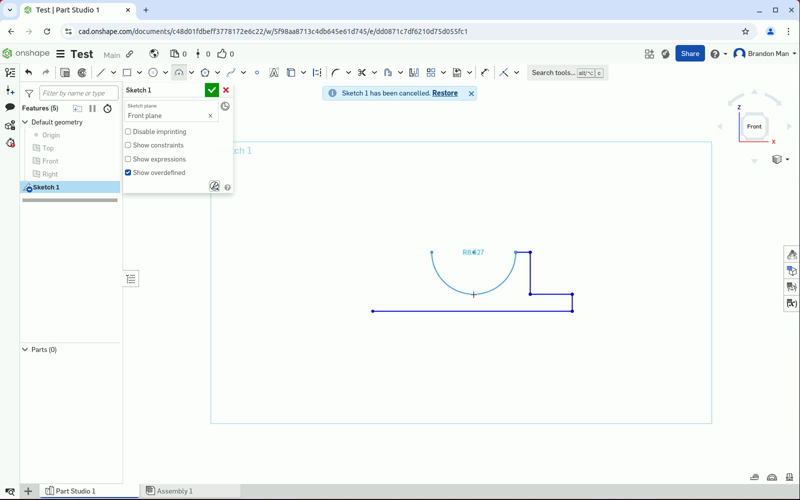
key(esc)
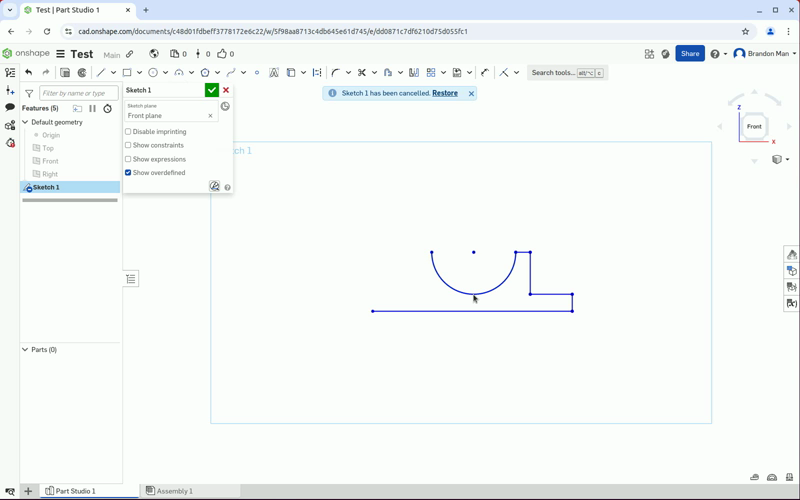
key(l)
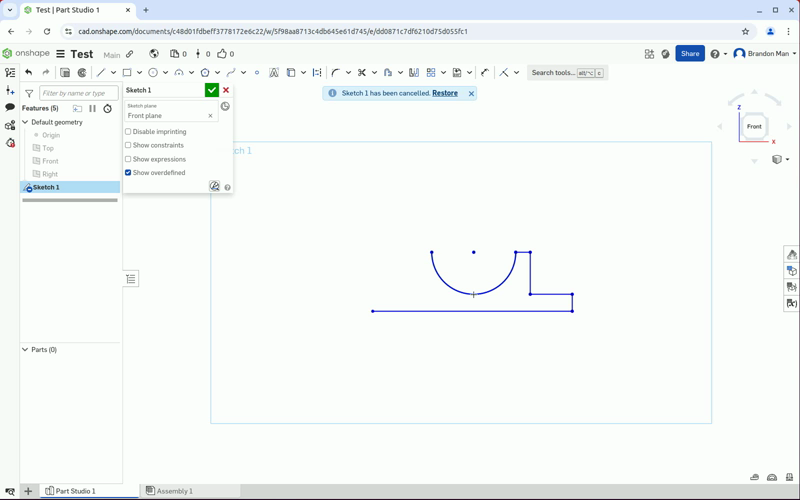
mouse_move(431, 252)
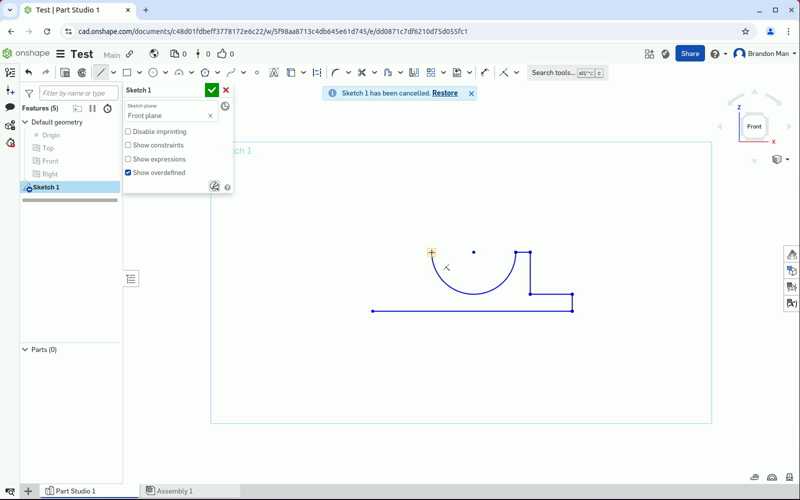
click(431, 252)
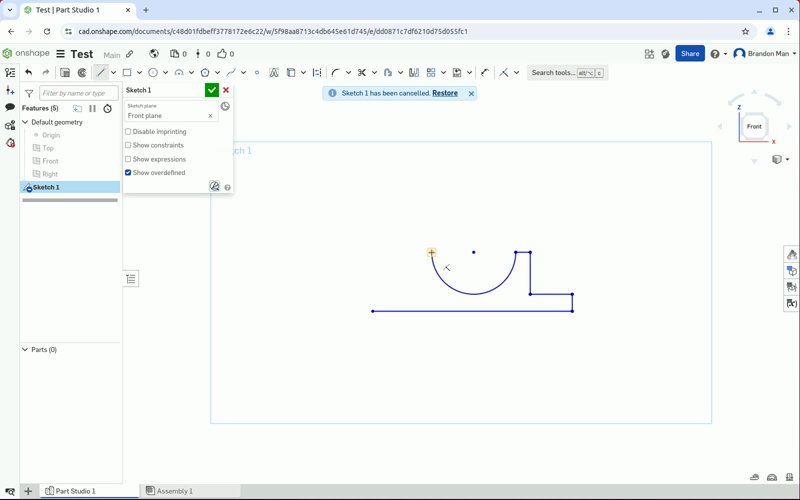
key_down(shift)
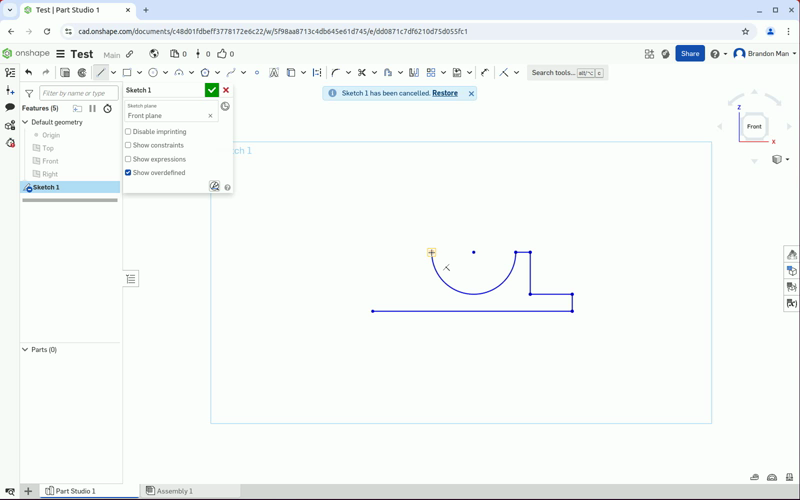
mouse_move(461, 252)
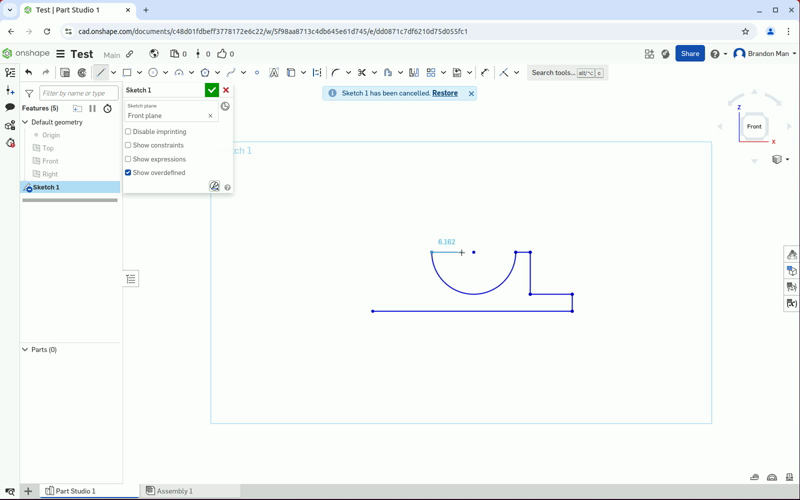
mouse_move(414, 252)
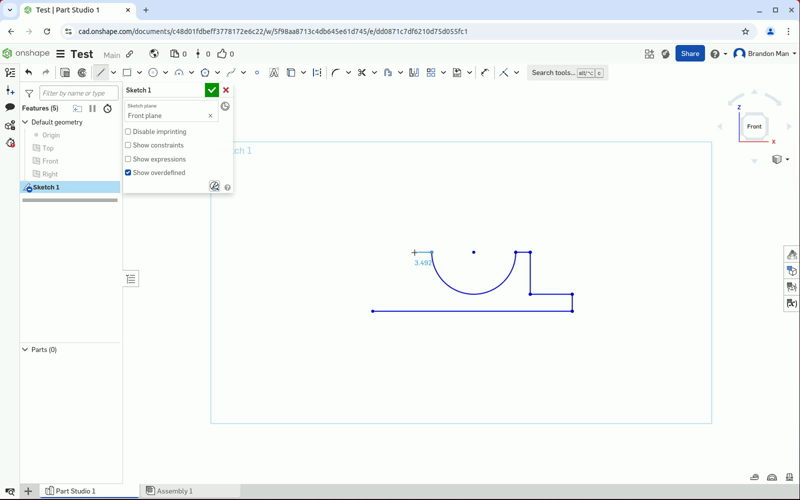
click(414, 252)
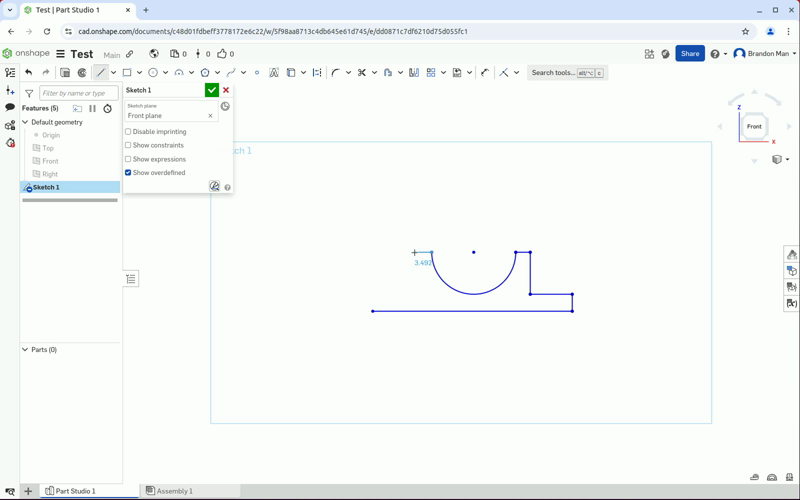
key_up(shift)
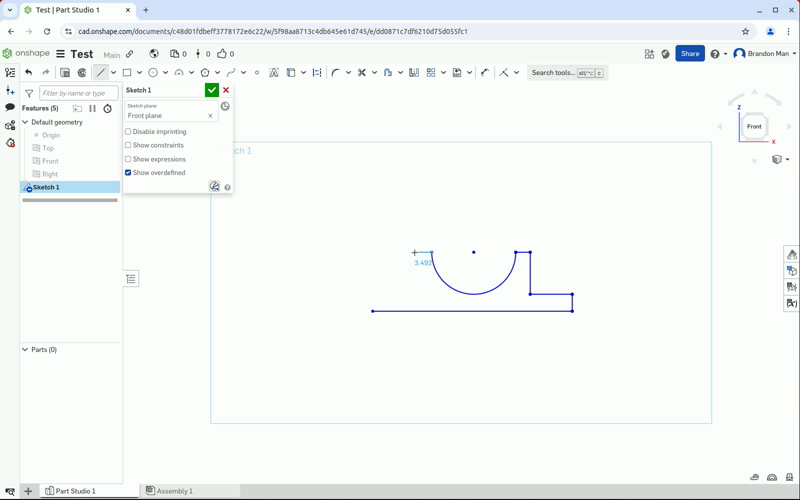
key_down(shift)
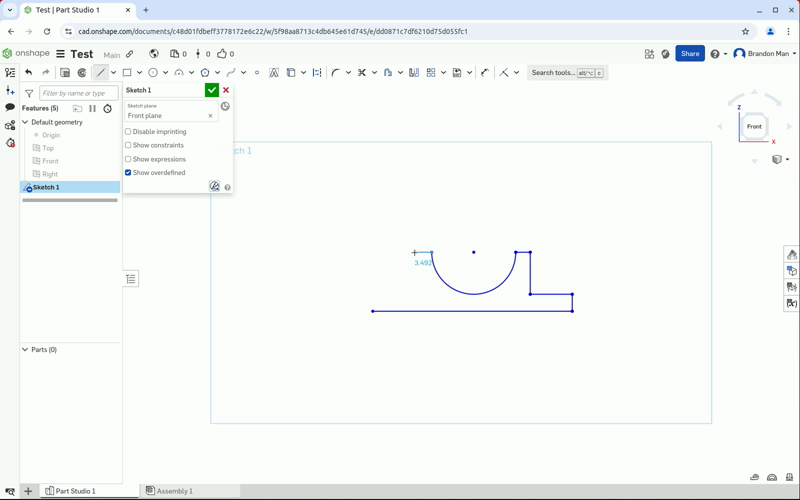
mouse_move(444, 252)
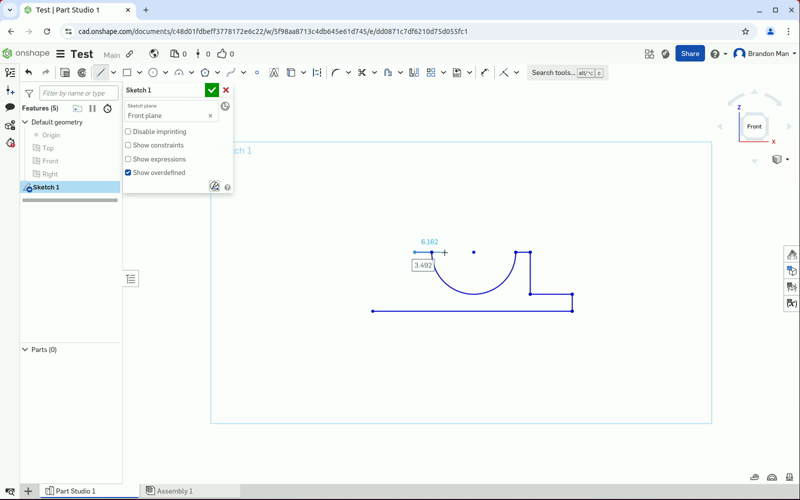
mouse_move(414, 294)
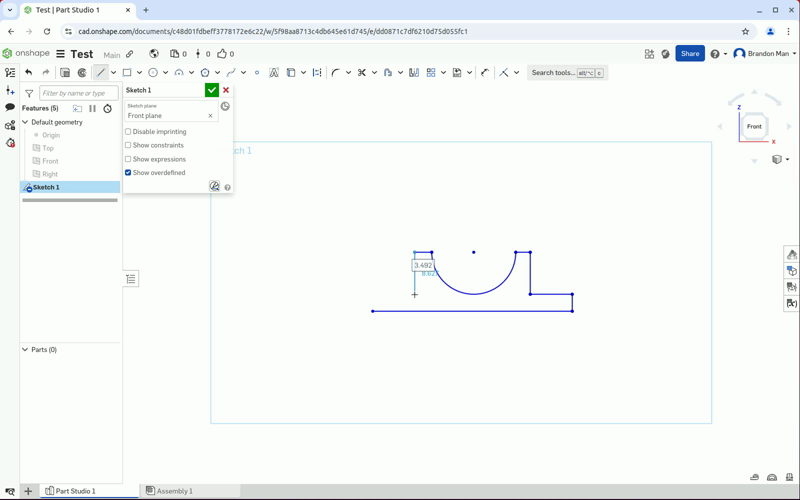
click(414, 294)
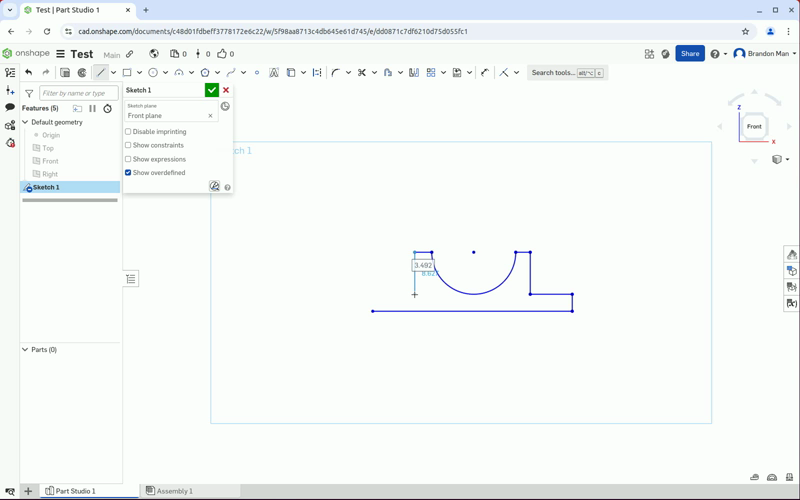
key_up(shift)
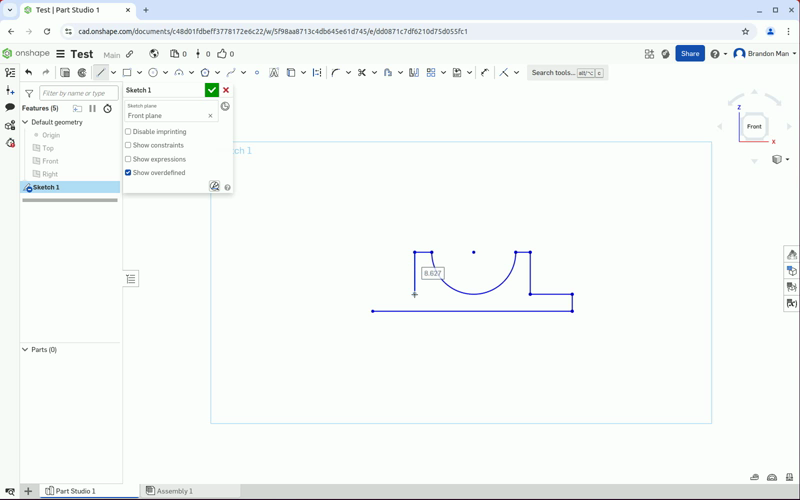
key_down(shift)
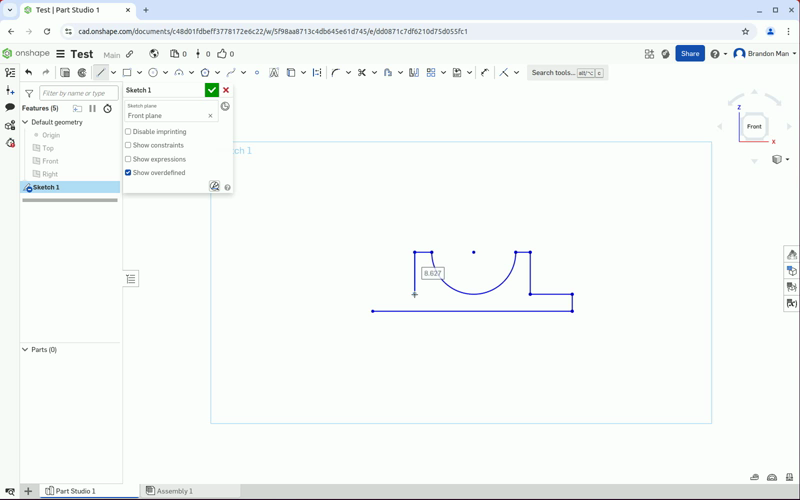
mouse_move(444, 294)
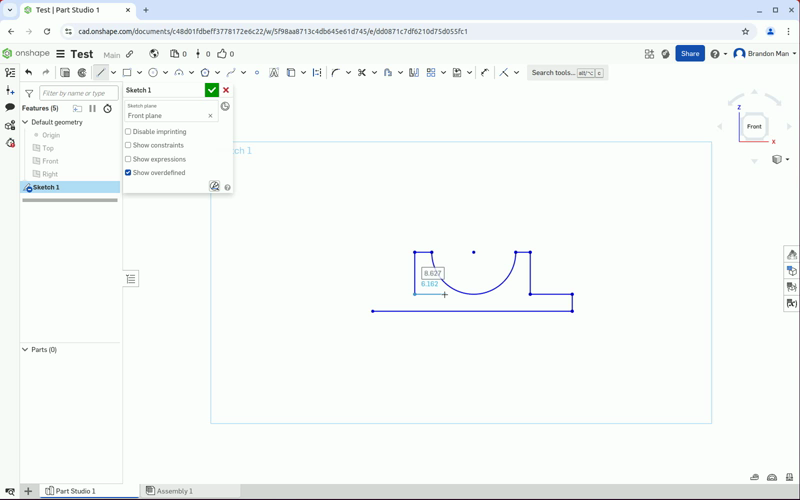
mouse_move(372, 294)
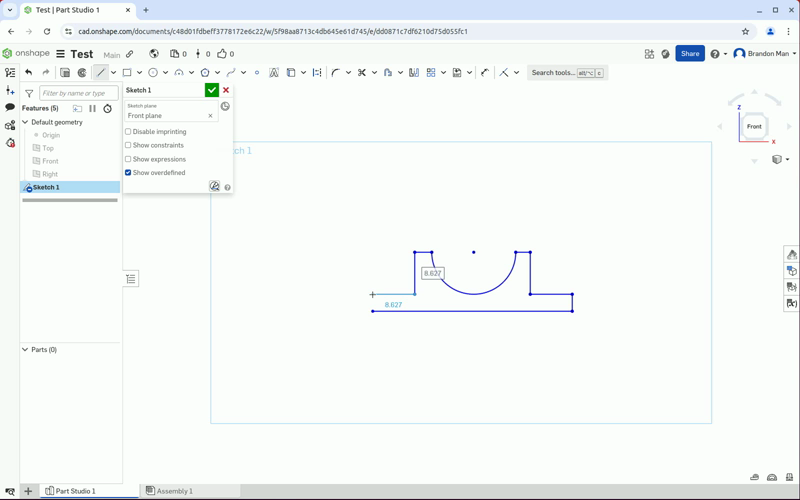
click(372, 294)
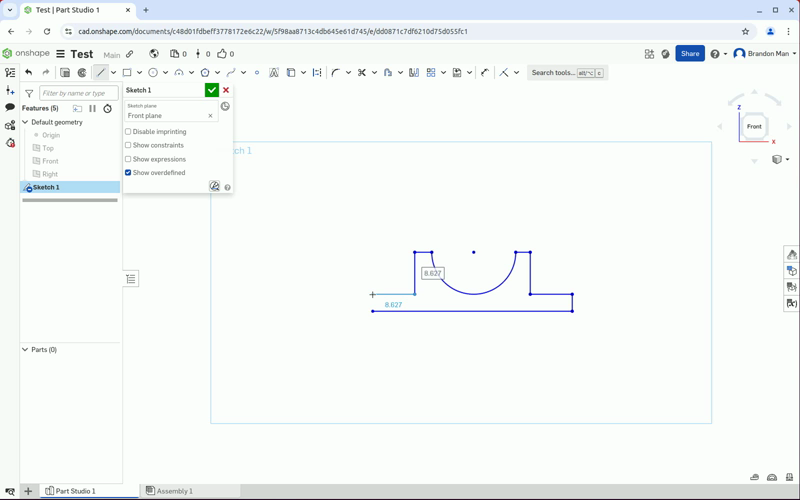
key_up(shift)
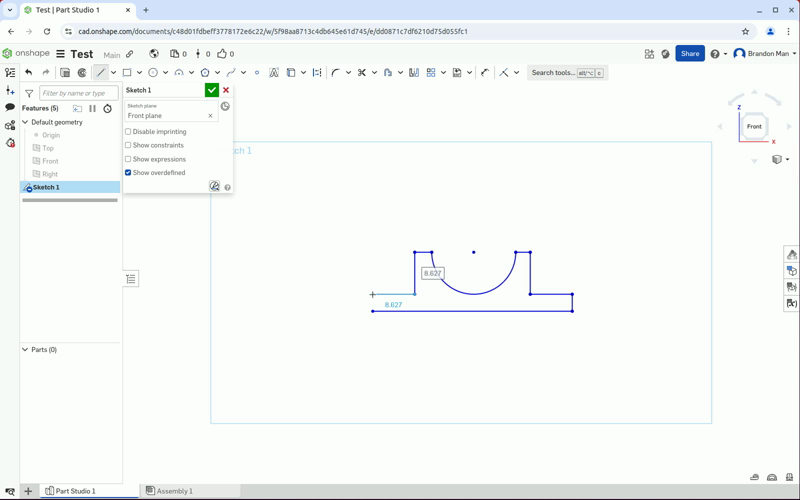
mouse_move(402, 294)
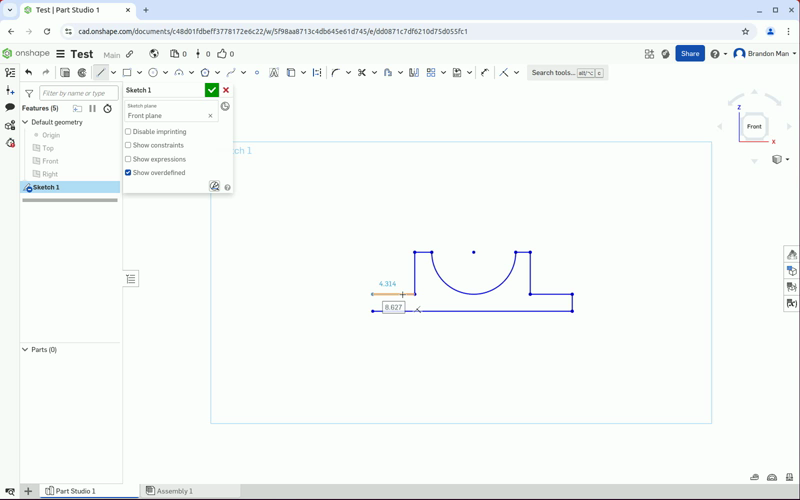
key_down(shift)
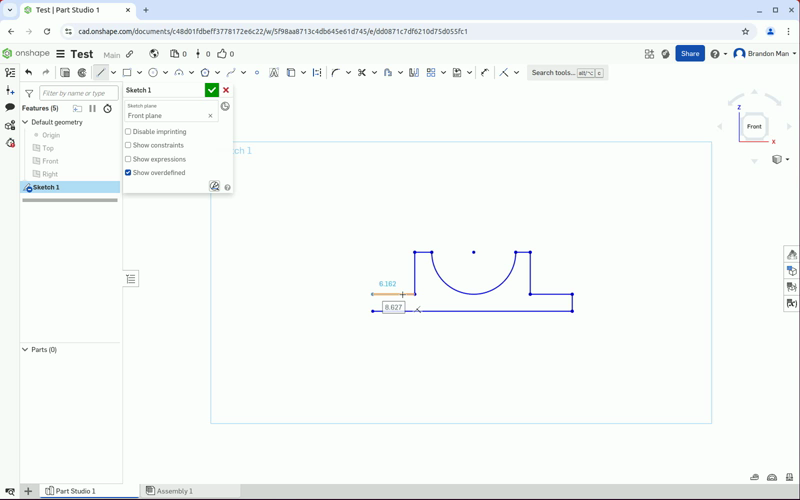
mouse_move(372, 311)
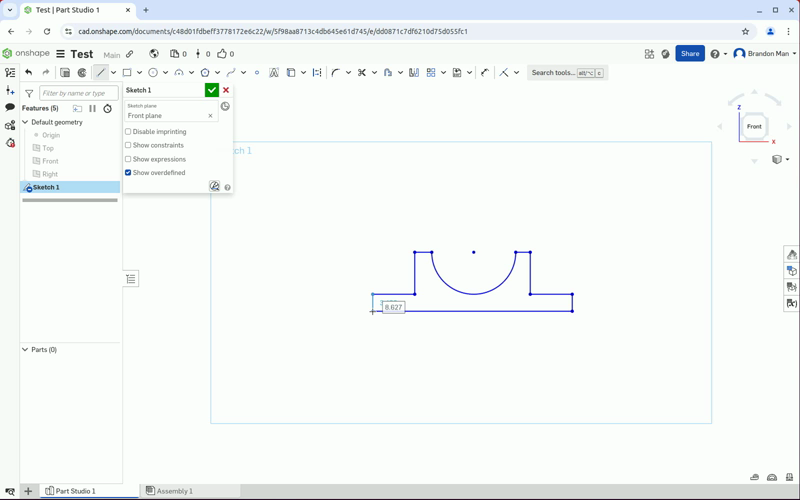
key_up(shift)
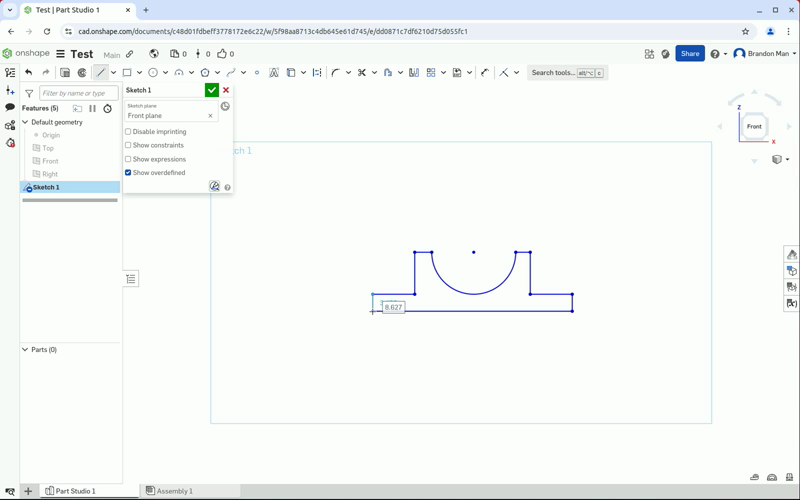
click(372, 311)
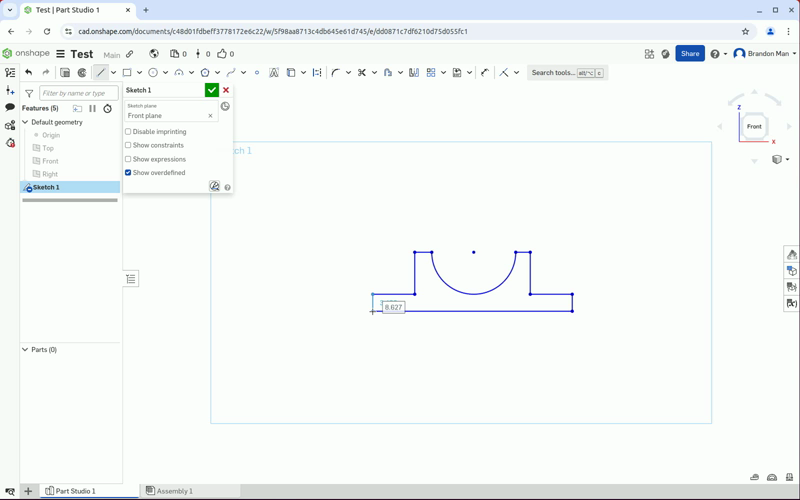
key(esc)
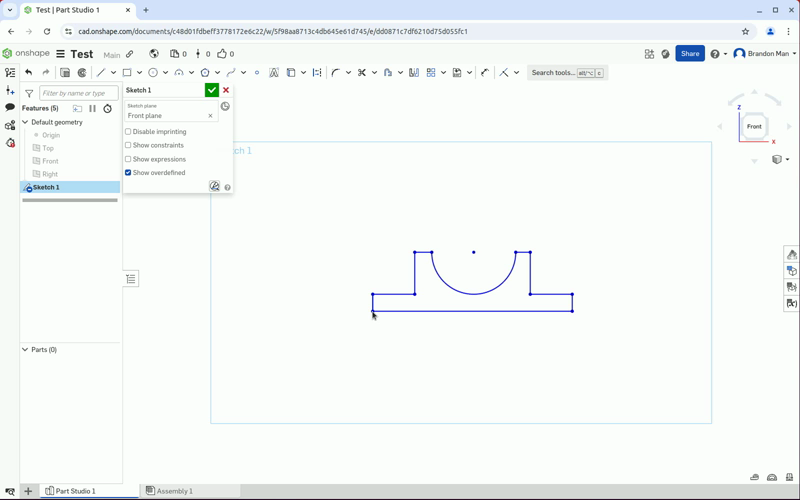
mouse_move(517, 295)
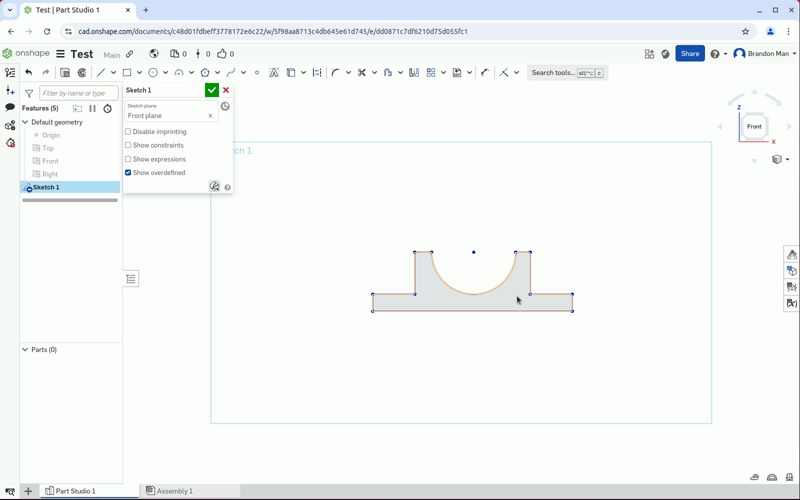
scroll(6)
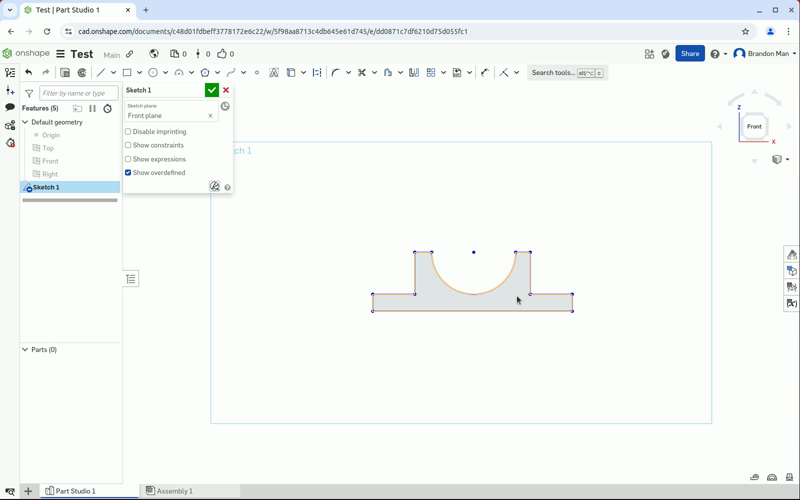
scroll(6)
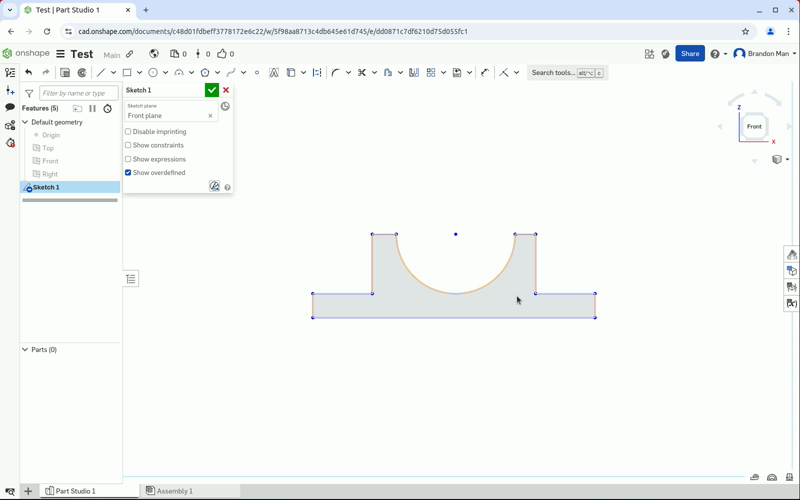
scroll(6)
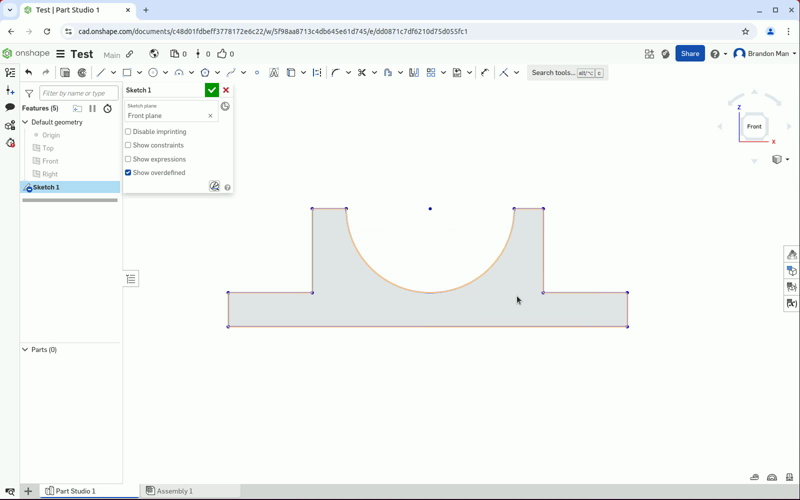
scroll(6)
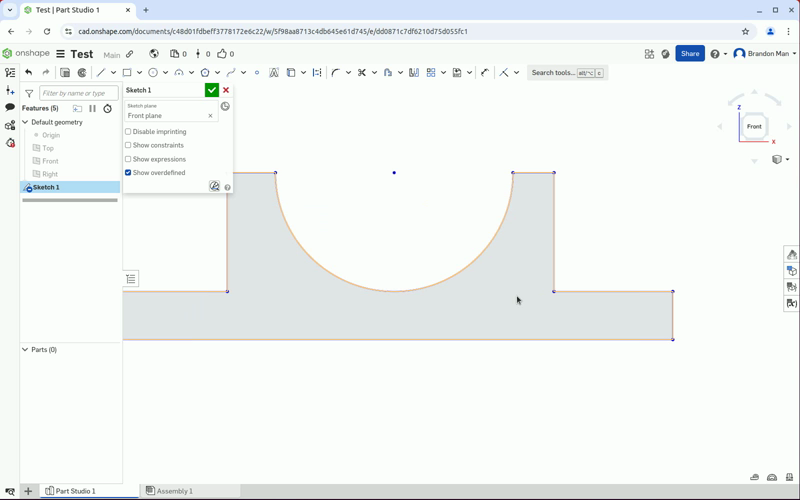
scroll(6)
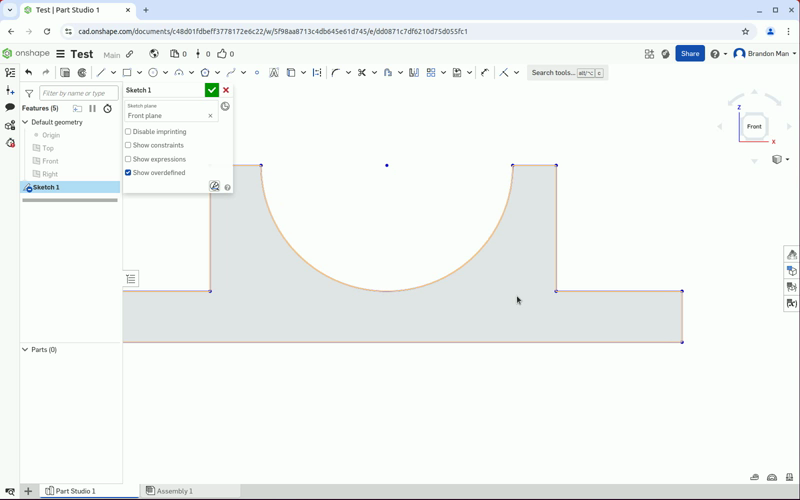
scroll(6)
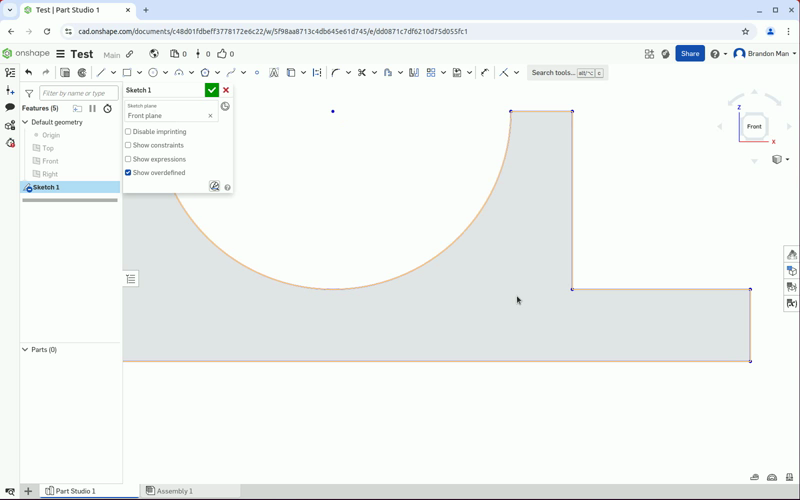
scroll(6)
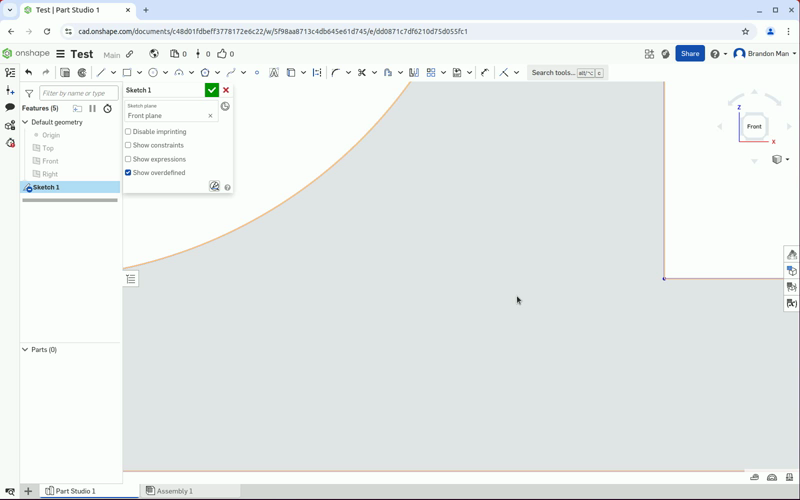
click(517, 295)
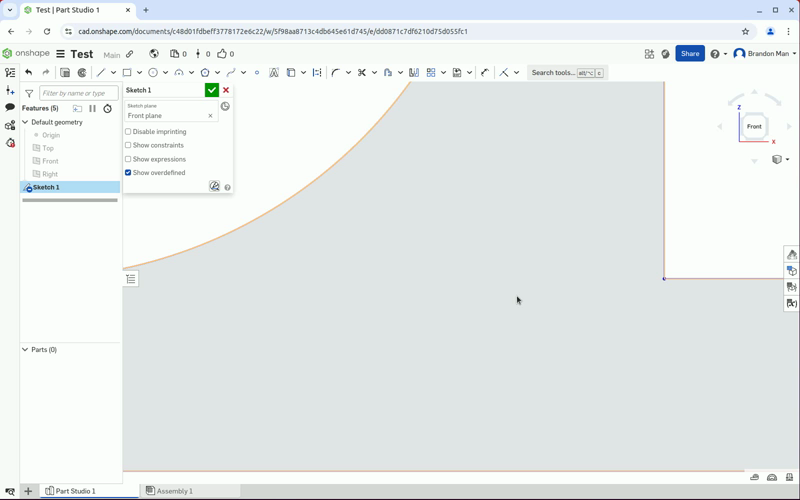
scroll(-6)
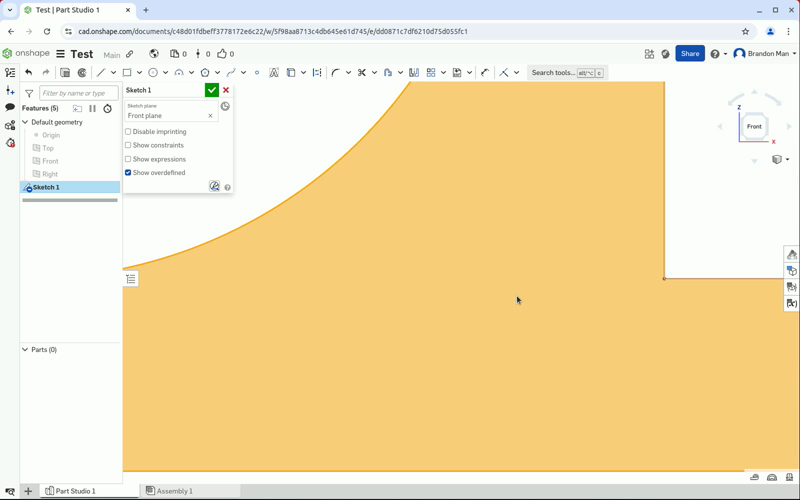
scroll(-6)
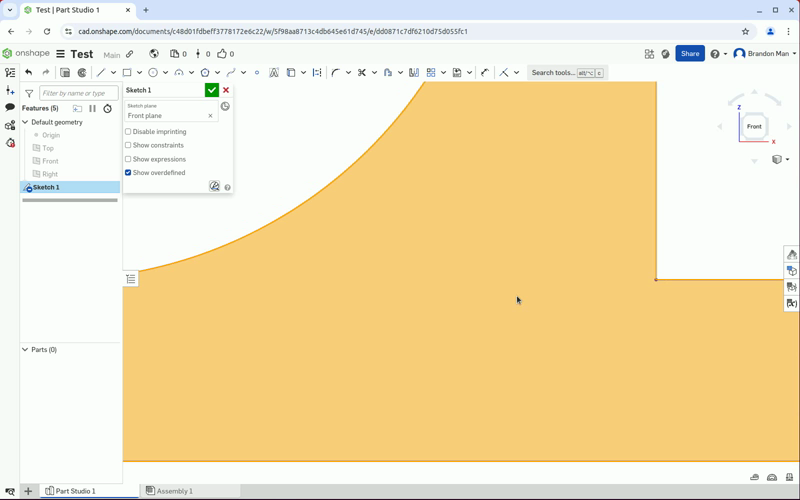
scroll(-6)
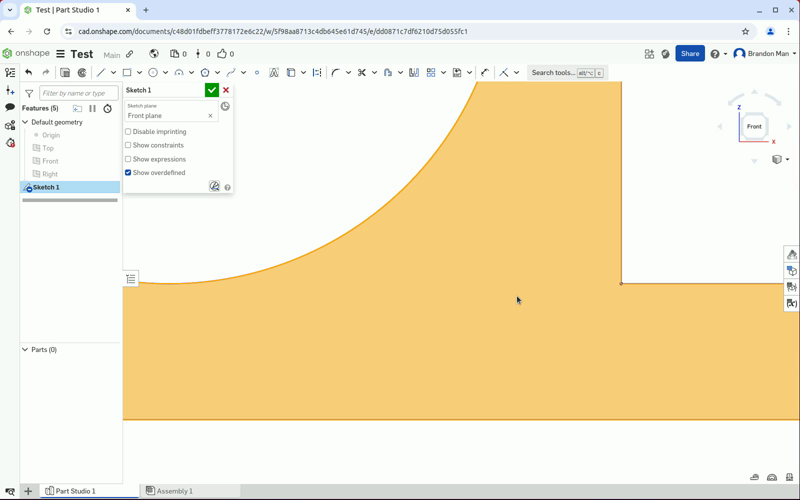
scroll(-6)
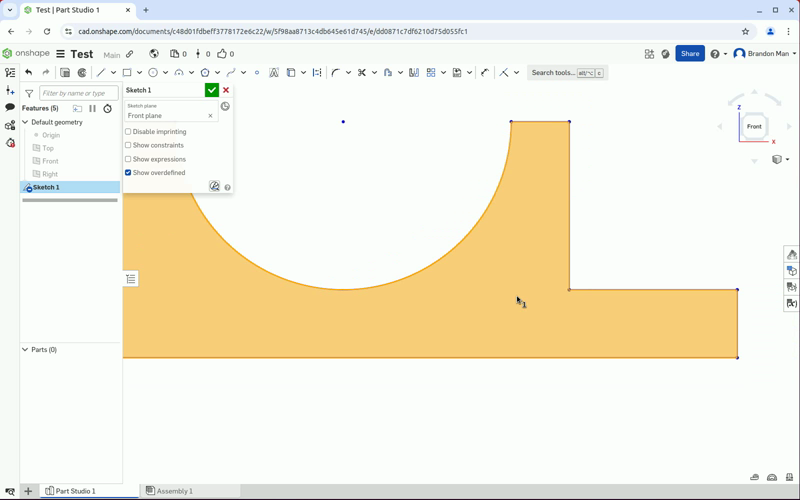
scroll(-6)
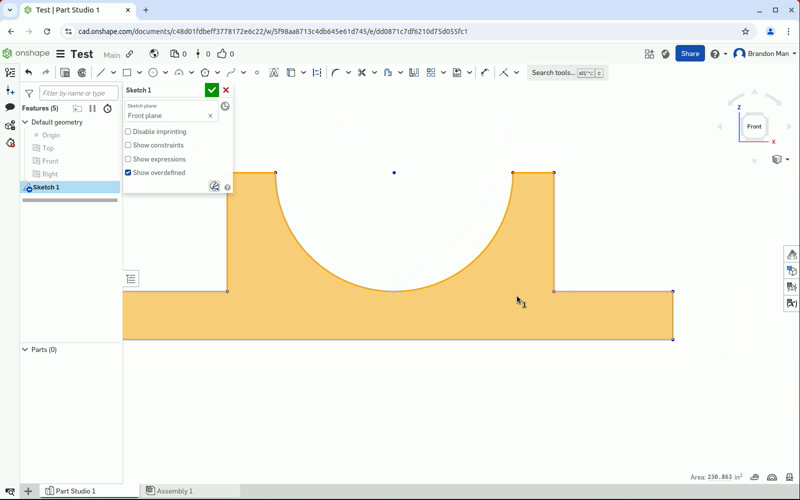
scroll(-6)
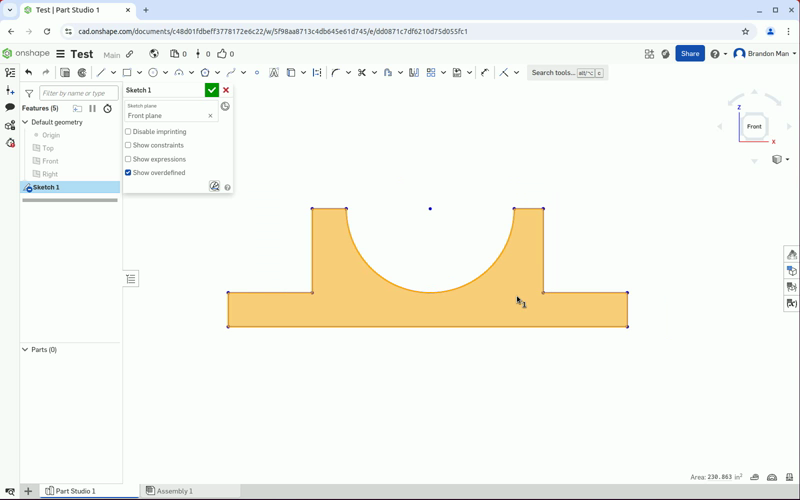
scroll(-6)
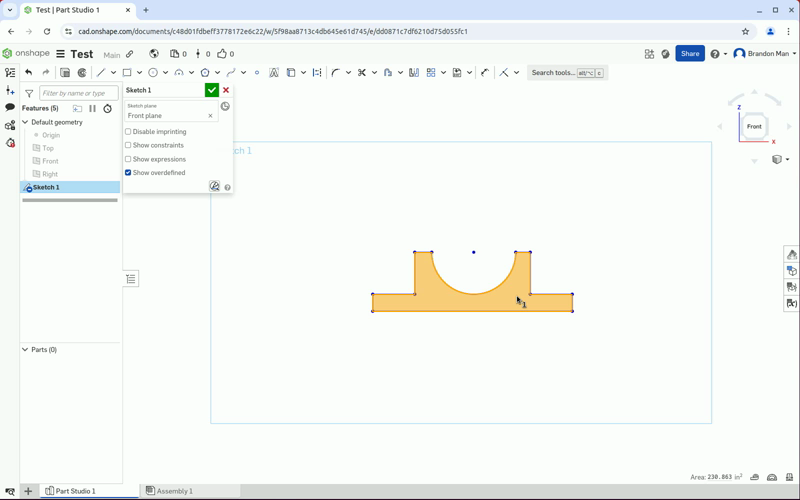
mouse_move(73, 352)
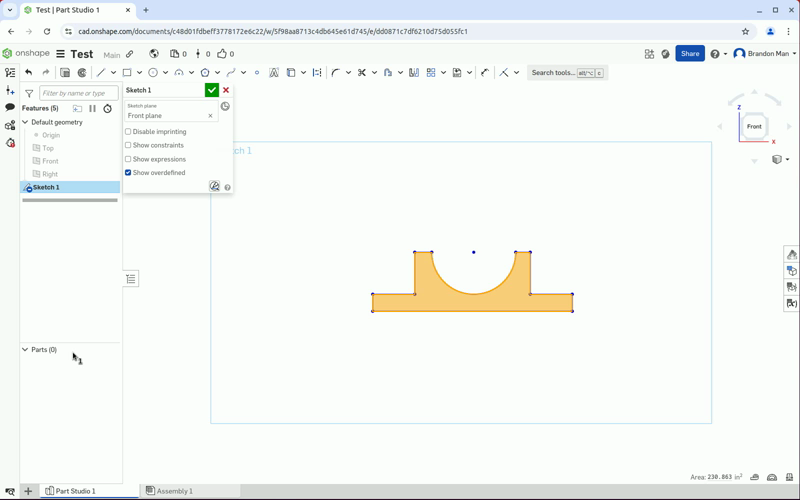
key(shift+y)
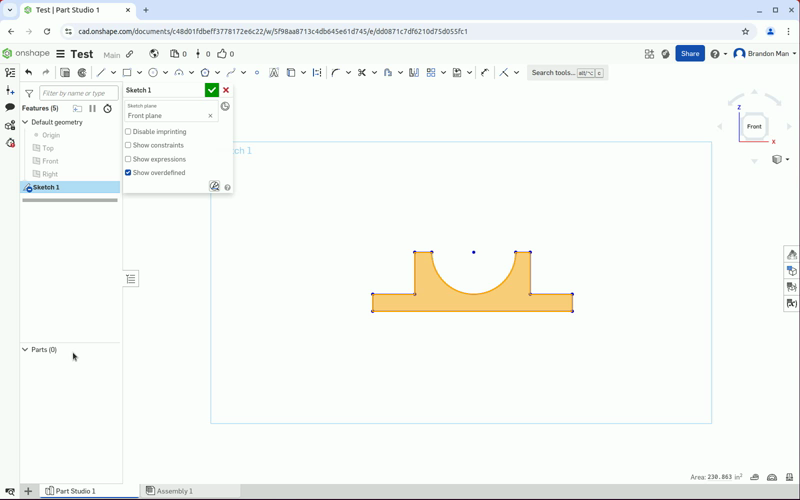
key(shift+e)
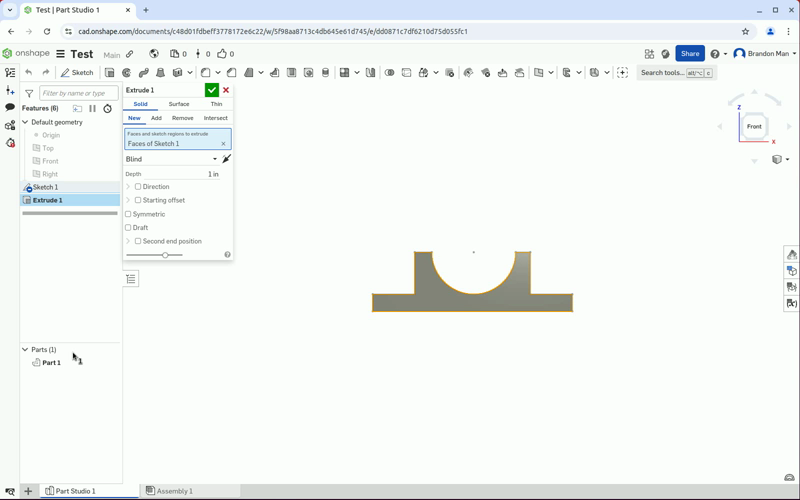
mouse_move(143, 106)
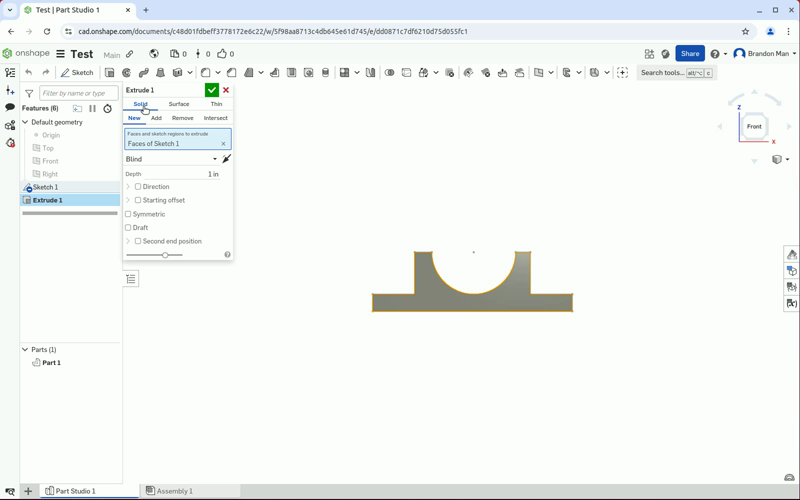
click(143, 106)
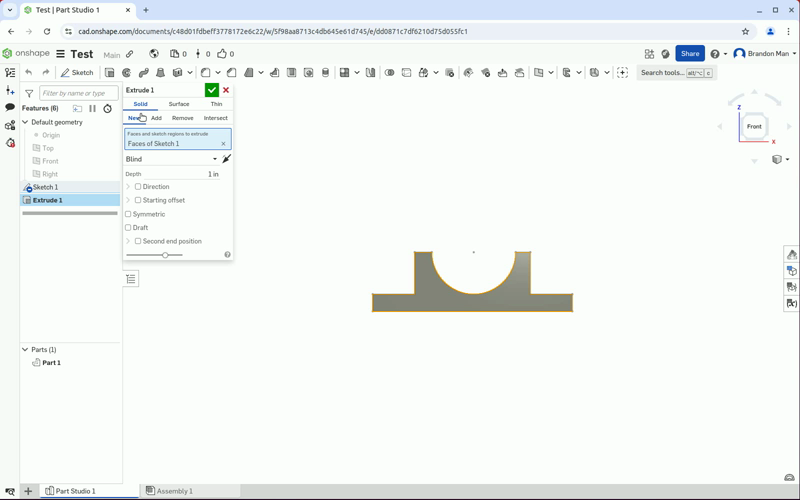
mouse_move(137, 120)
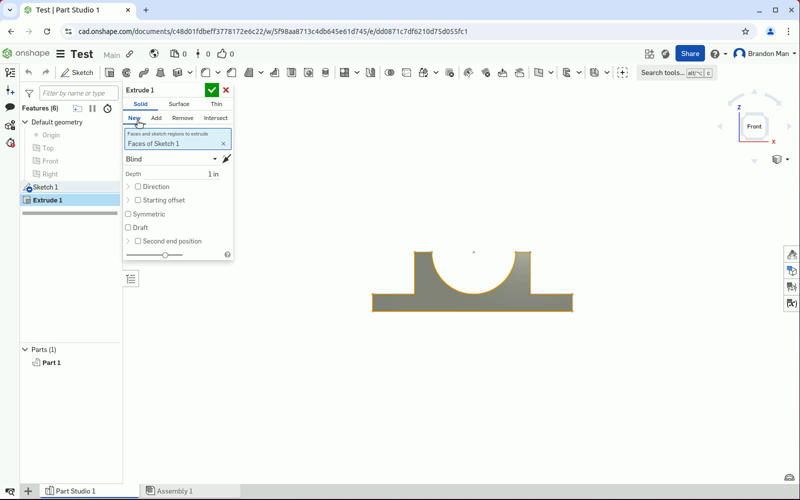
click(137, 120)
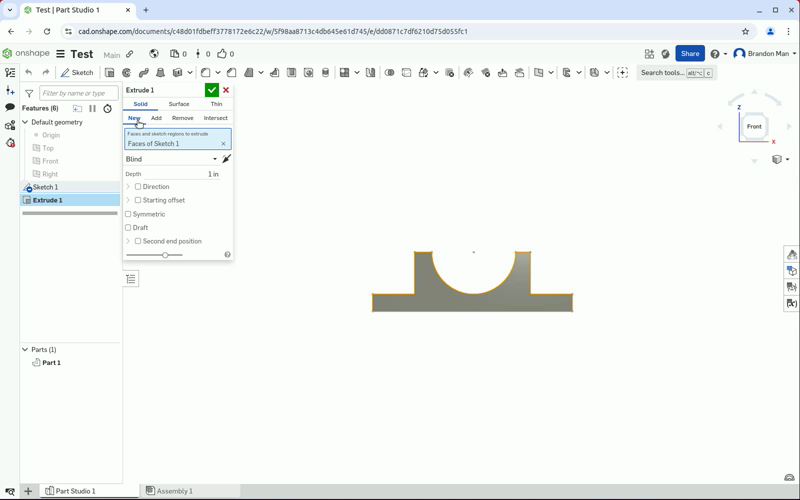
key(tab, 4)
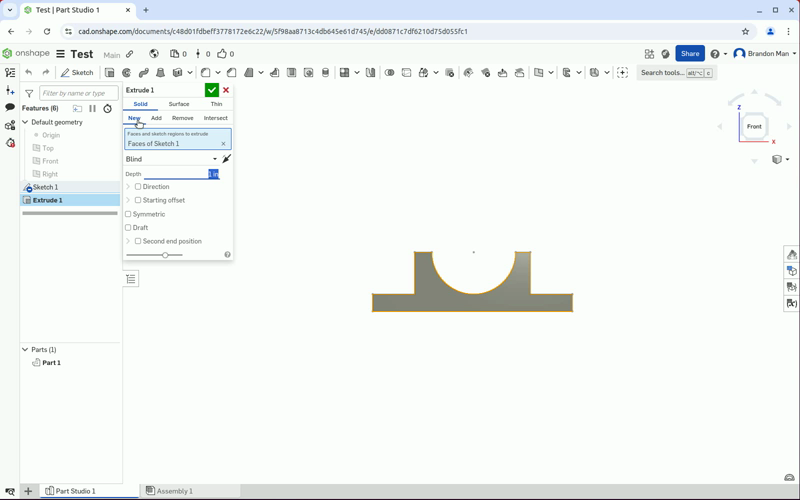
text(15.646)
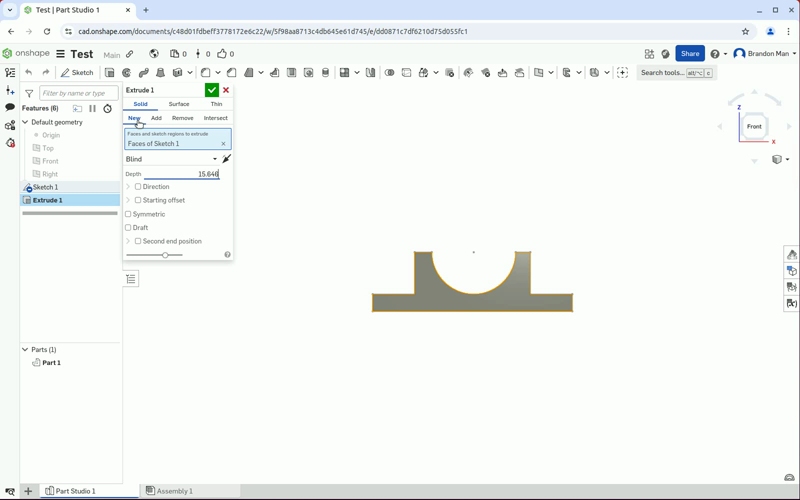
key(enter)
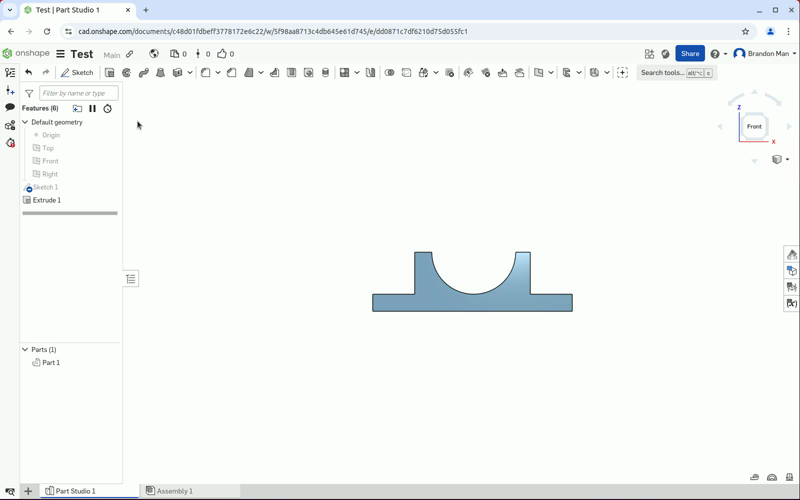
key(shift+h)
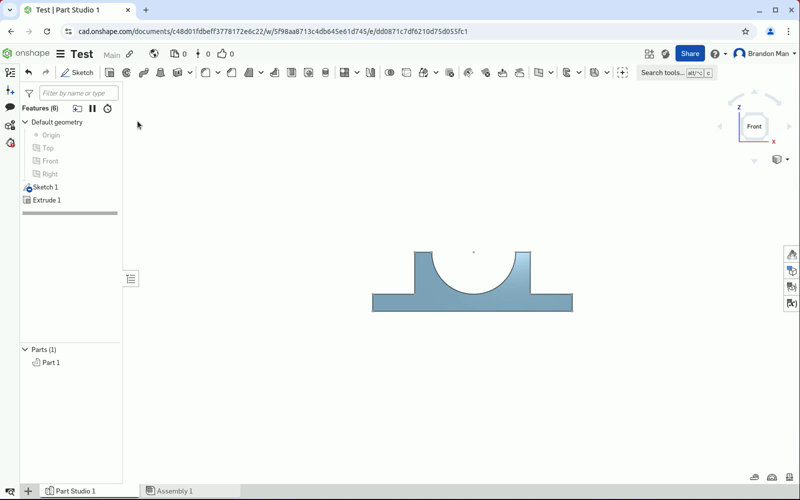
key(shift+h)
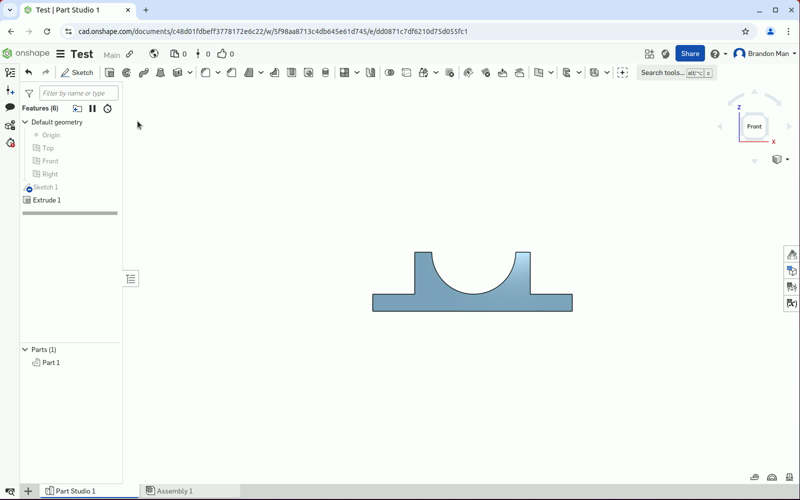
mouse_move(73, 189)
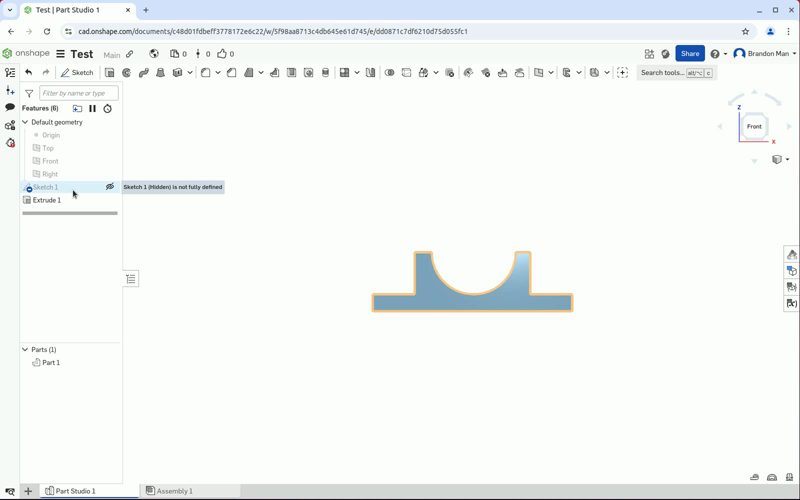
click(73, 189)
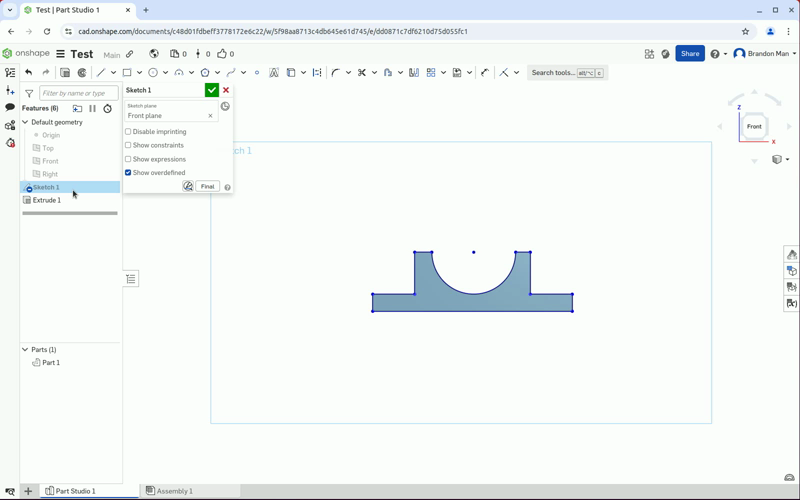
mouse_move(229, 92)
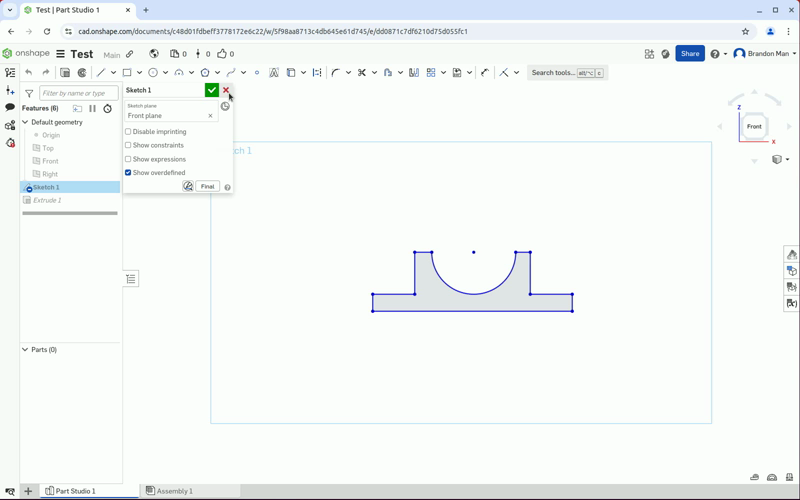
click(229, 92)
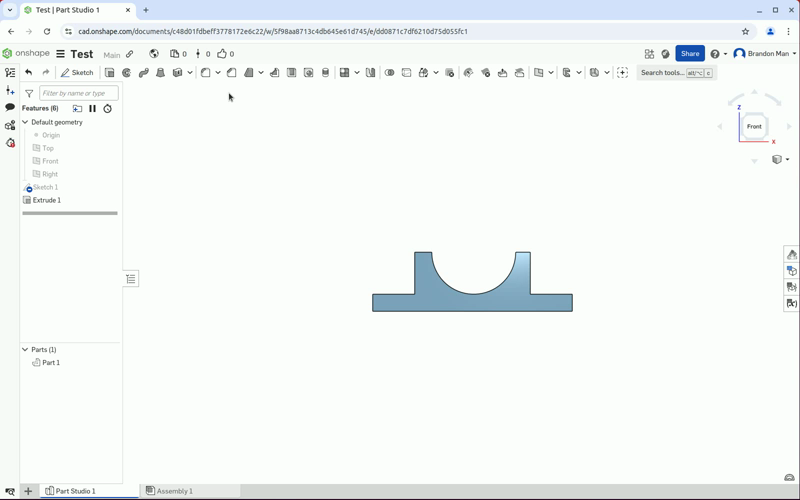
mouse_move(73, 352)
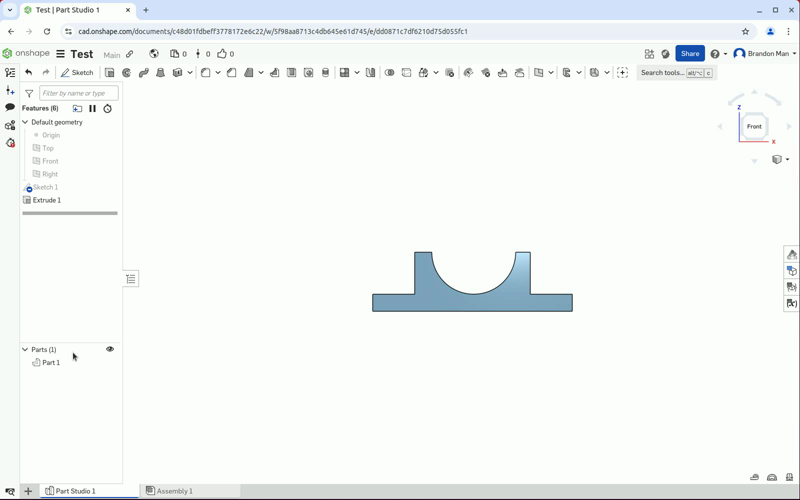
key(y)
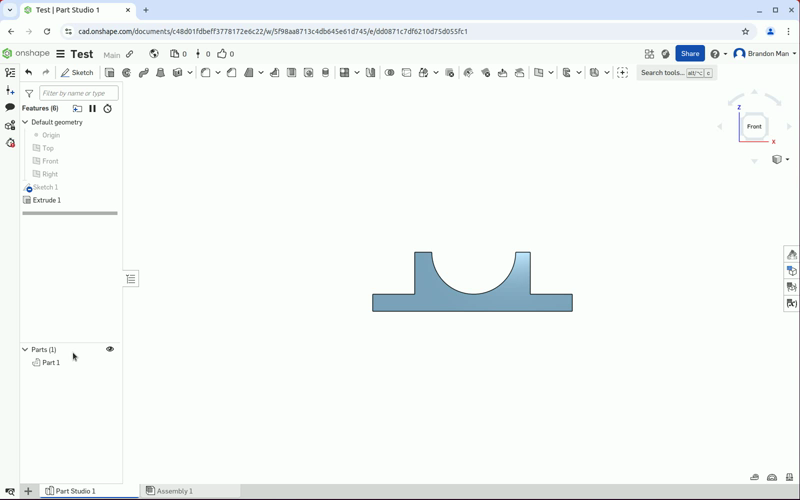
key(shift+p)
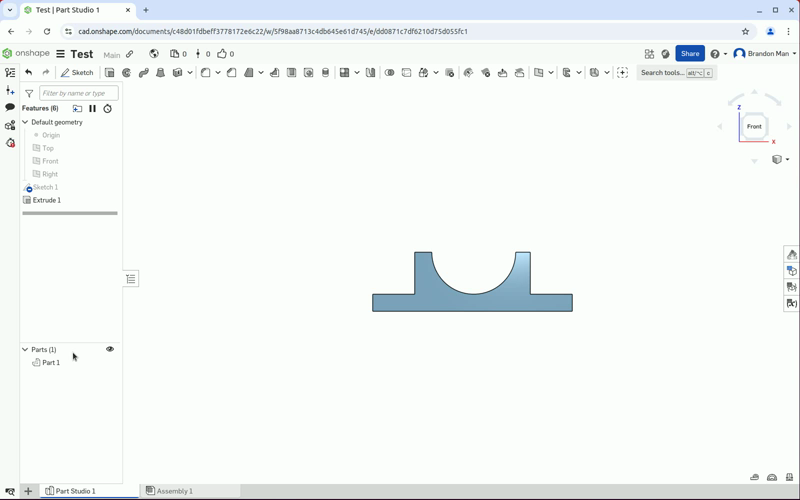
key(space)
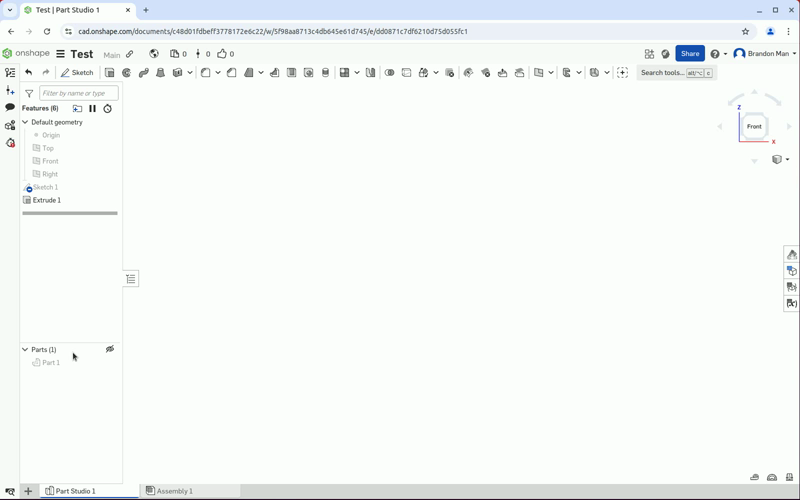
key_down(shift)
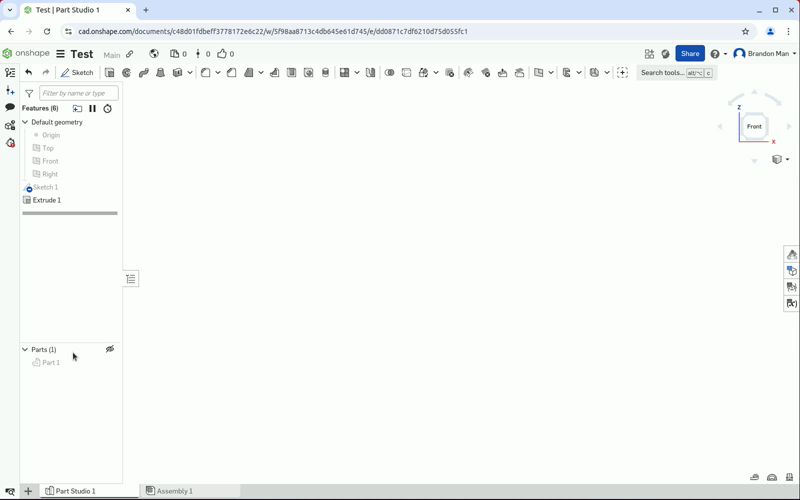
key(down)
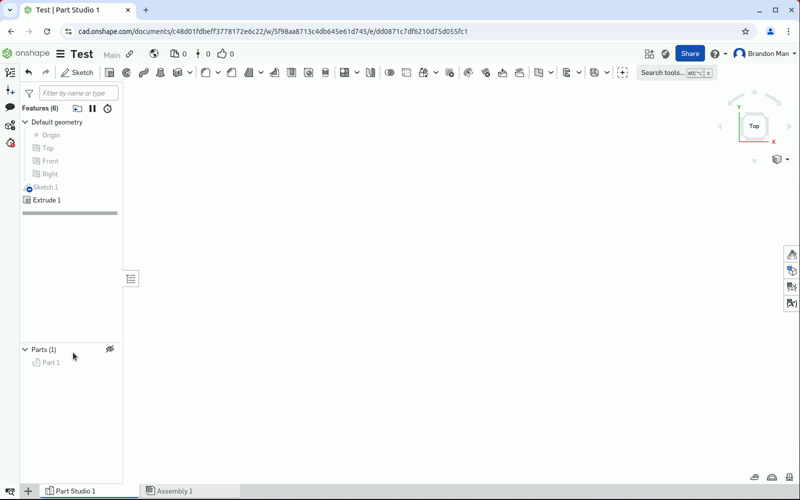
key_up(shift)
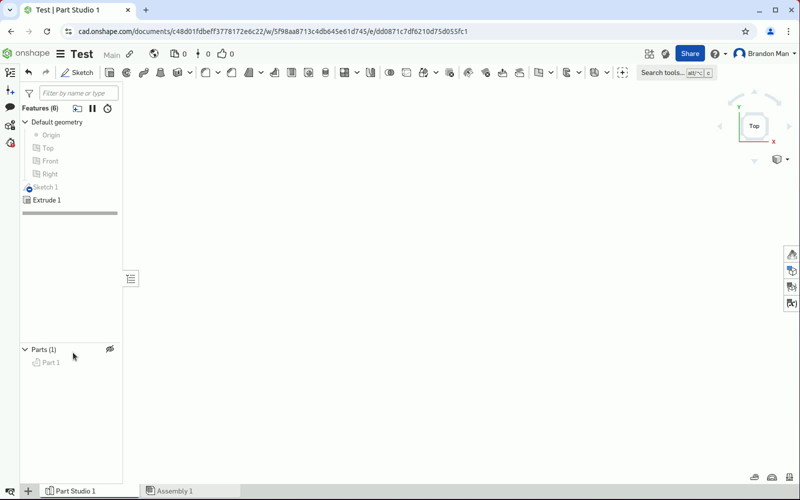
mouse_move(73, 352)
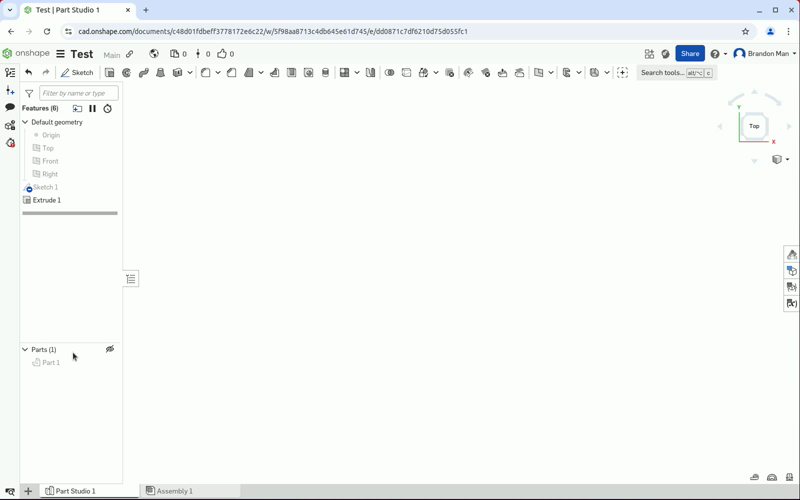
key(shift+y)
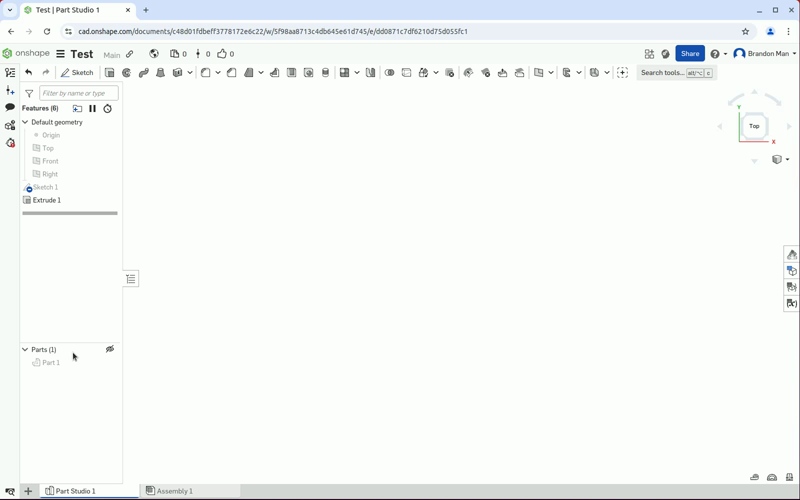
key(shift+s)
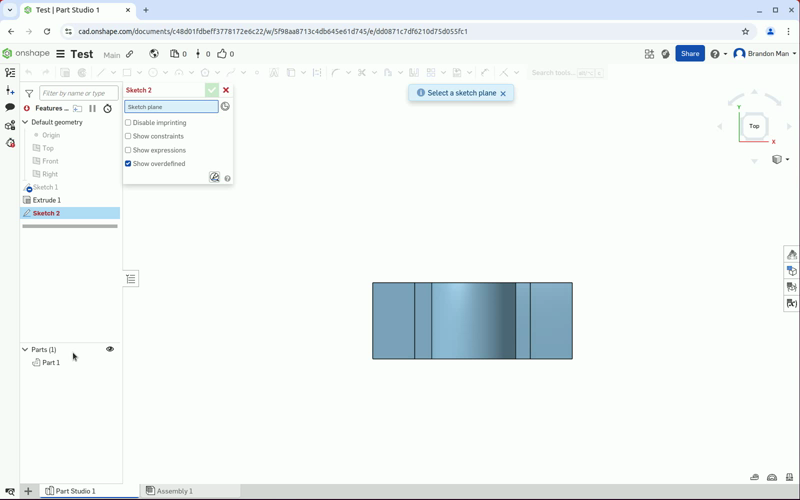
mouse_move(73, 150)
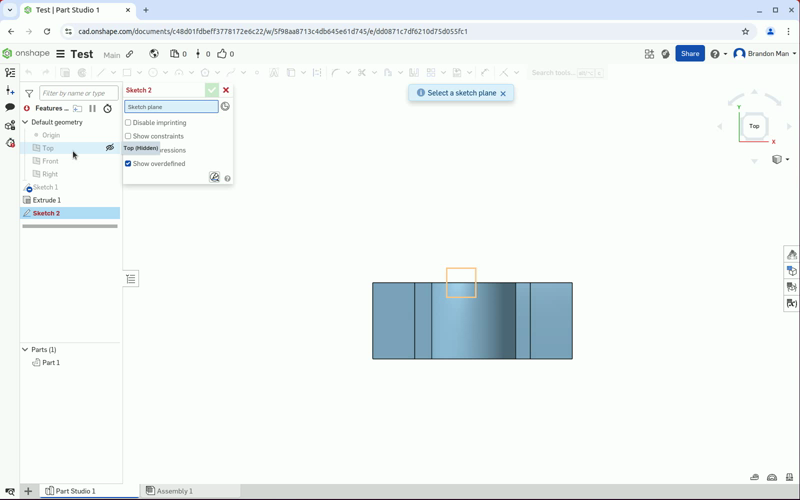
click(73, 150)
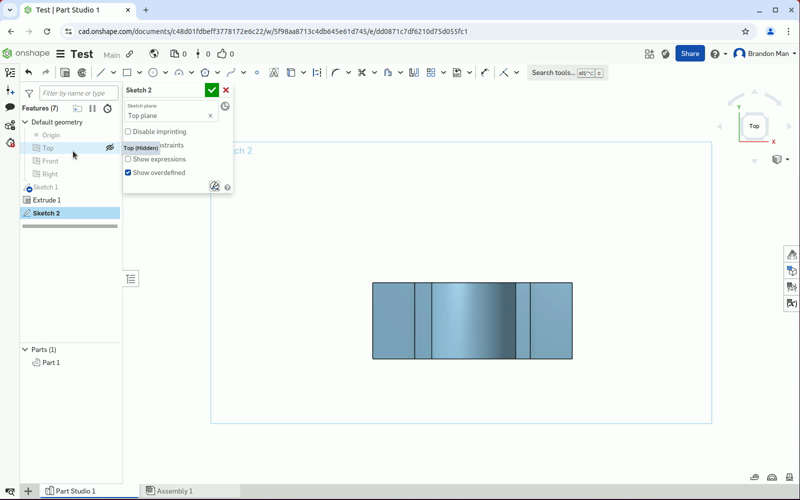
mouse_move(73, 352)
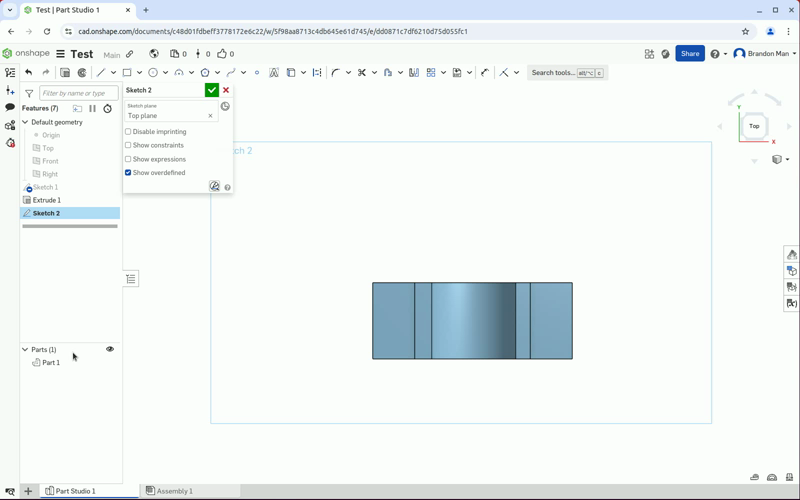
key(y)
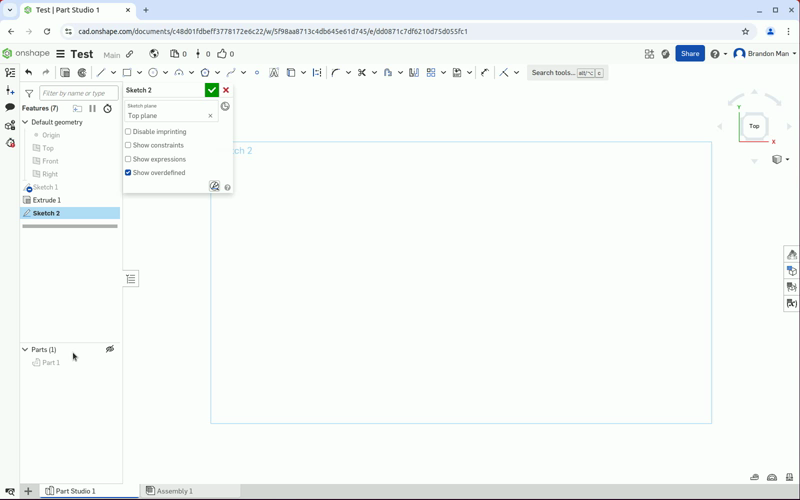
key(c)
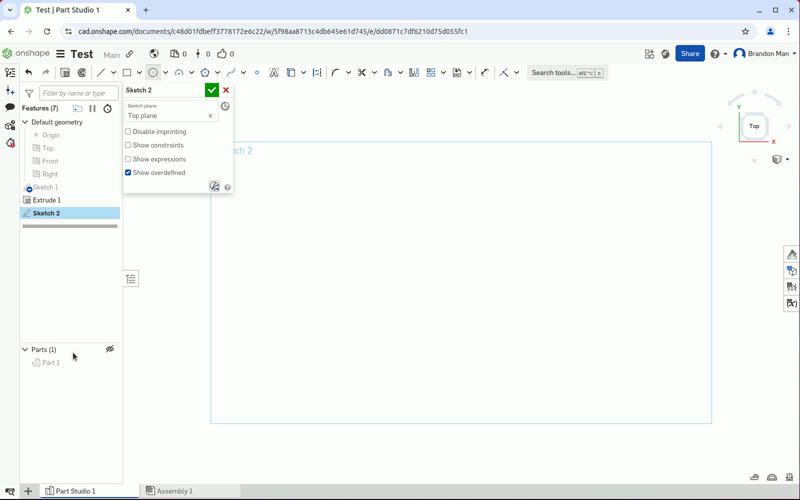
key_down(shift)
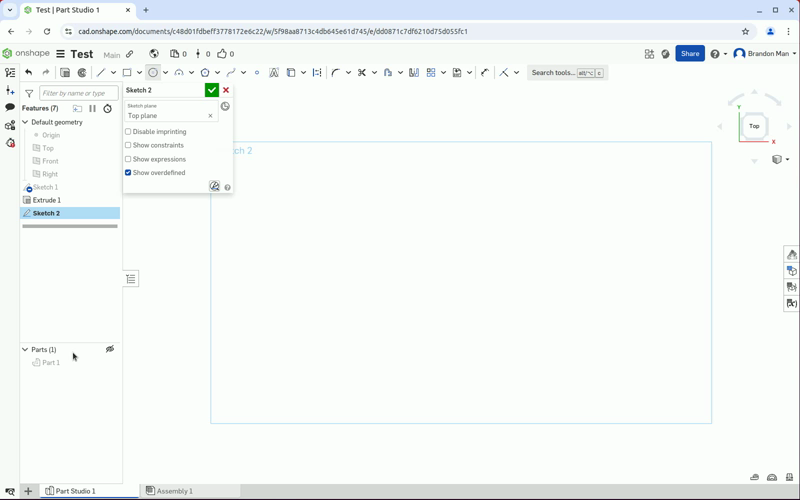
mouse_move(551, 320)
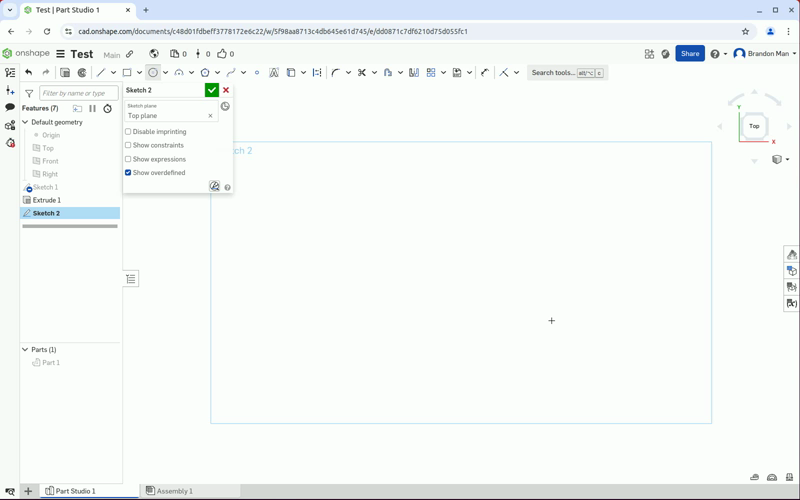
click(551, 320)
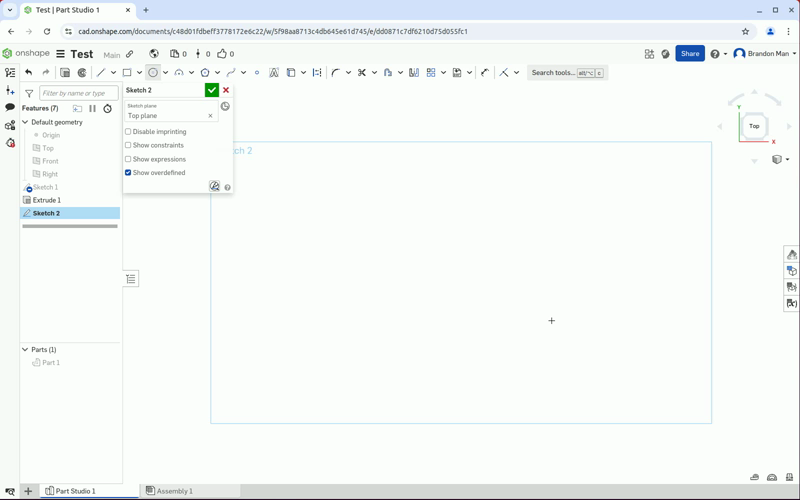
key_up(shift)
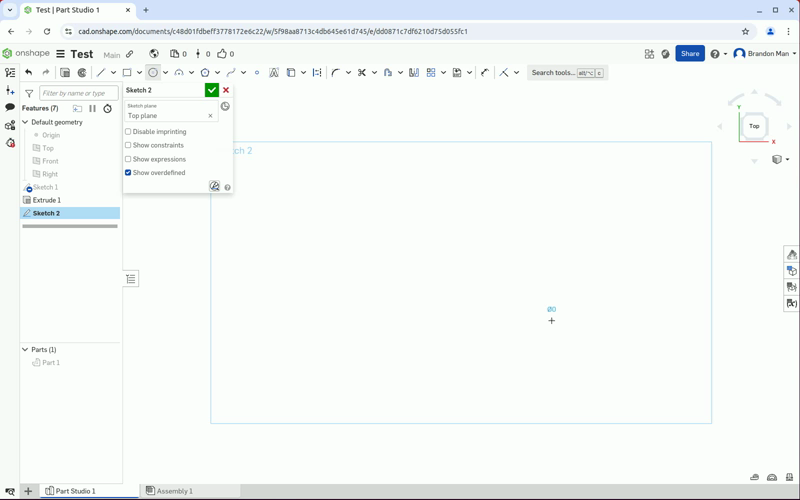
mouse_move(560, 320)
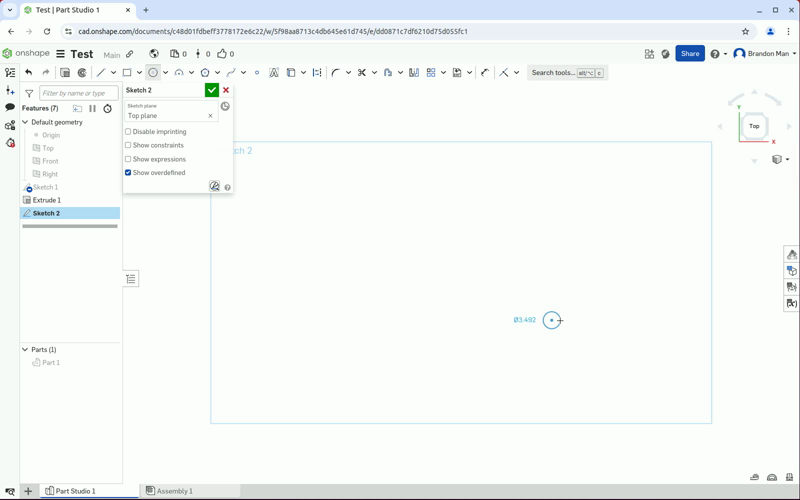
click(560, 320)
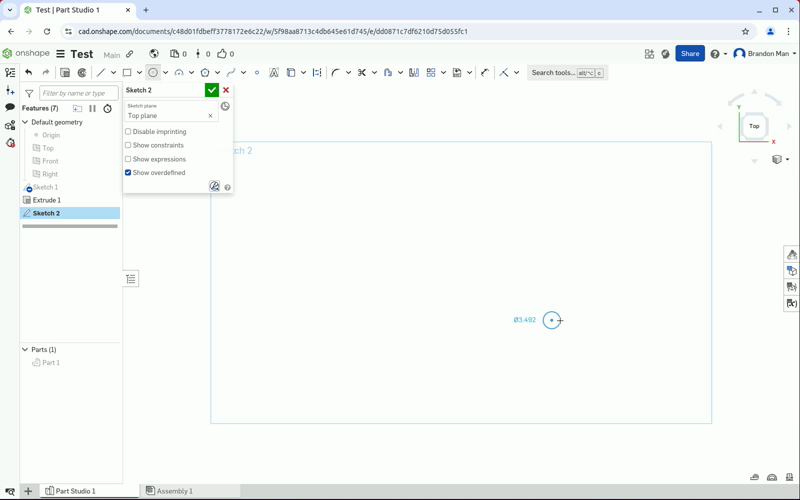
key(esc)
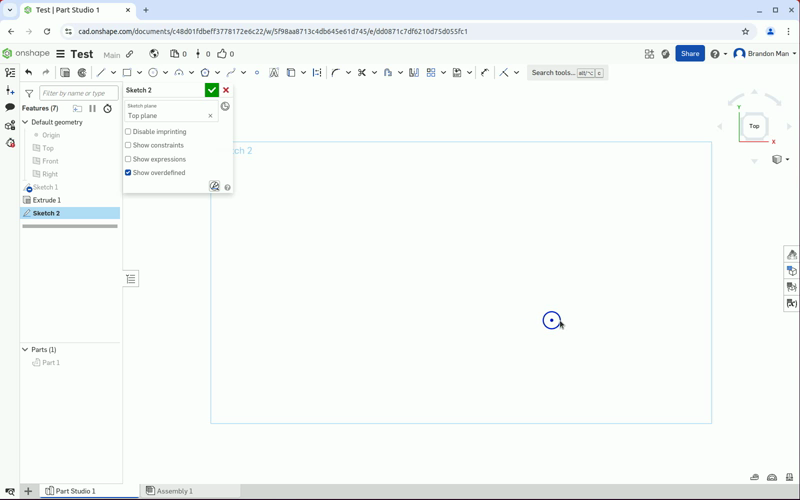
mouse_move(548, 314)
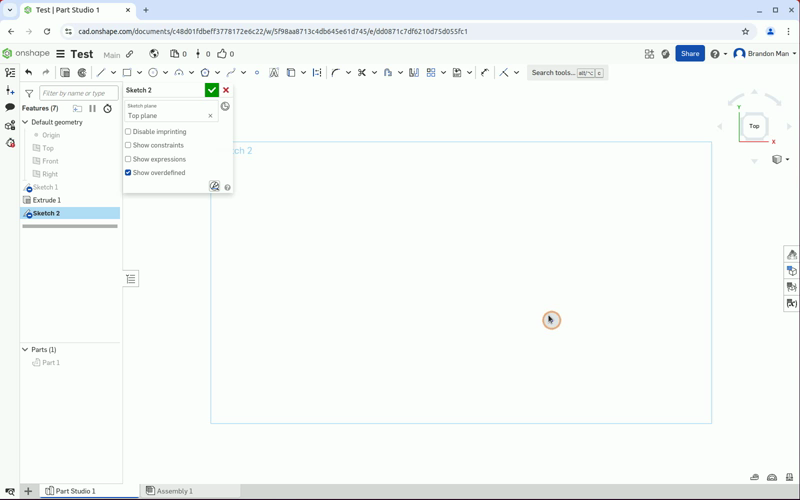
scroll(6)
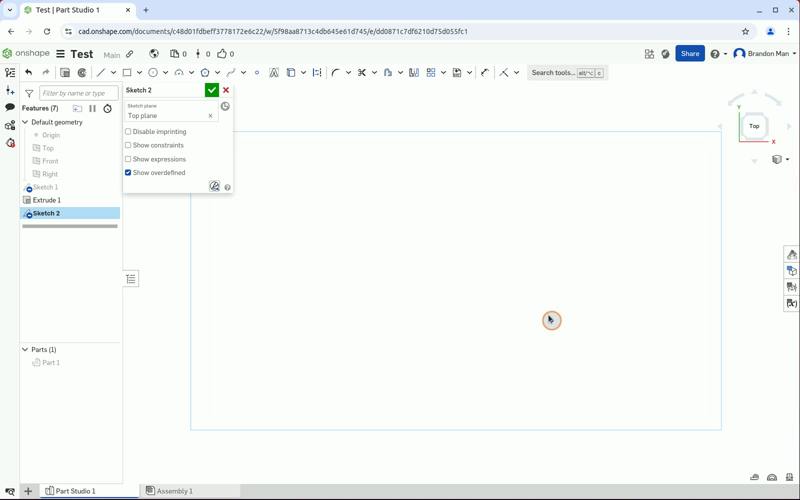
scroll(6)
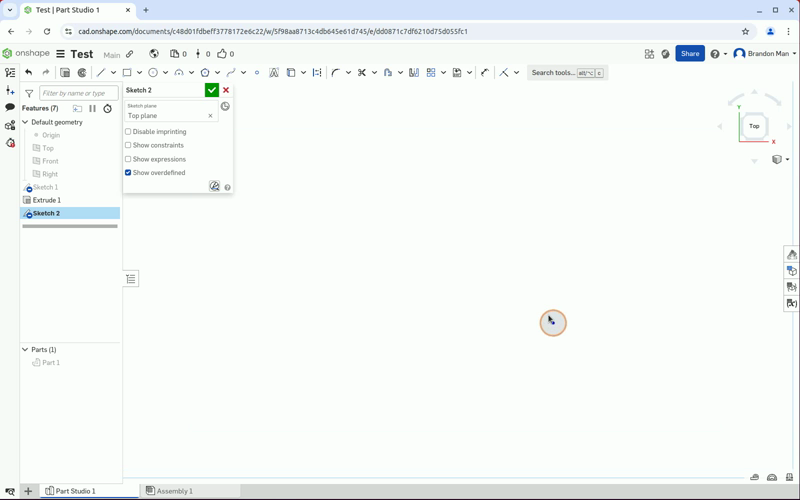
scroll(6)
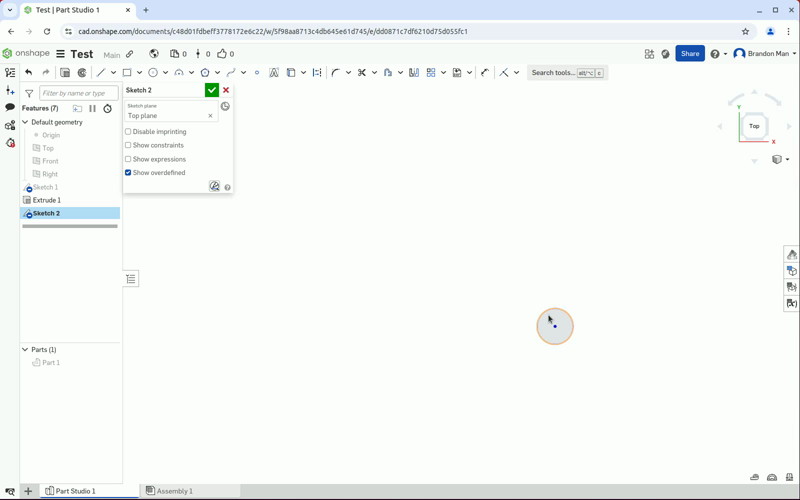
scroll(6)
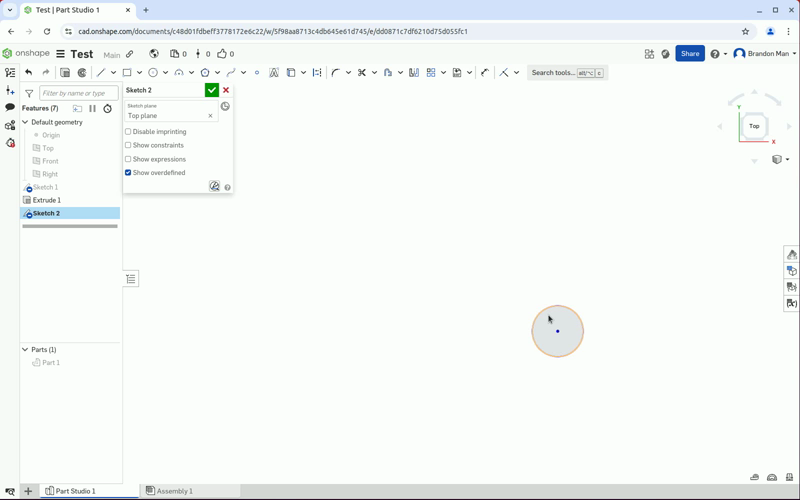
scroll(6)
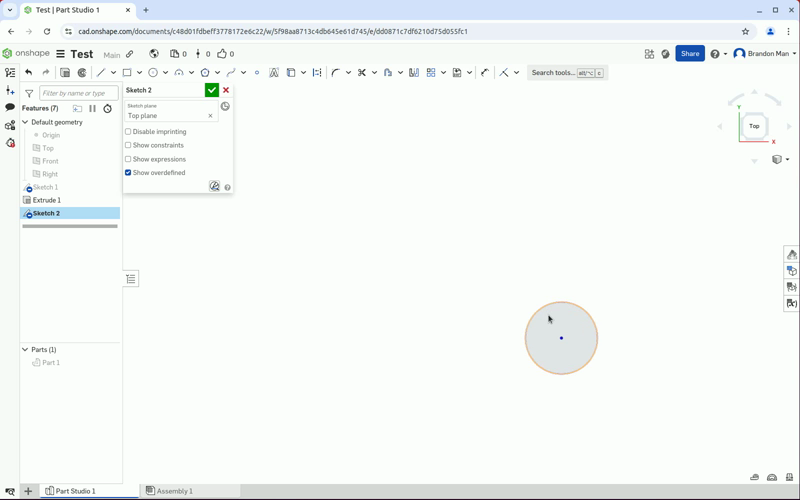
scroll(6)
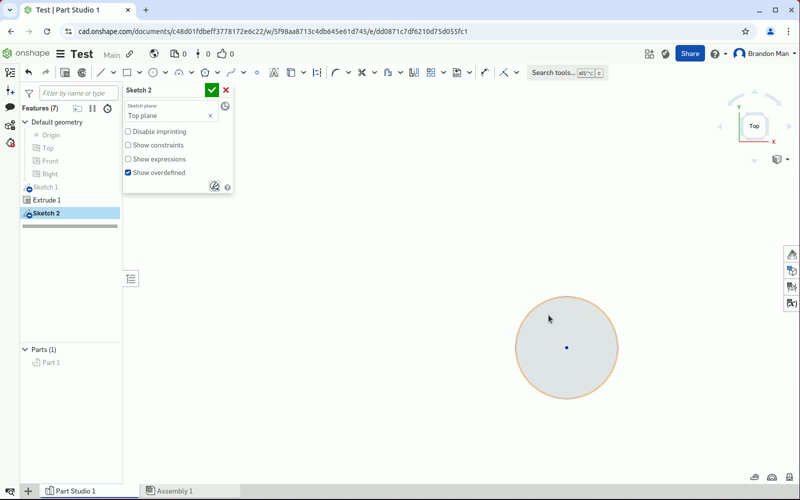
scroll(6)
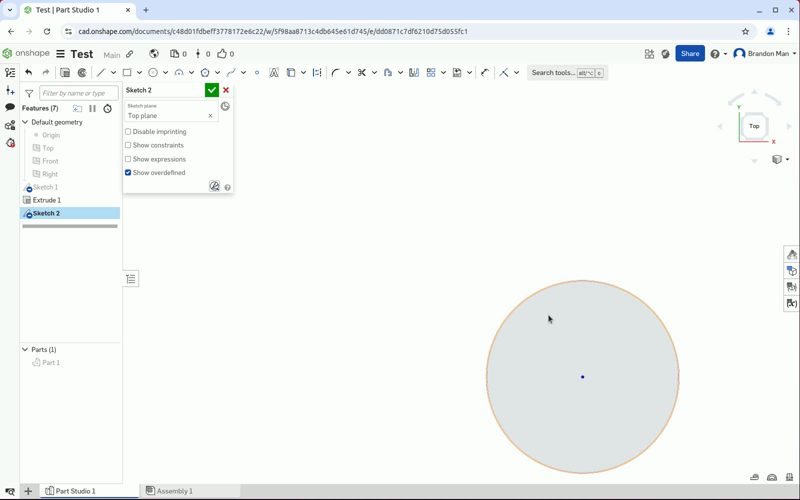
click(548, 314)
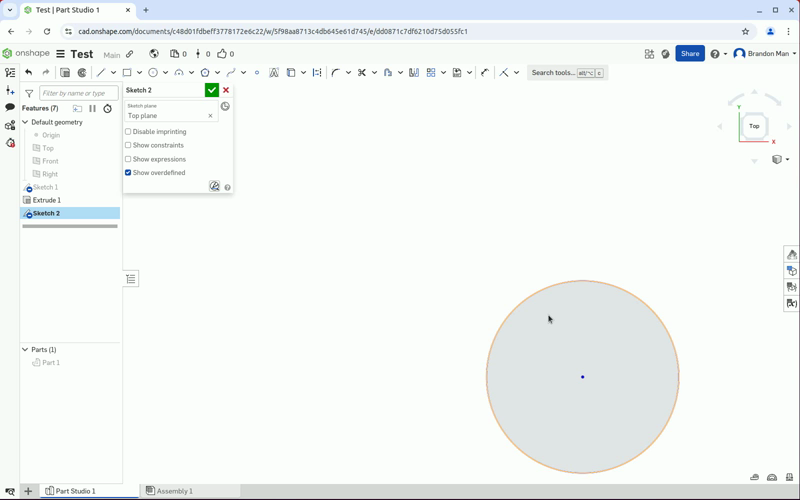
scroll(-6)
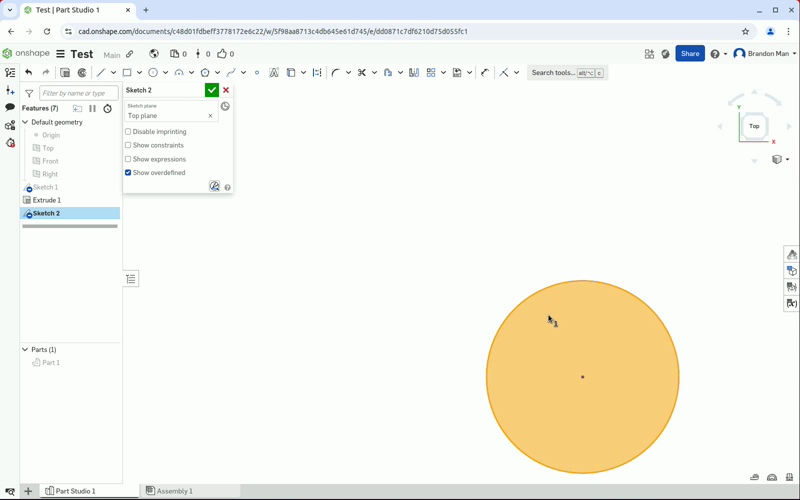
scroll(-6)
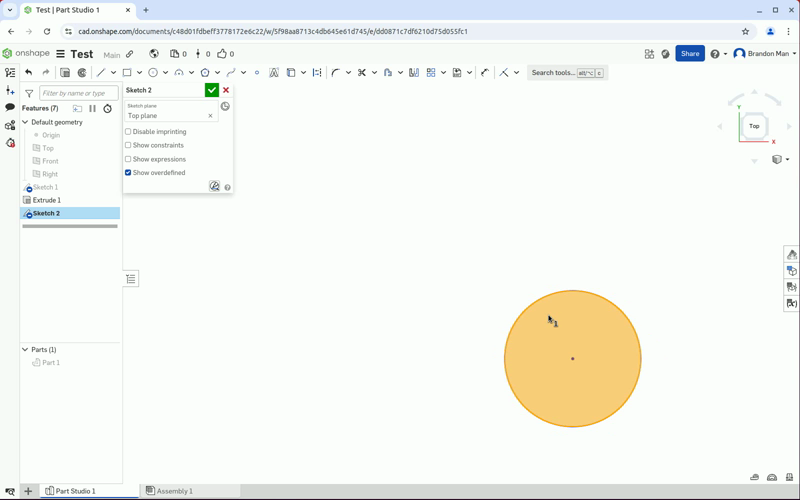
scroll(-6)
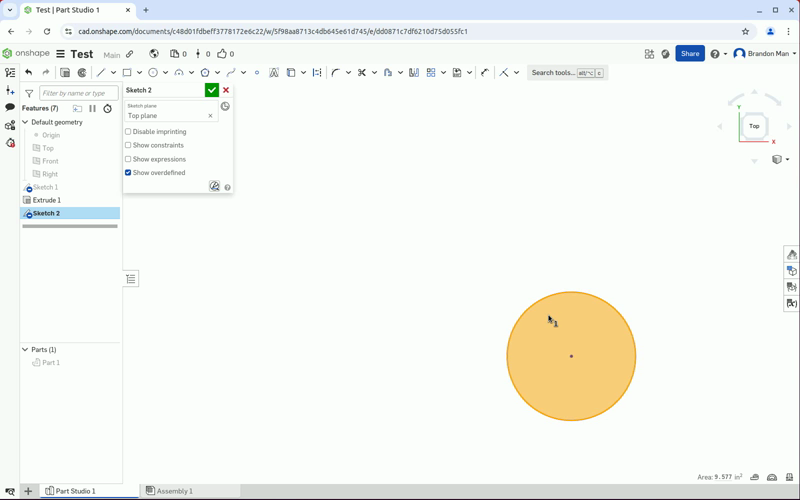
scroll(-6)
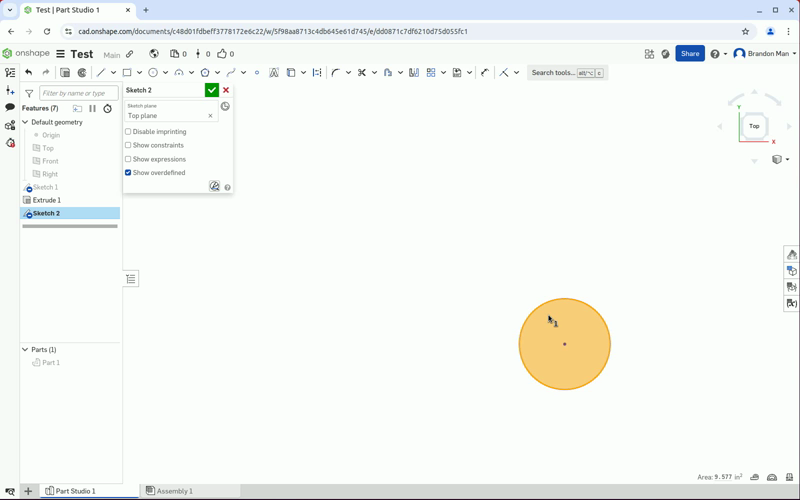
scroll(-6)
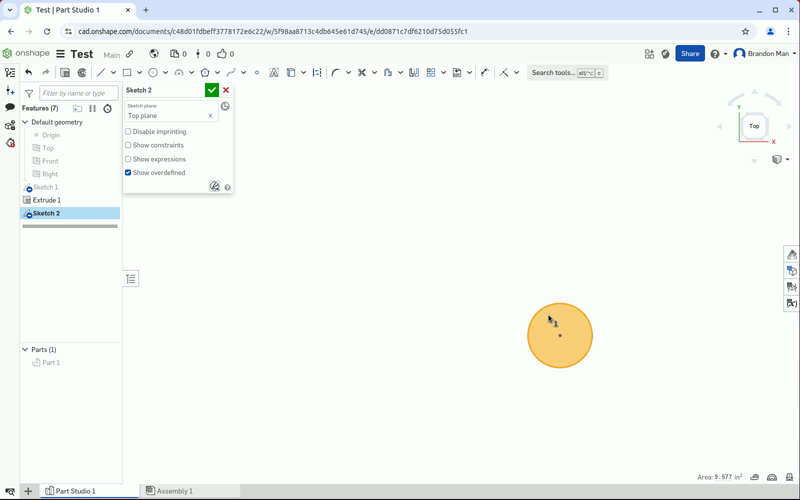
scroll(-6)
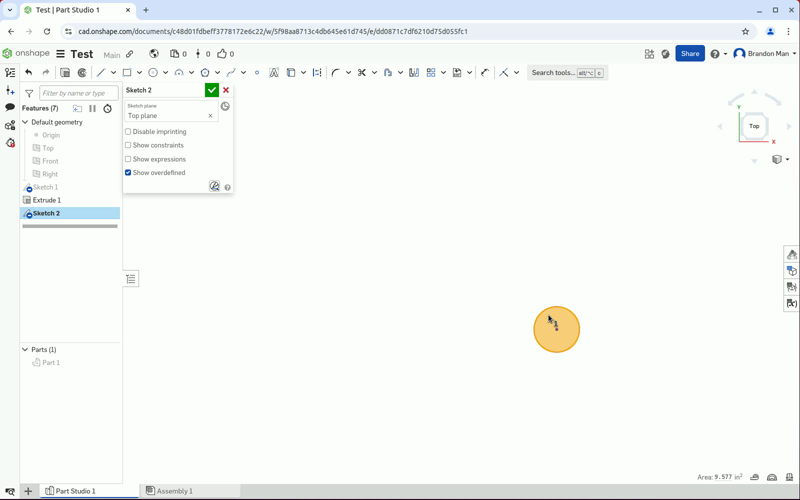
scroll(-6)
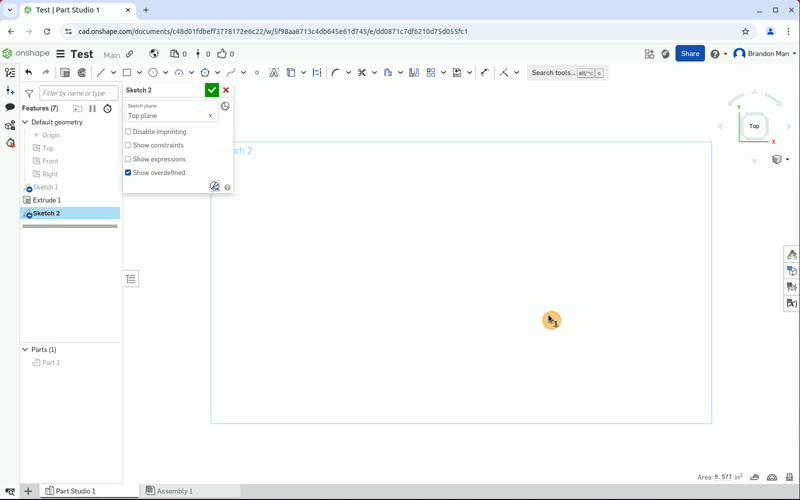
mouse_move(73, 352)
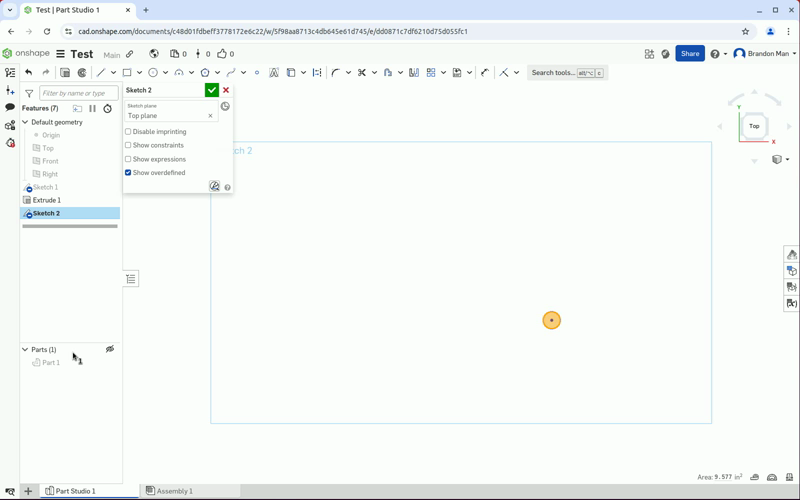
key(shift+y)
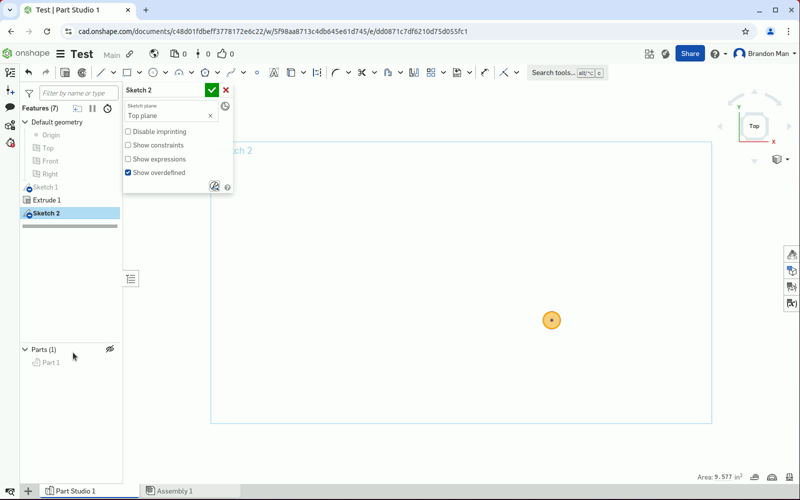
key(shift+e)
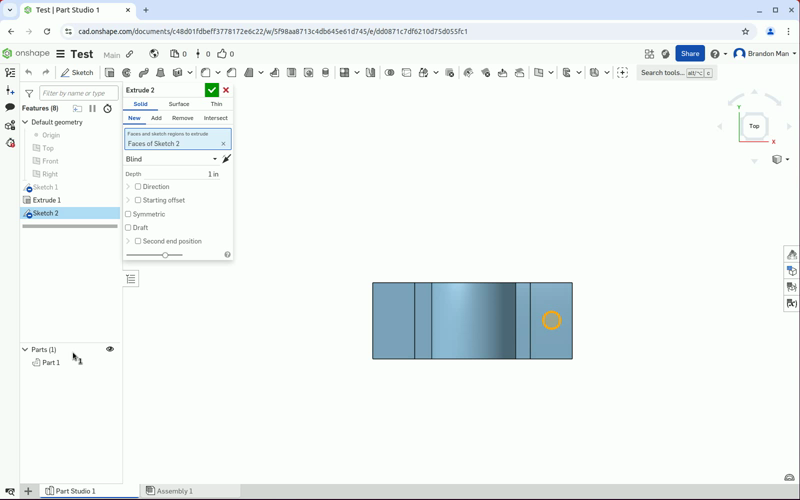
mouse_move(143, 106)
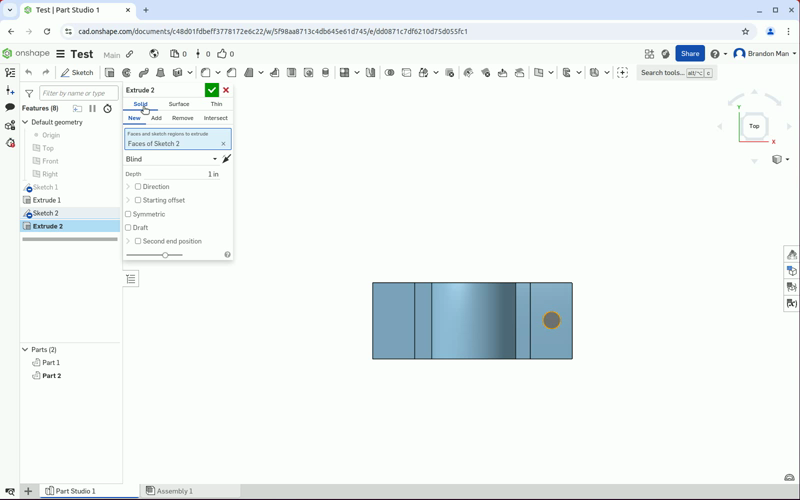
click(143, 106)
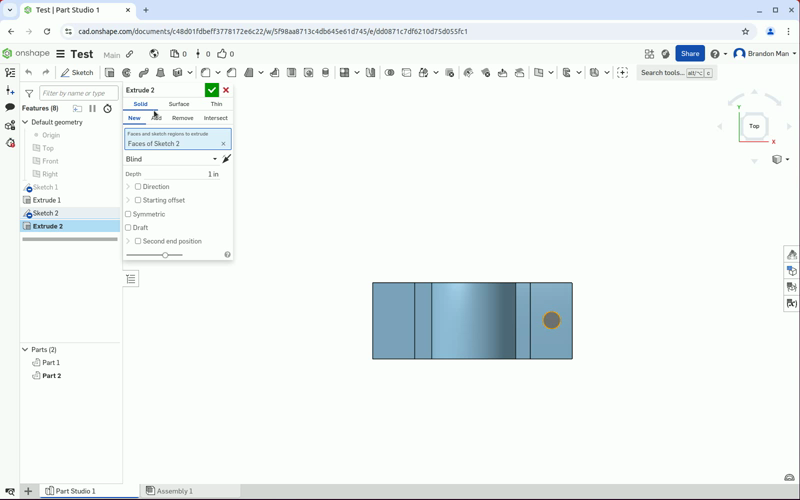
mouse_move(186, 120)
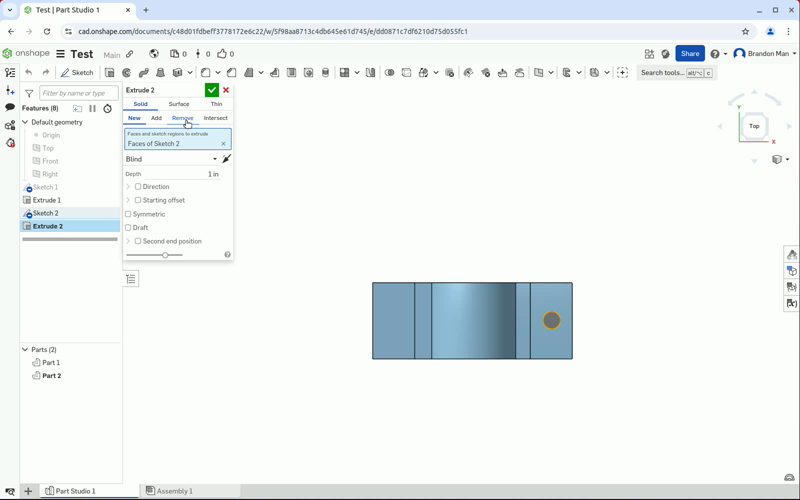
click(186, 120)
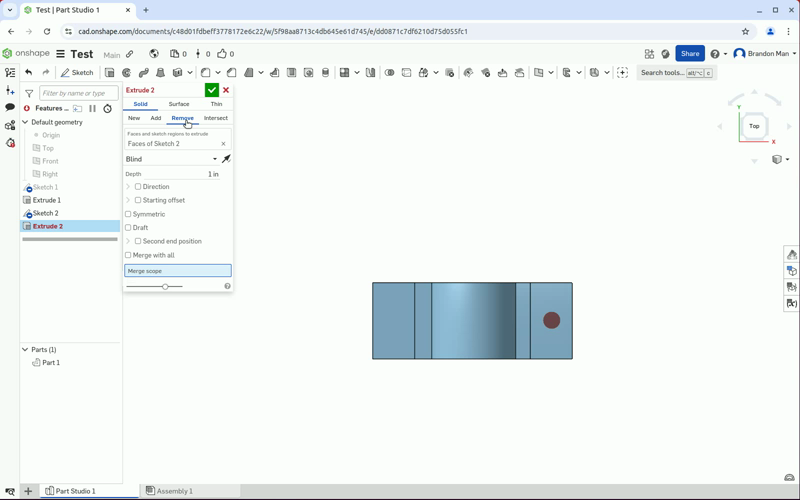
key(tab, 4)
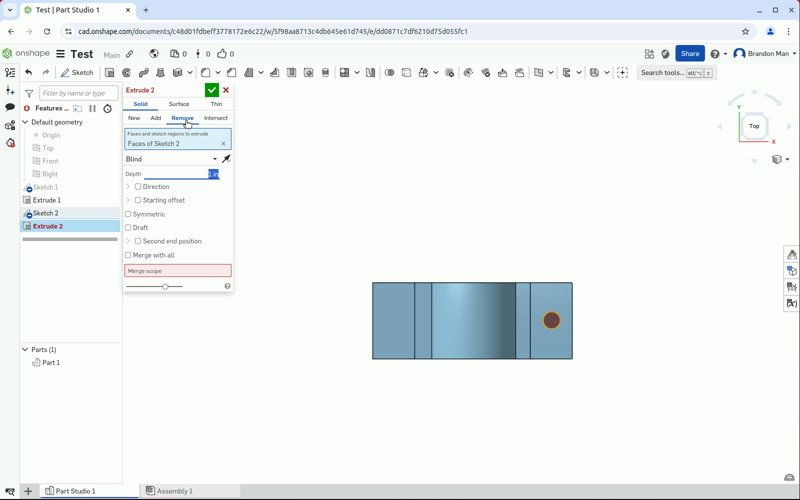
text(17.331)
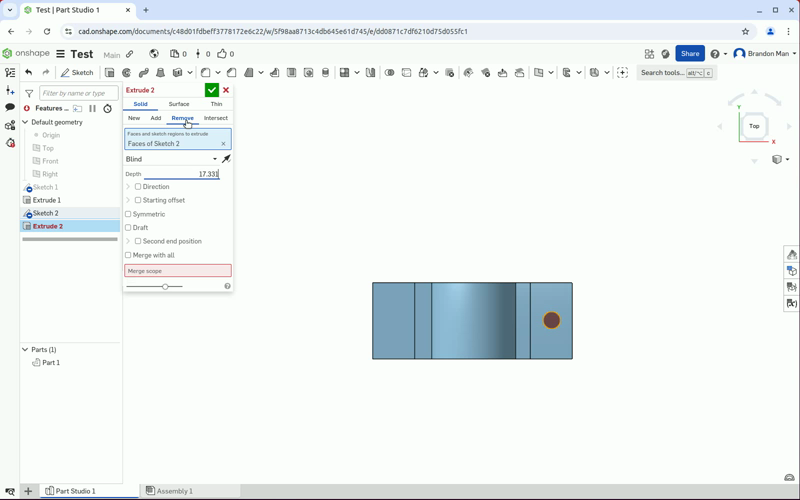
key(tab, 6)
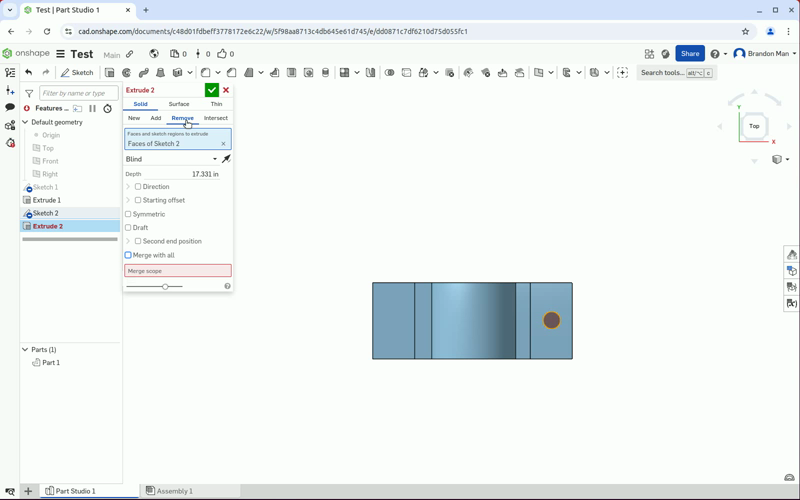
key(space)
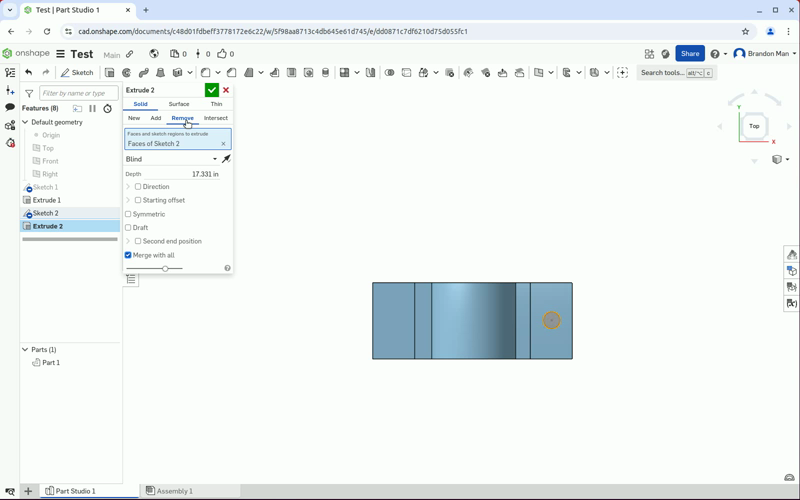
key(enter)
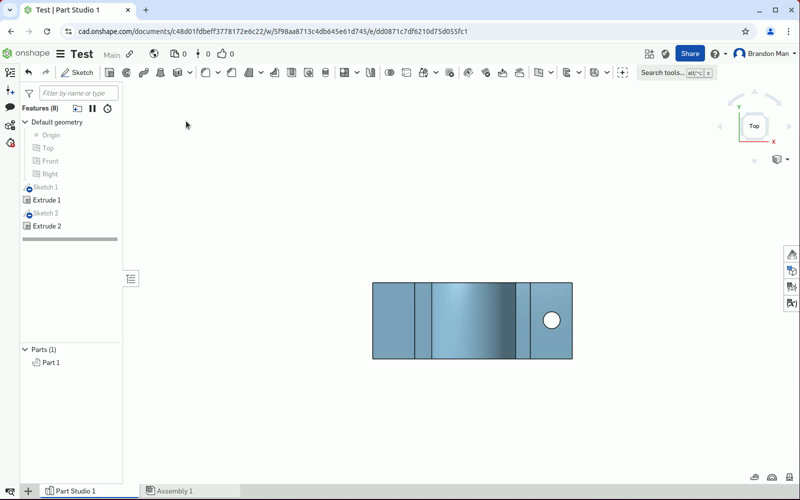
key(shift+h)
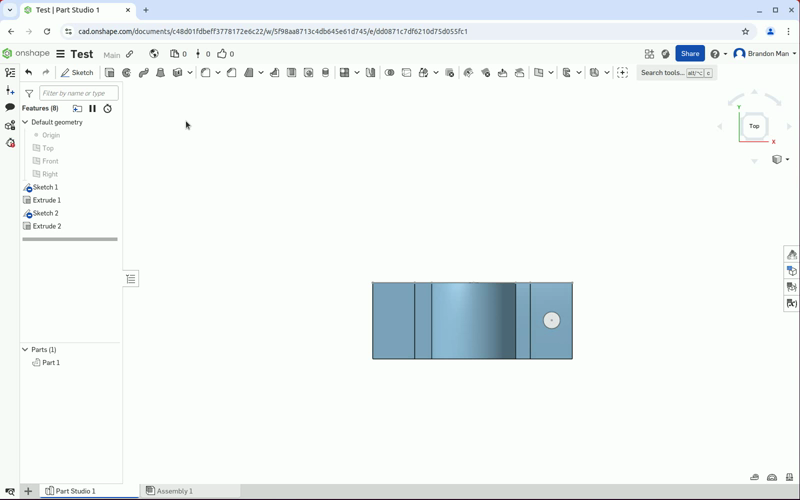
key(shift+h)
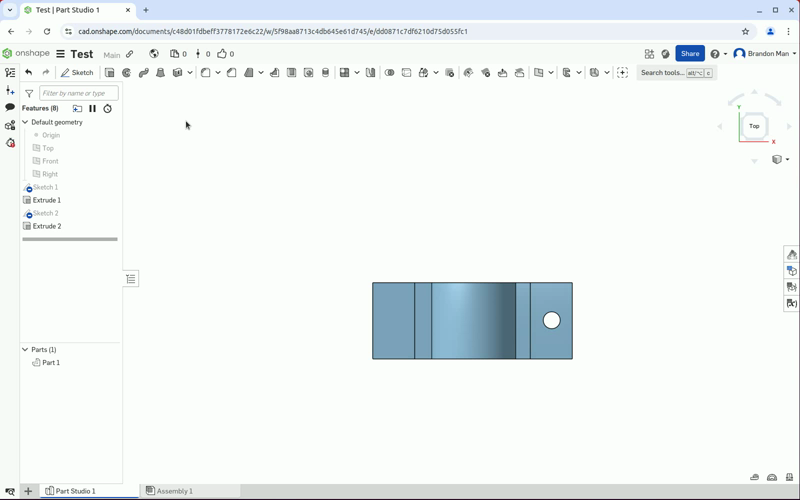
mouse_move(73, 189)
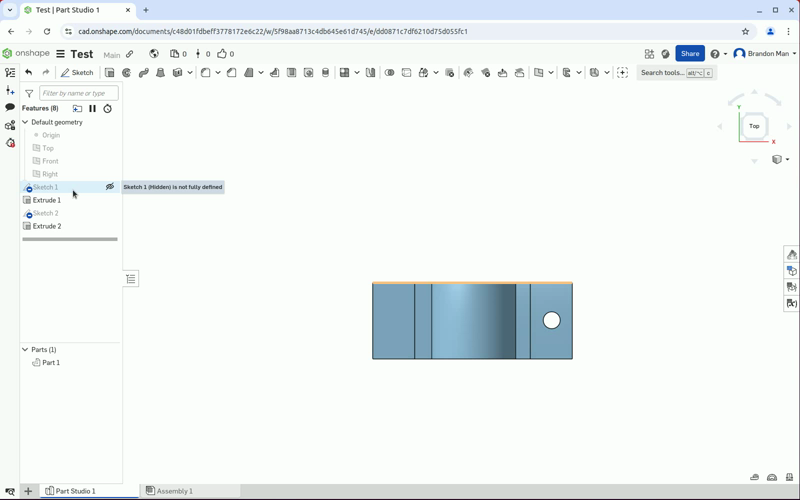
click(73, 189)
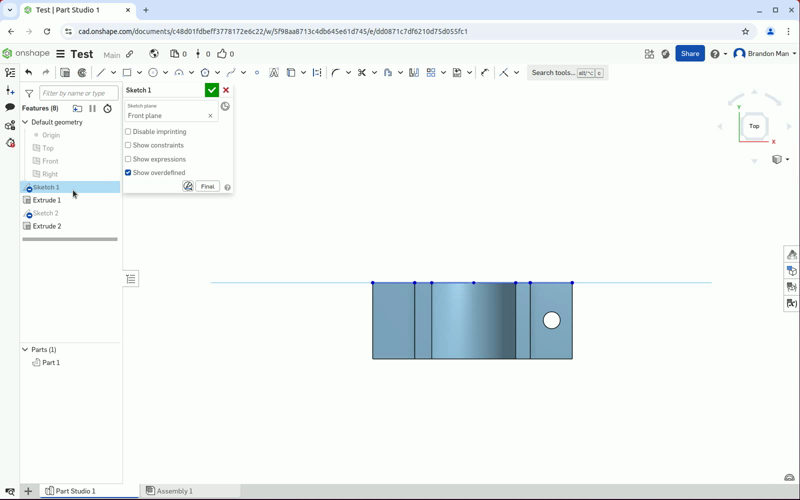
mouse_move(229, 92)
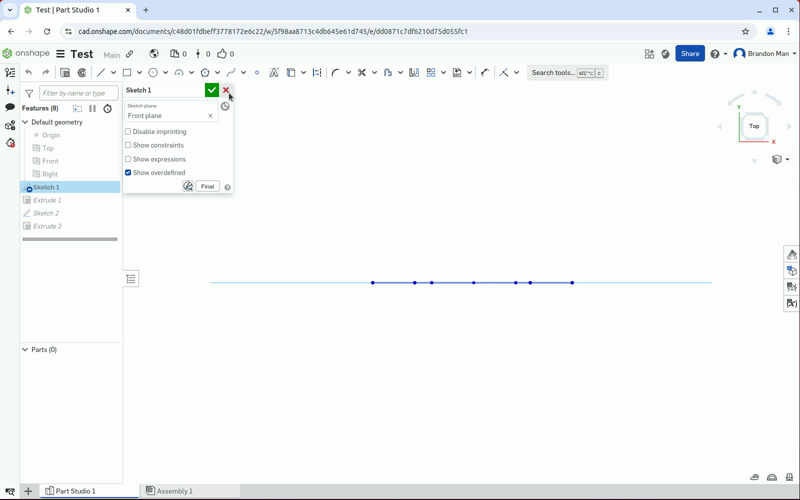
click(229, 92)
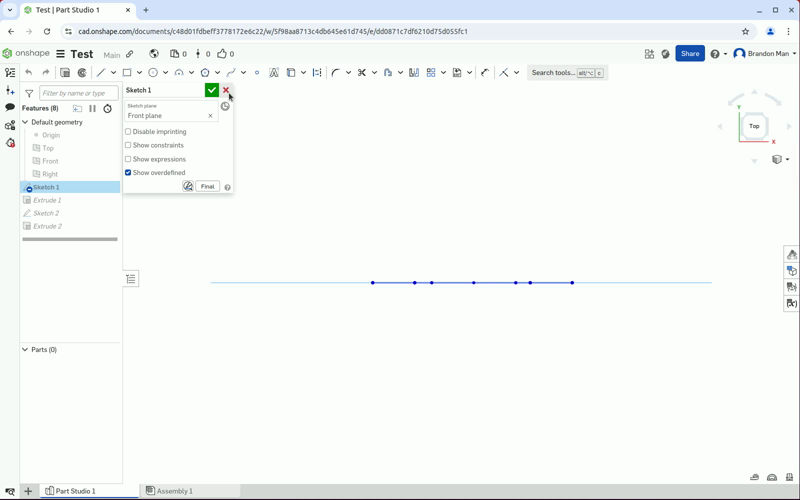
key(shift+s)
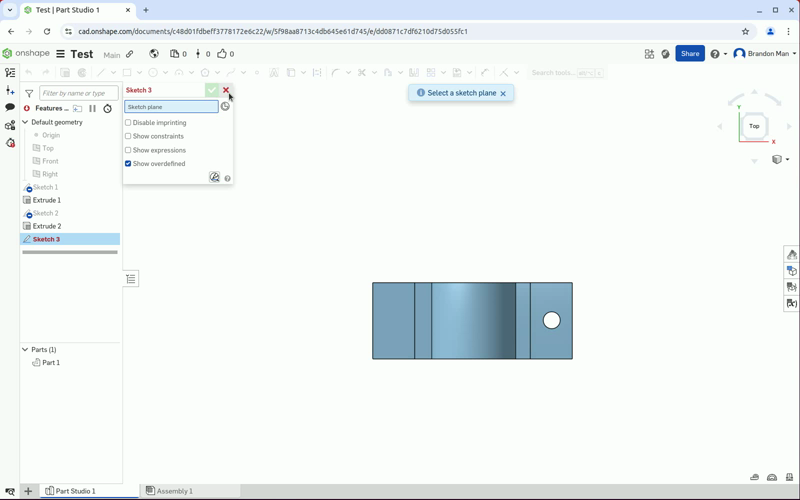
mouse_move(73, 150)
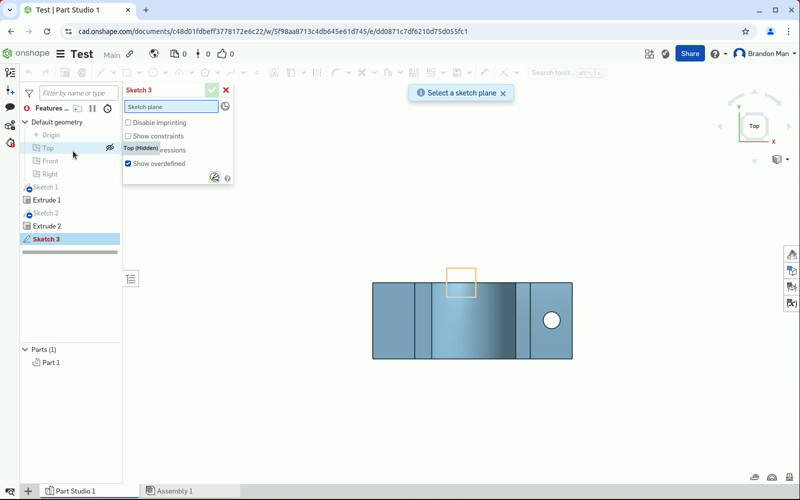
click(73, 150)
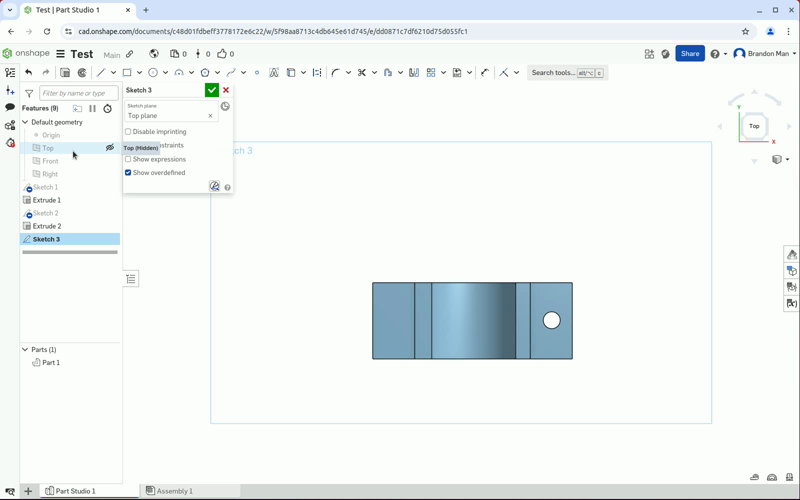
mouse_move(73, 352)
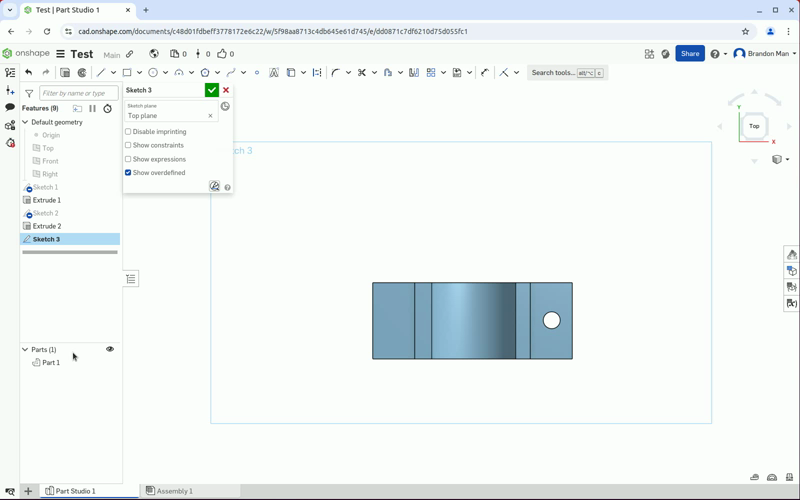
key(y)
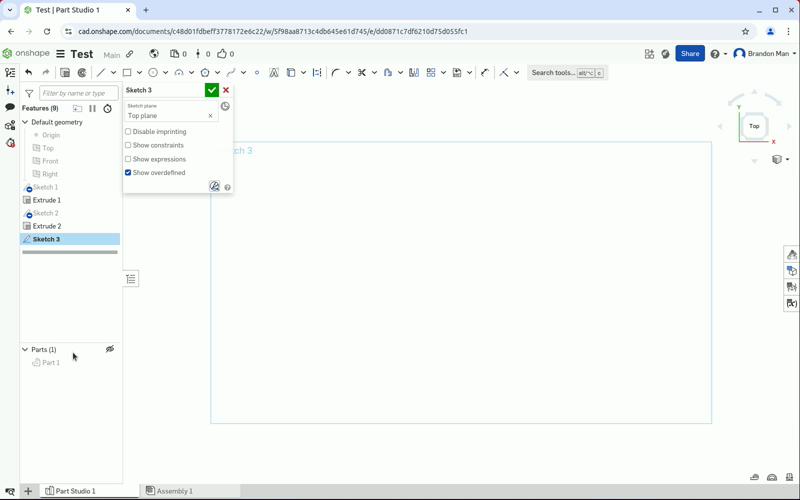
key(c)
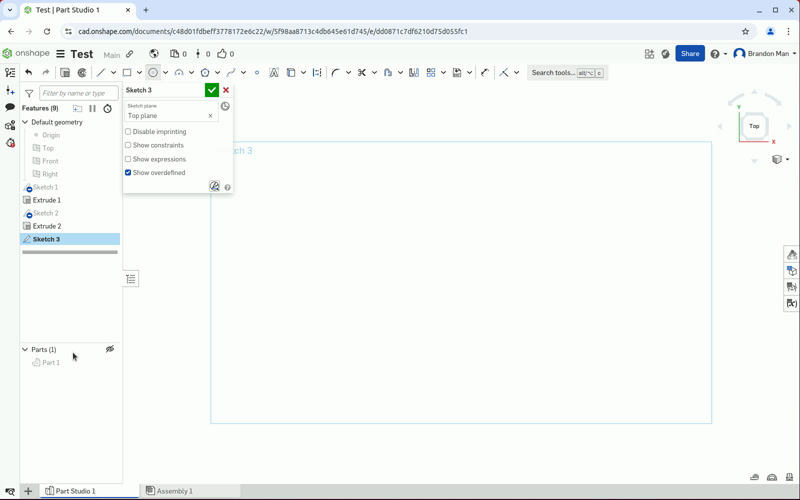
key_down(shift)
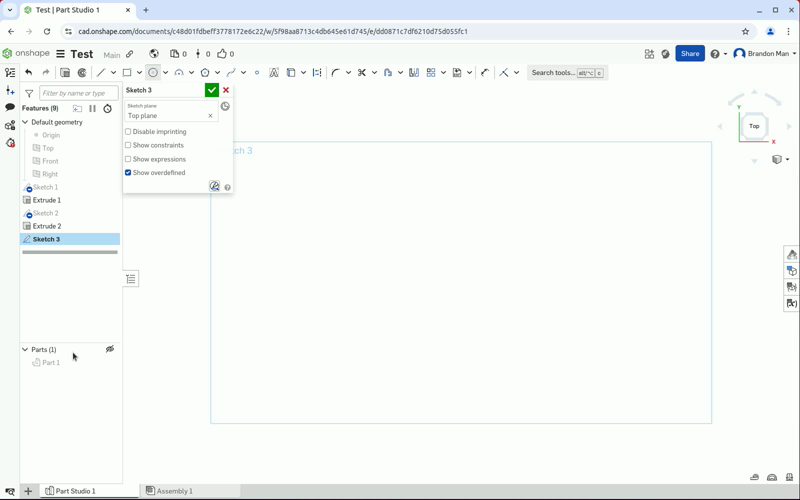
mouse_move(393, 322)
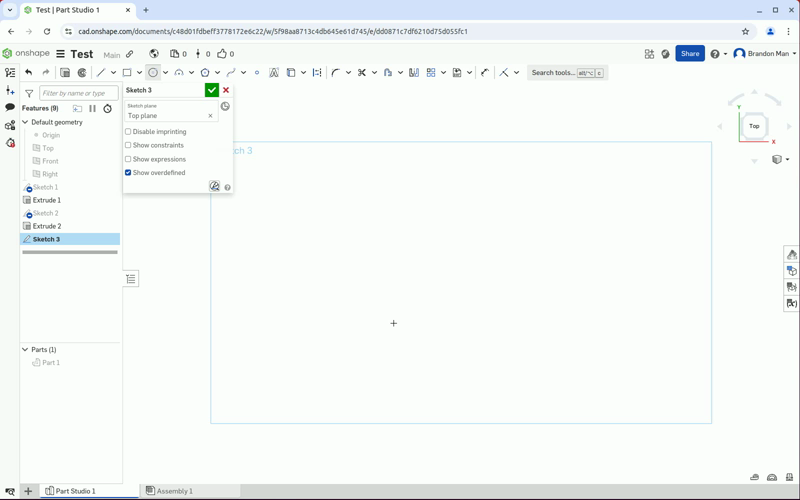
click(393, 322)
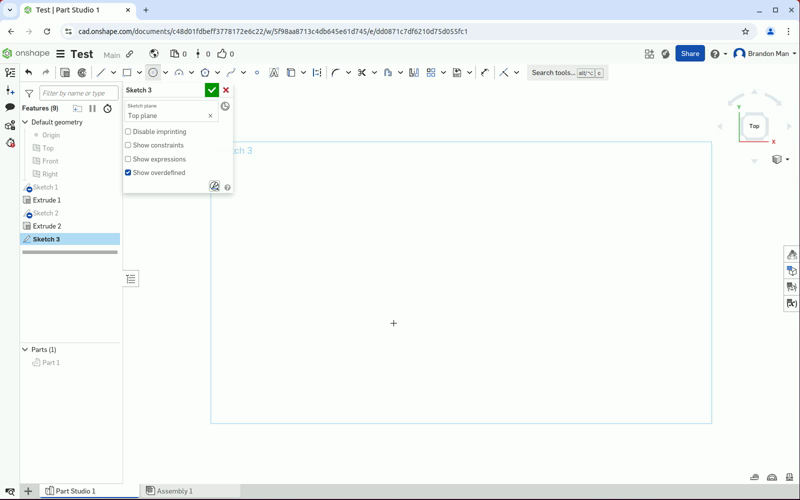
key_up(shift)
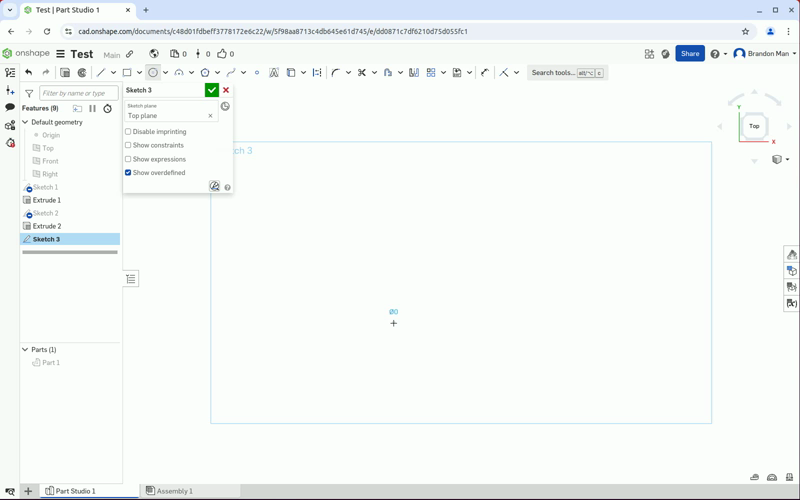
mouse_move(401, 322)
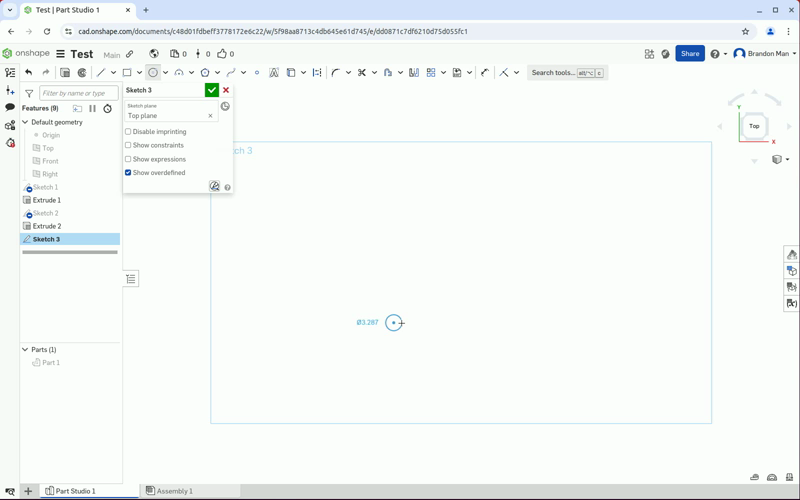
click(401, 322)
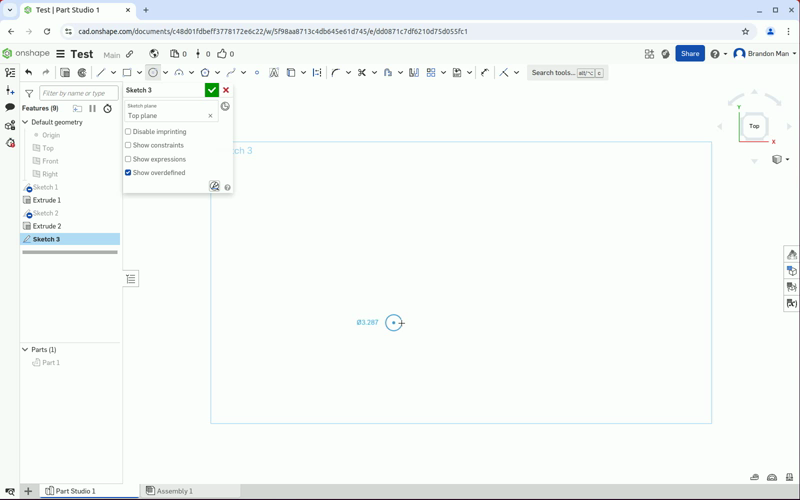
key(esc)
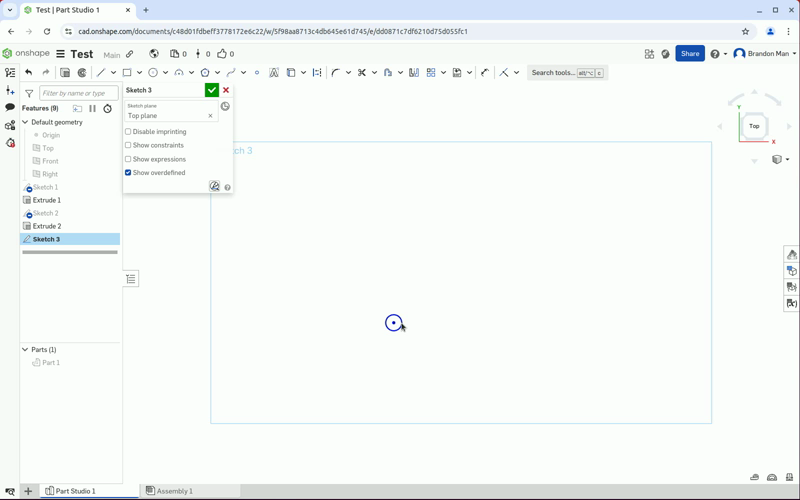
mouse_move(389, 324)
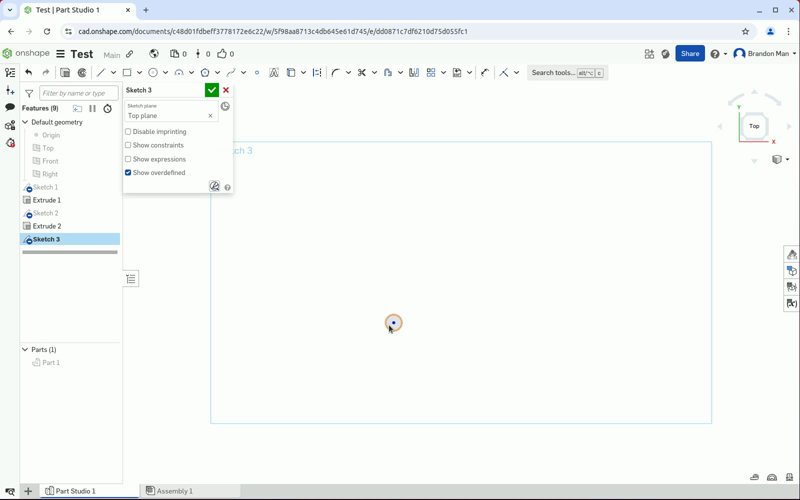
scroll(6)
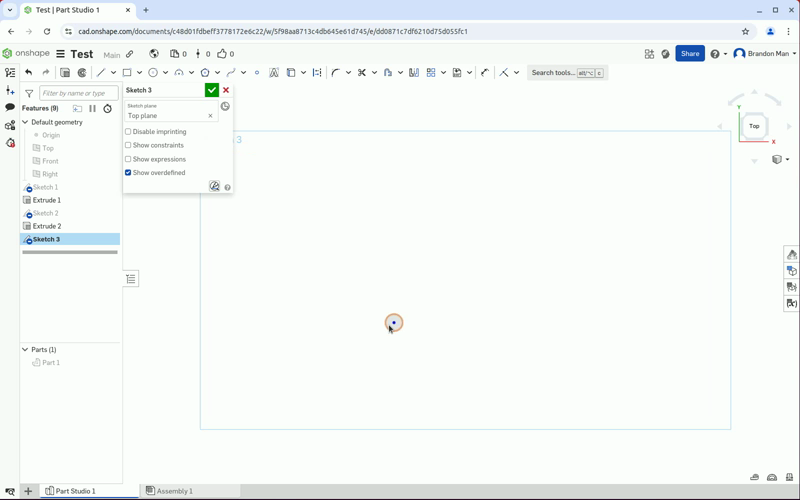
scroll(6)
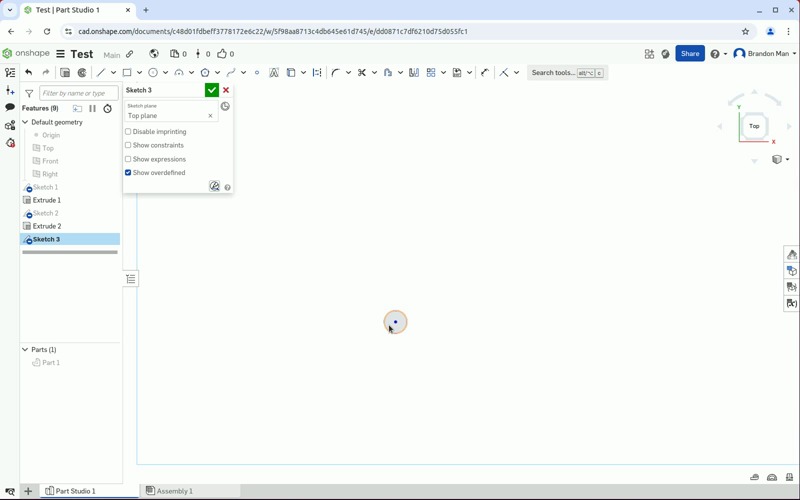
scroll(6)
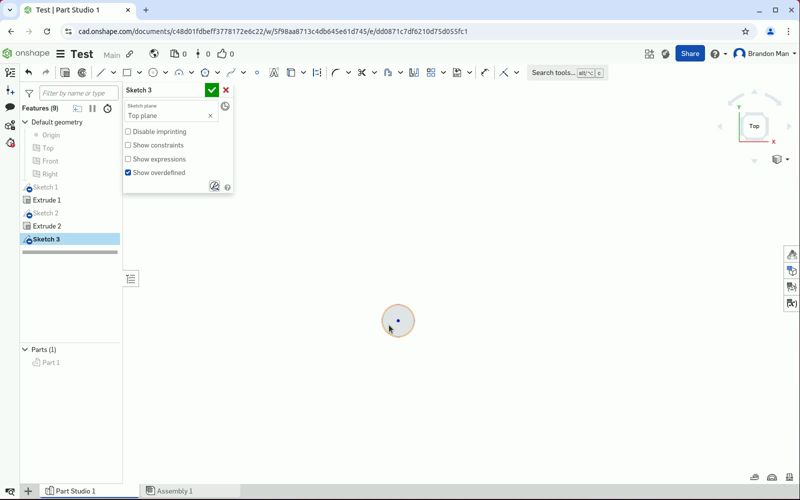
scroll(6)
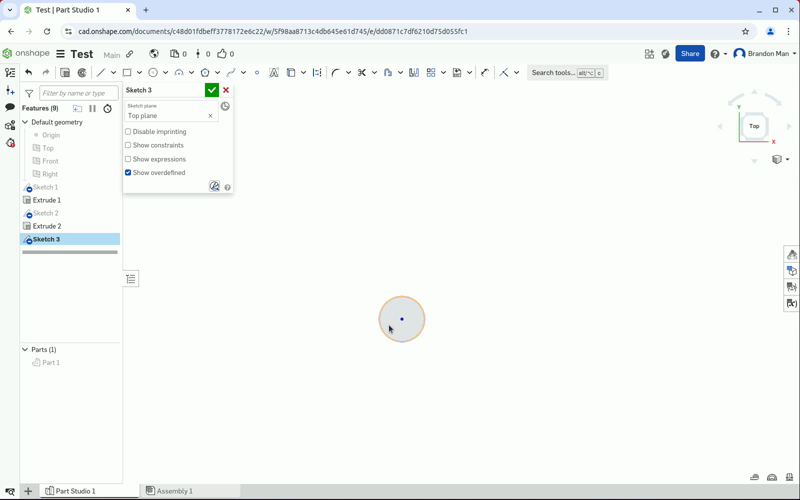
scroll(6)
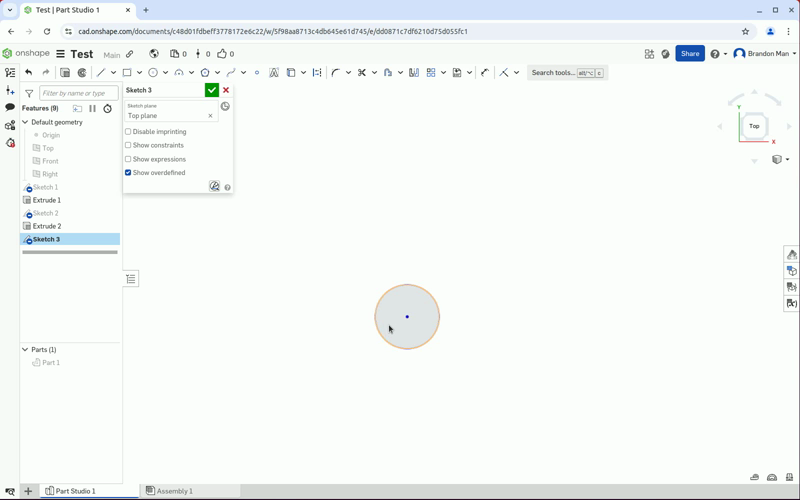
scroll(6)
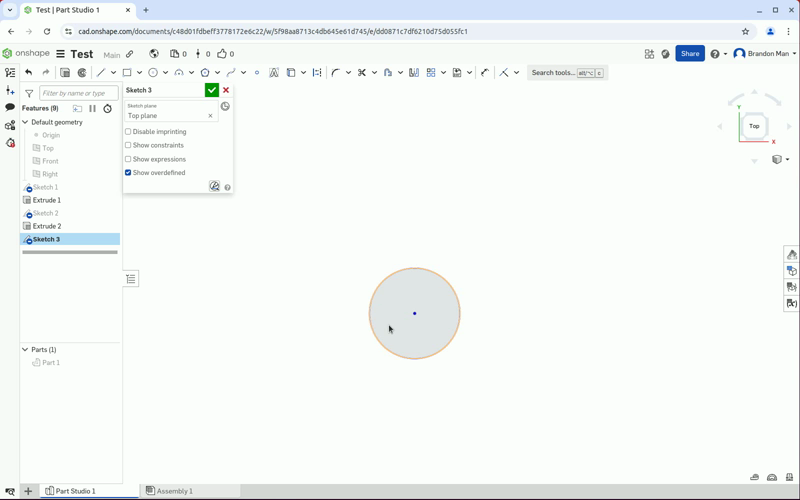
scroll(6)
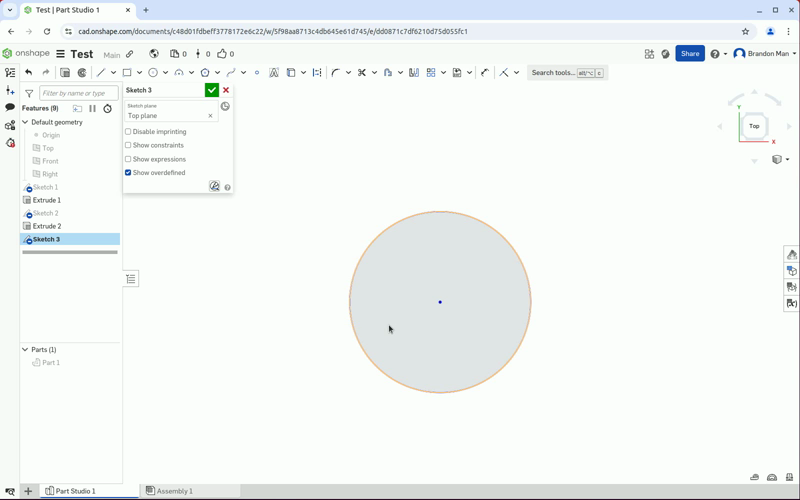
click(389, 324)
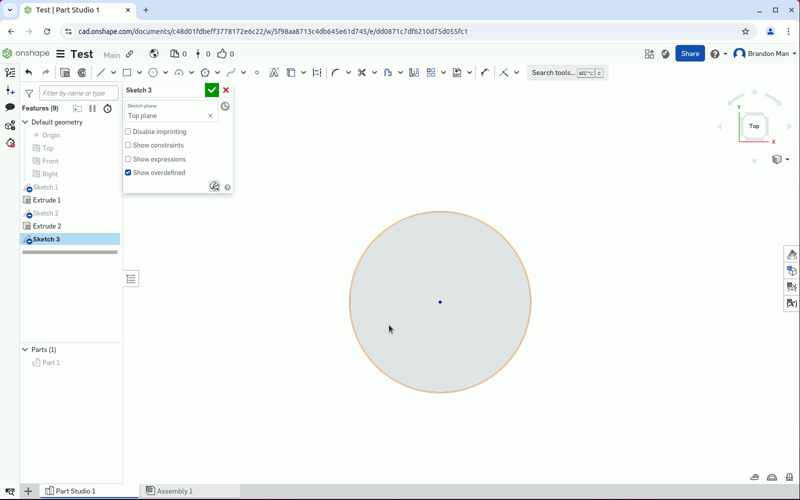
scroll(-6)
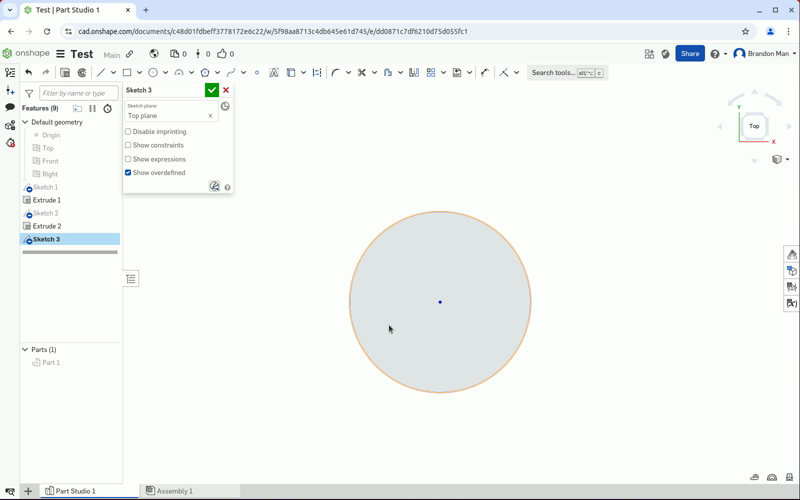
scroll(-6)
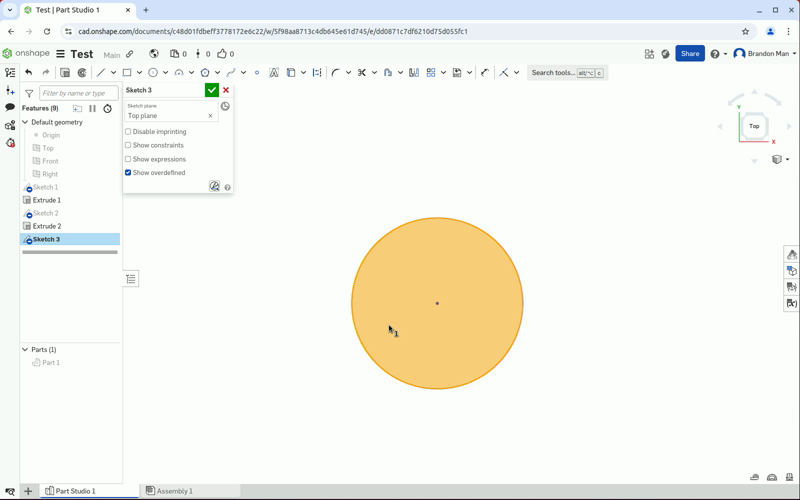
scroll(-6)
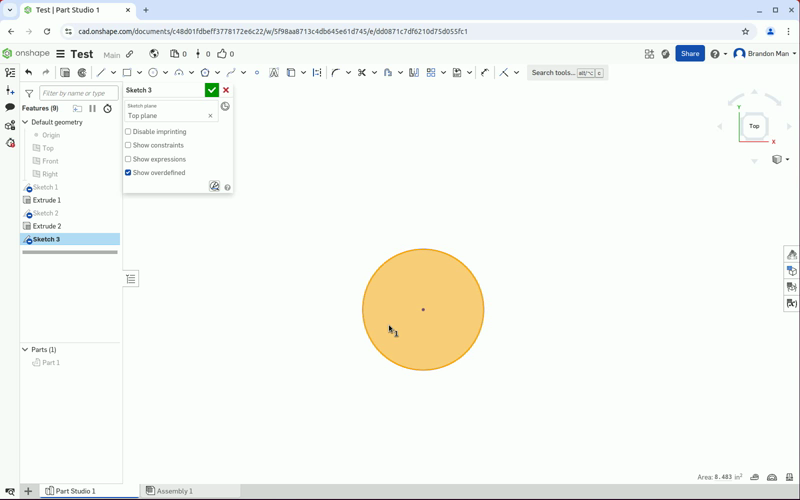
scroll(-6)
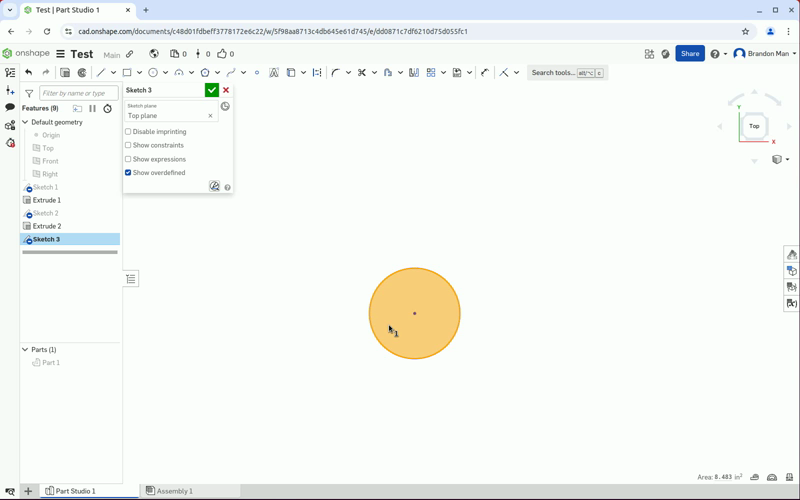
scroll(-6)
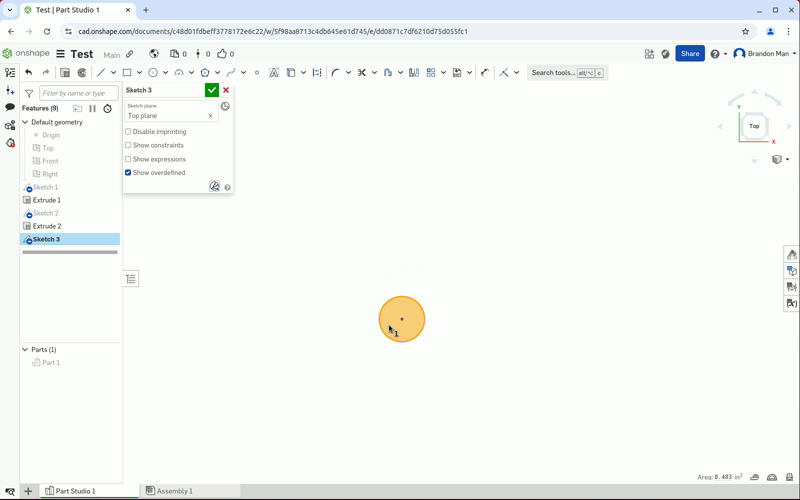
scroll(-6)
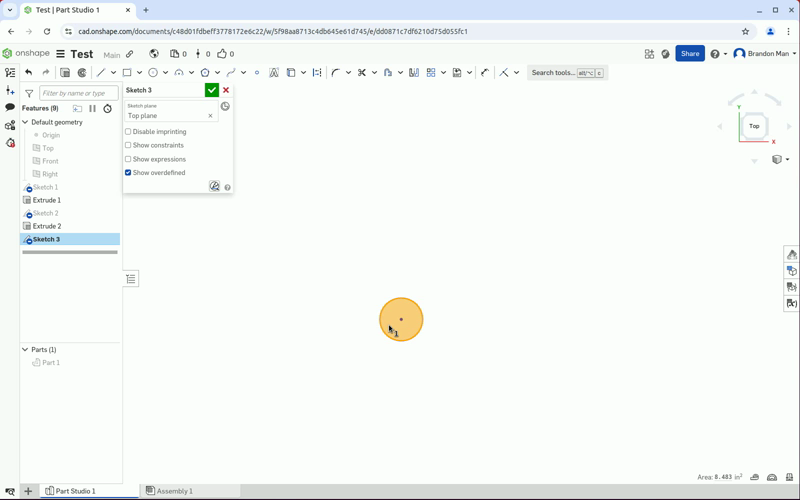
scroll(-6)
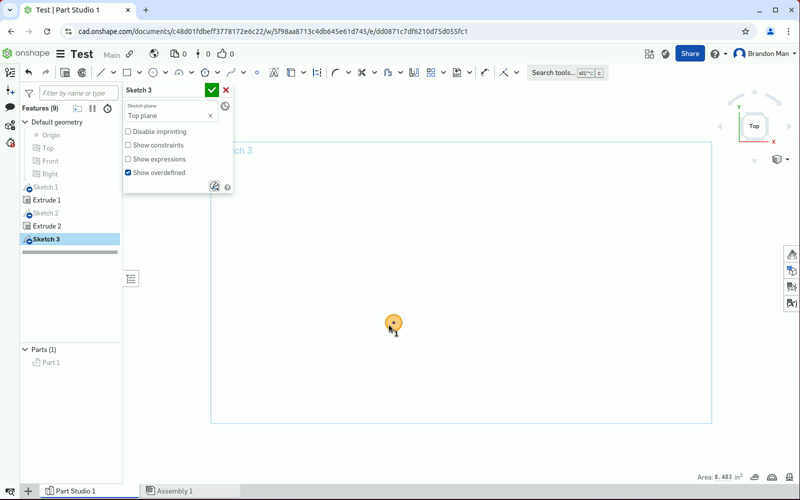
mouse_move(73, 352)
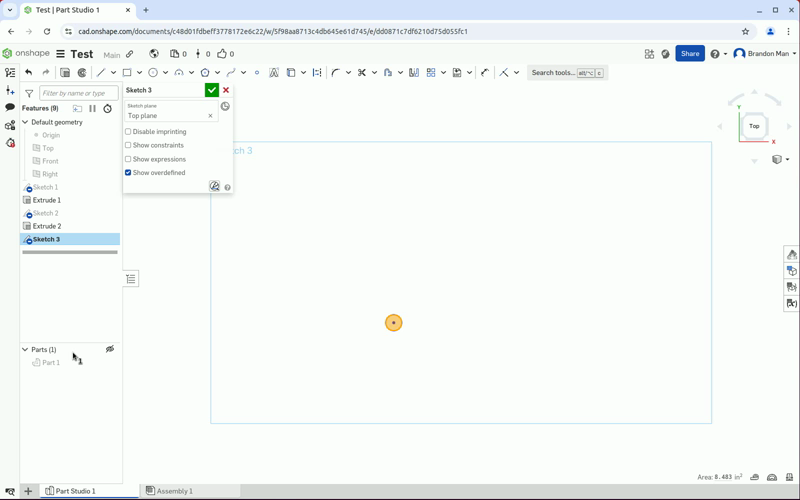
key(shift+y)
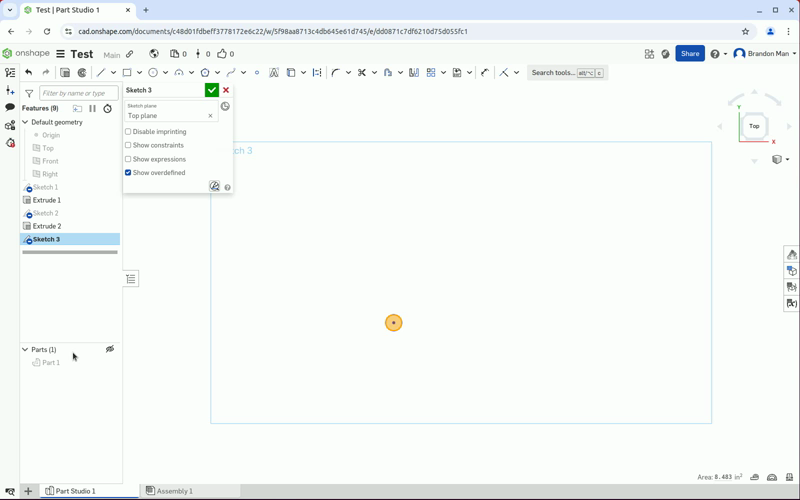
key(shift+e)
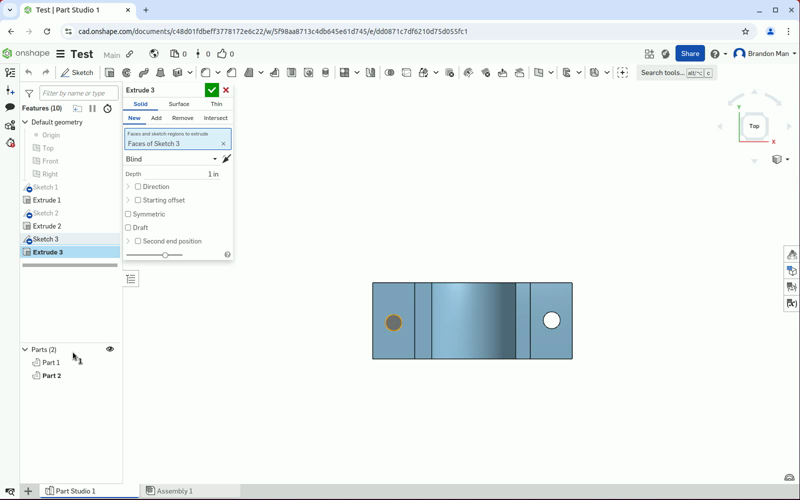
mouse_move(143, 106)
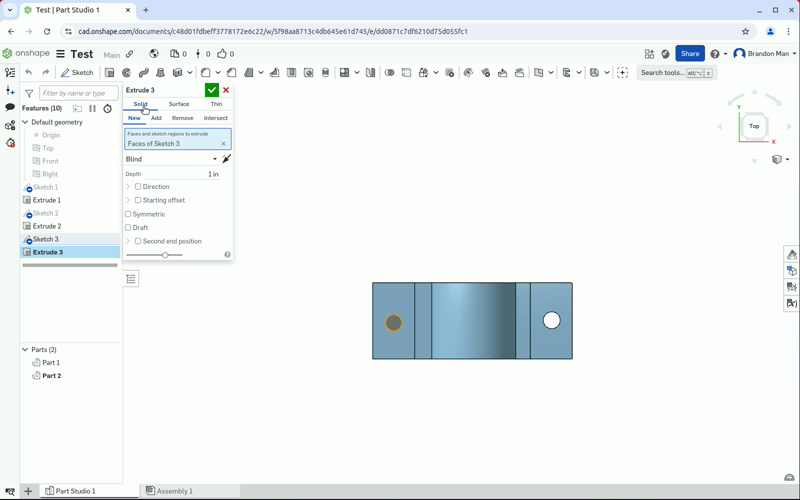
click(143, 106)
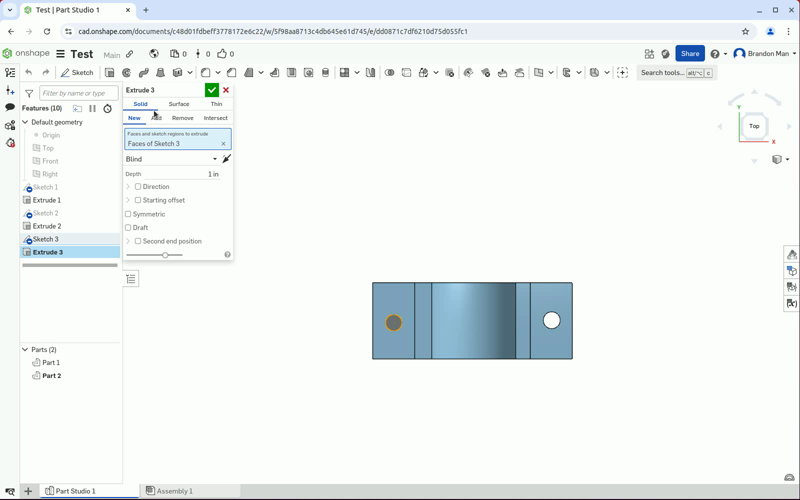
mouse_move(186, 120)
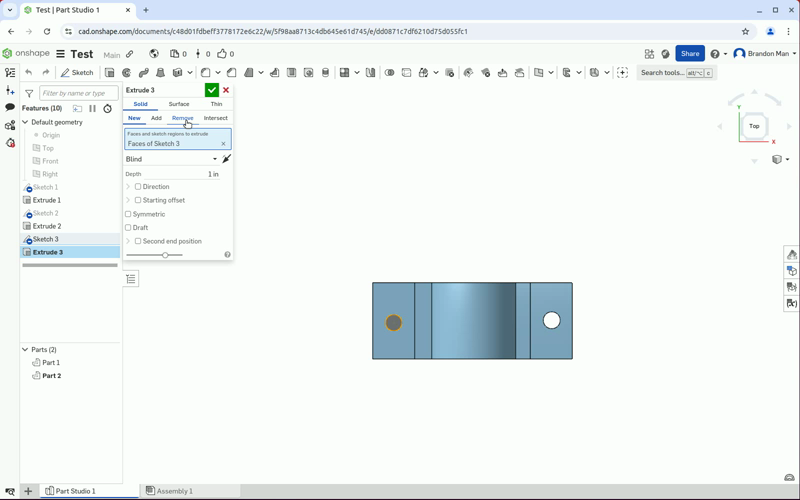
click(186, 120)
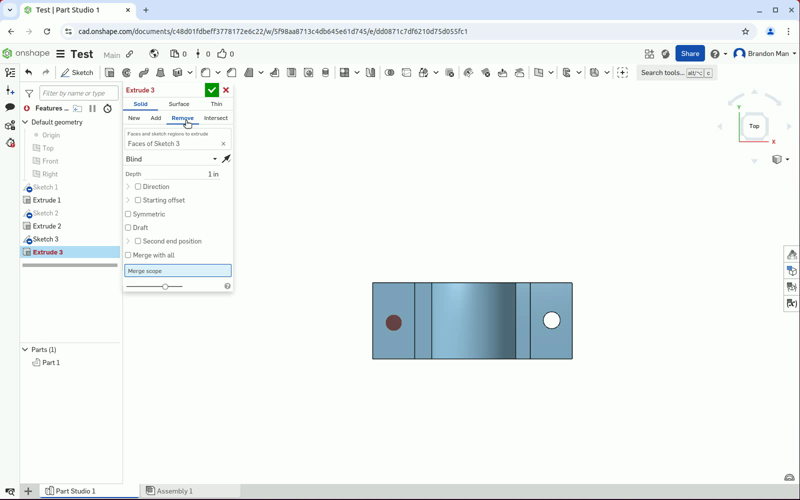
key(tab, 4)
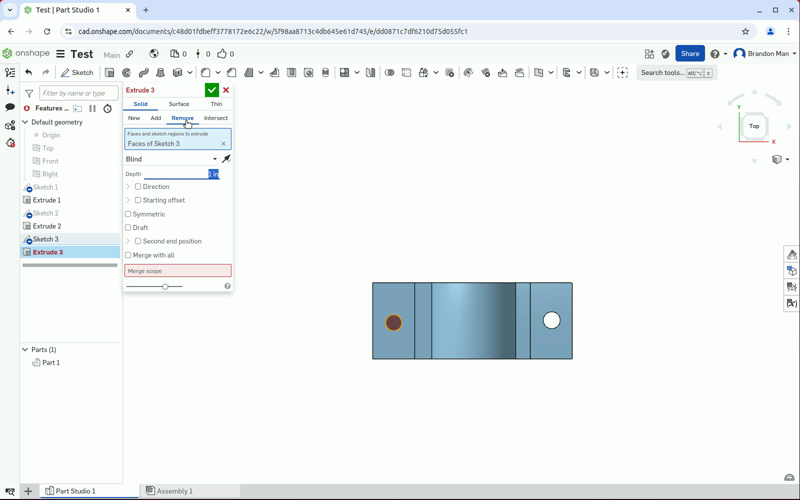
text(17.331)
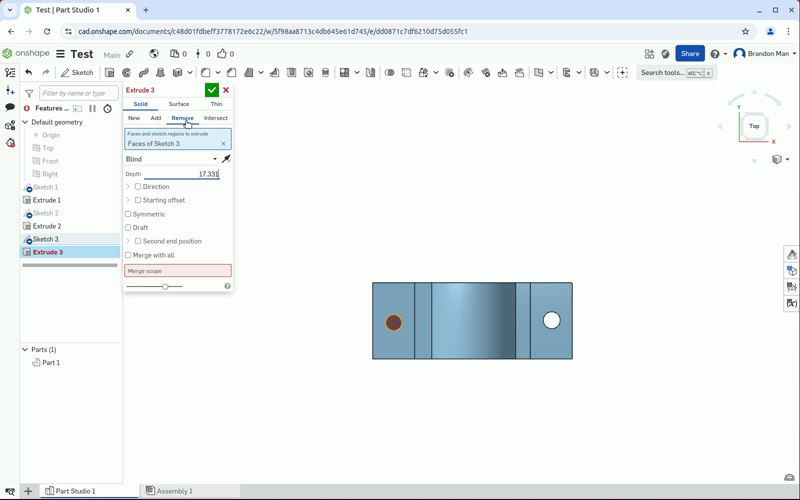
key(tab, 6)
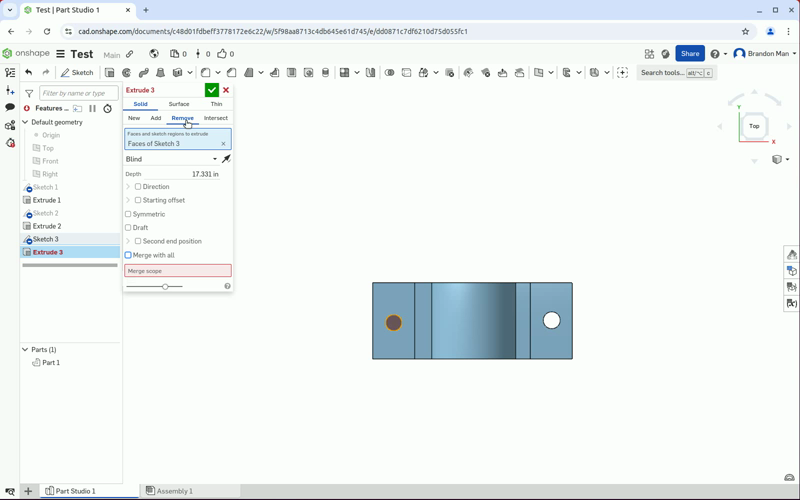
key(space)
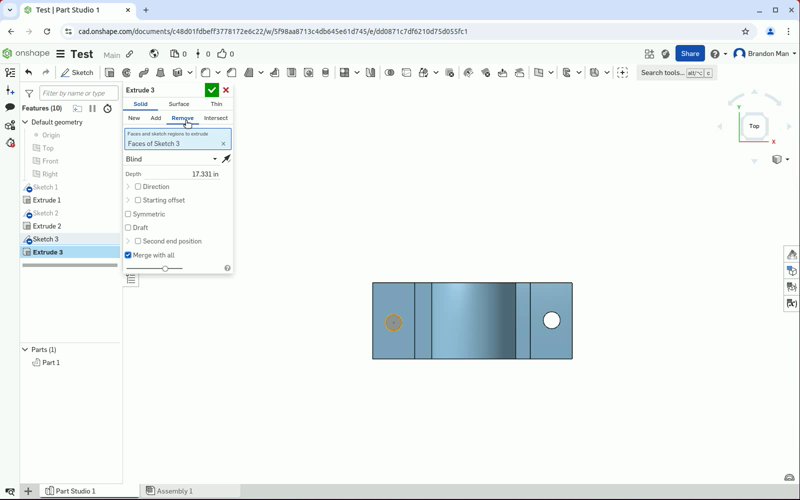
key(enter)
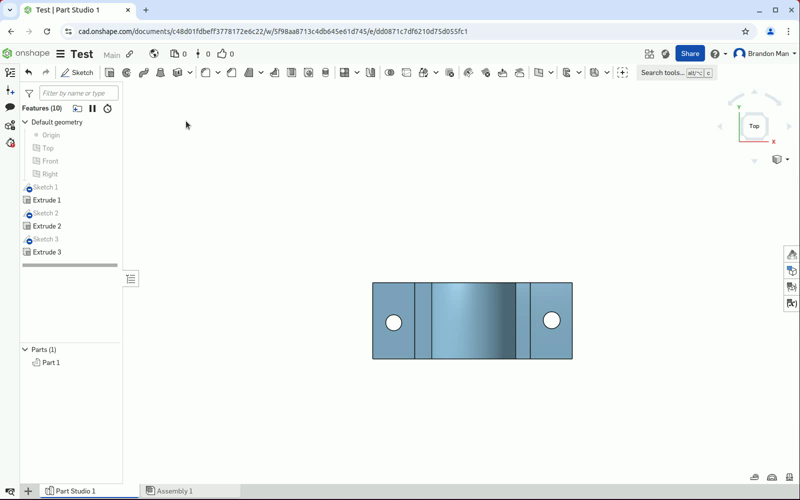
key(shift+h)
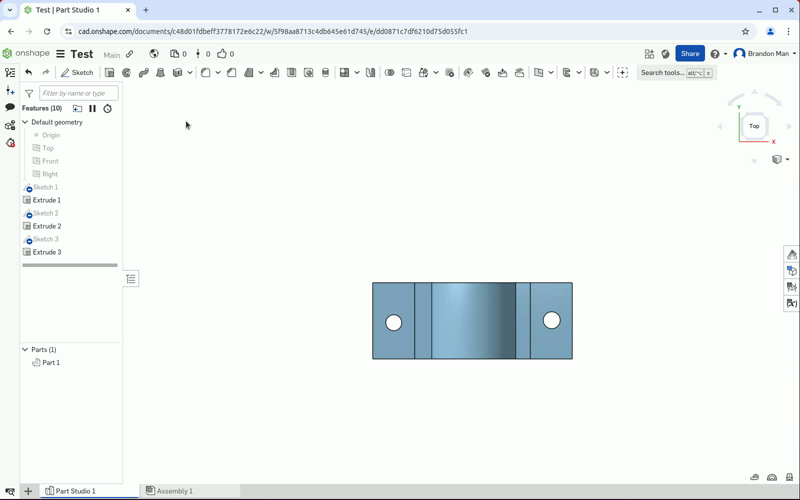
key(shift+h)
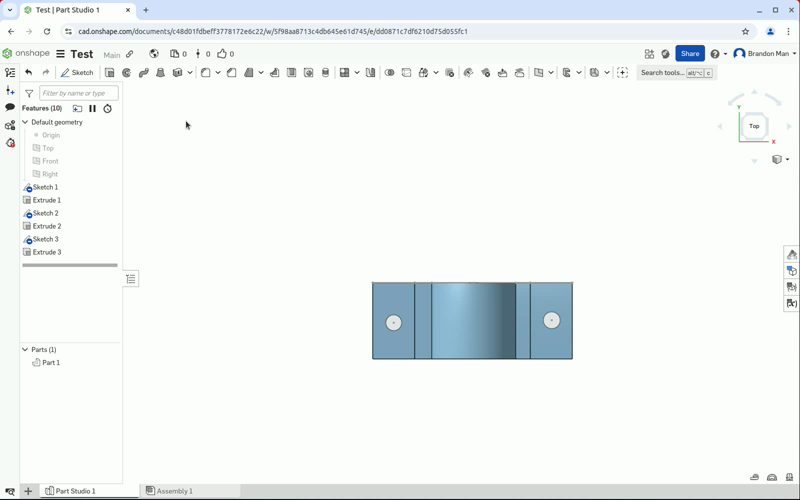
key(shift+7)
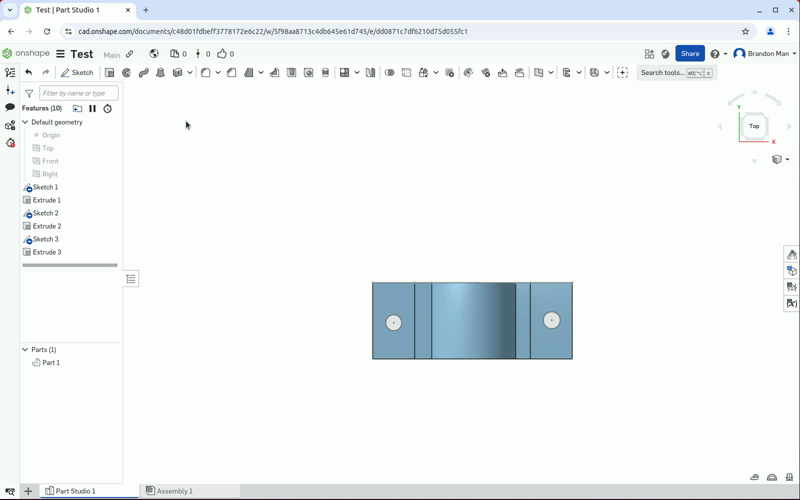
key(up, 3)
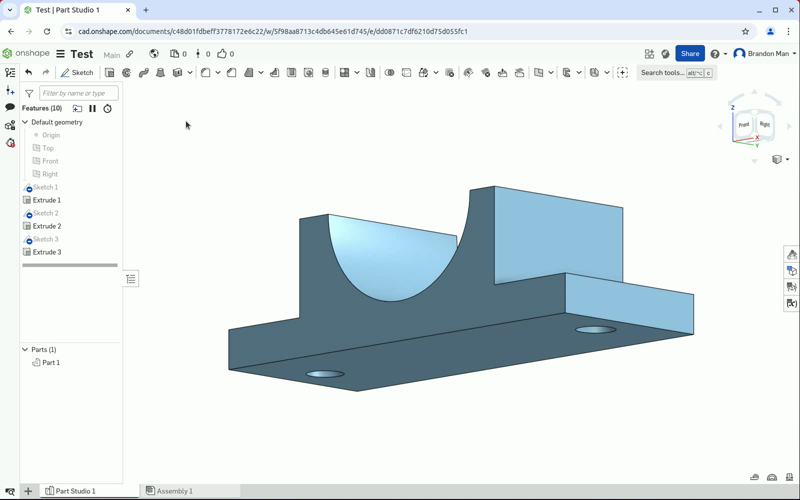
key(left, 3)
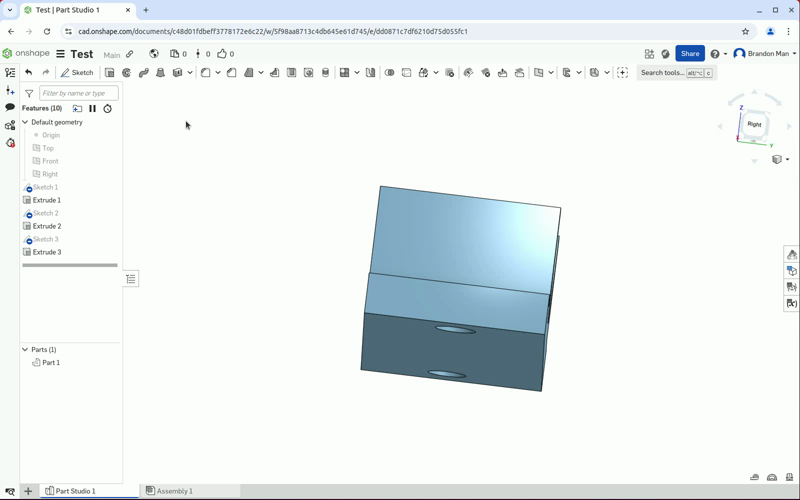
key(right, 3)
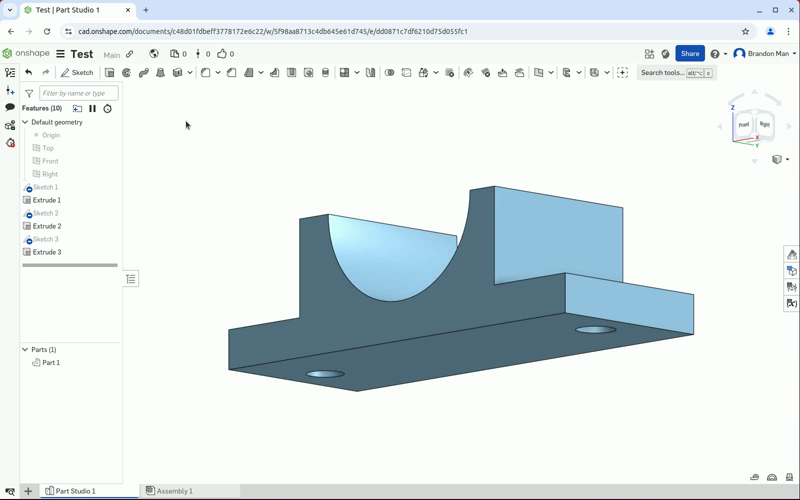
key(down, 3)
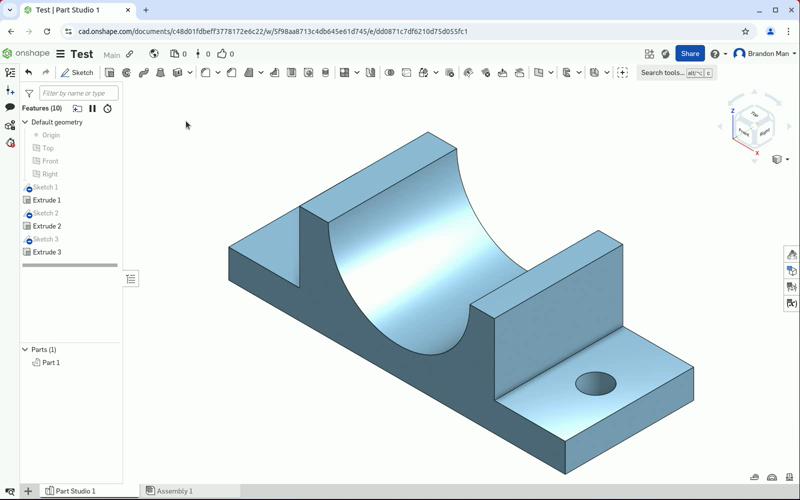
mouse_move(73, 189)
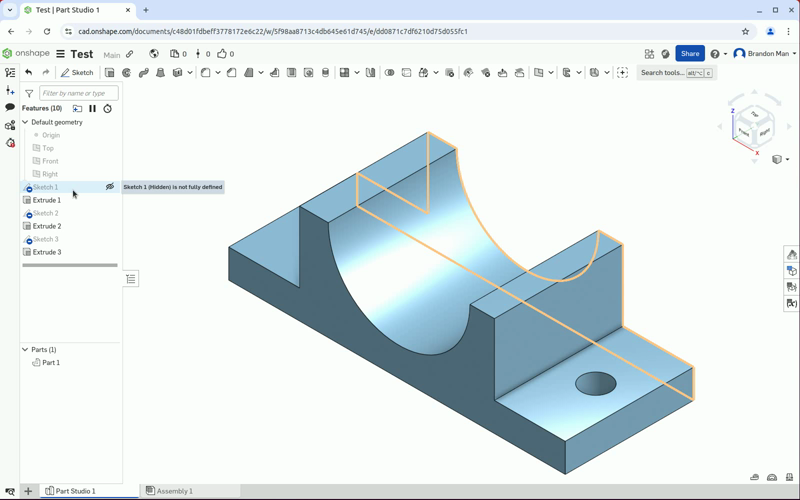
click(73, 189)